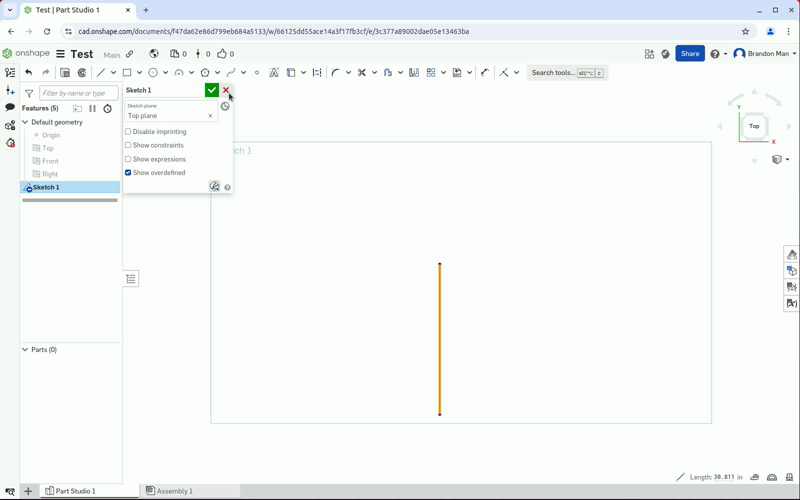
key(shift+h)
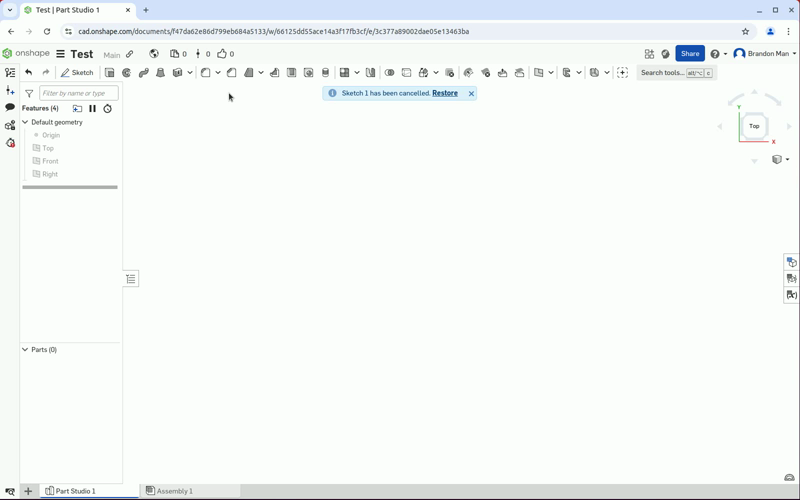
mouse_move(73, 352)
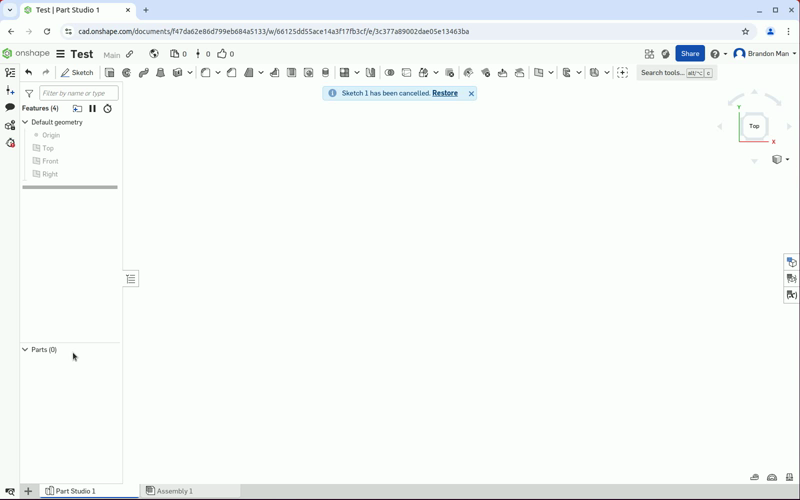
key(y)
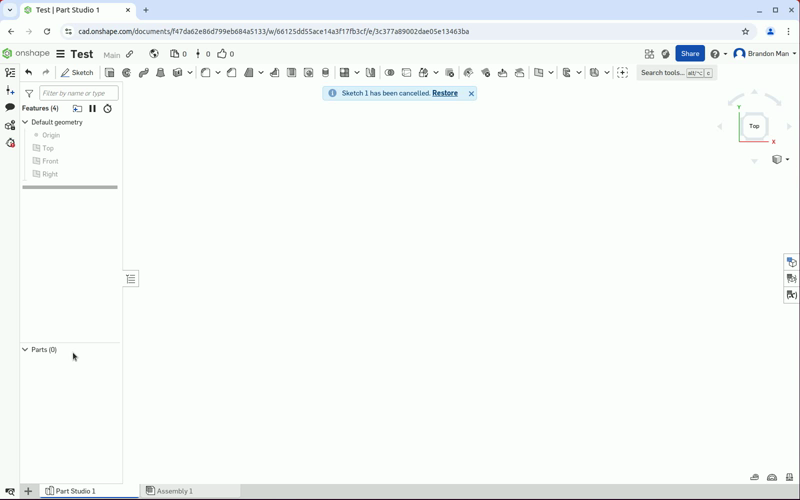
key(shift+p)
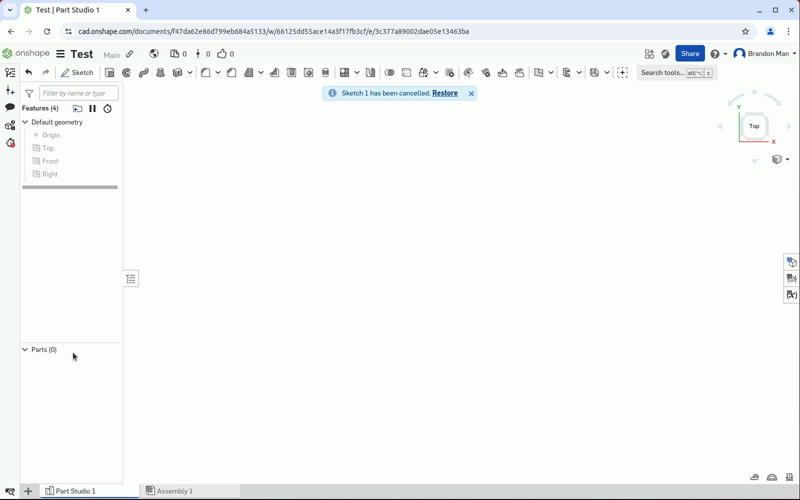
key(space)
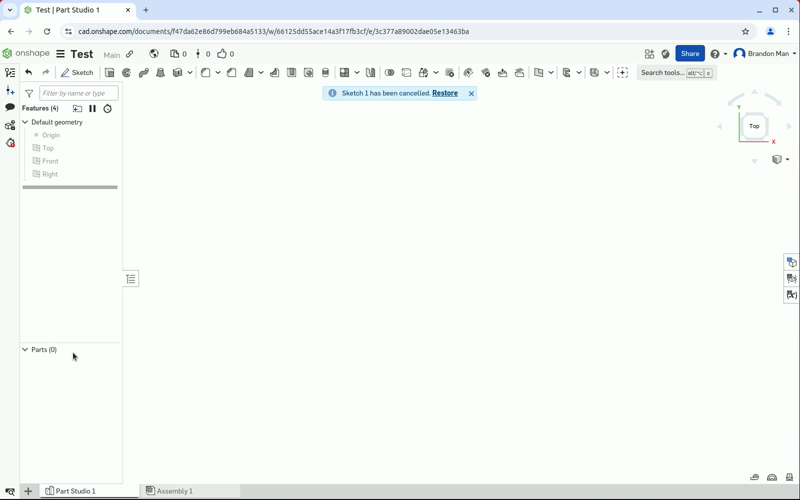
key_down(shift)
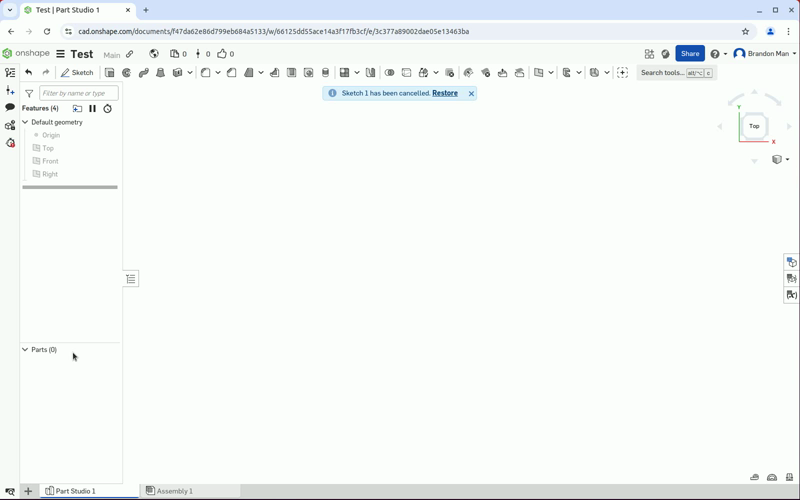
key(up)
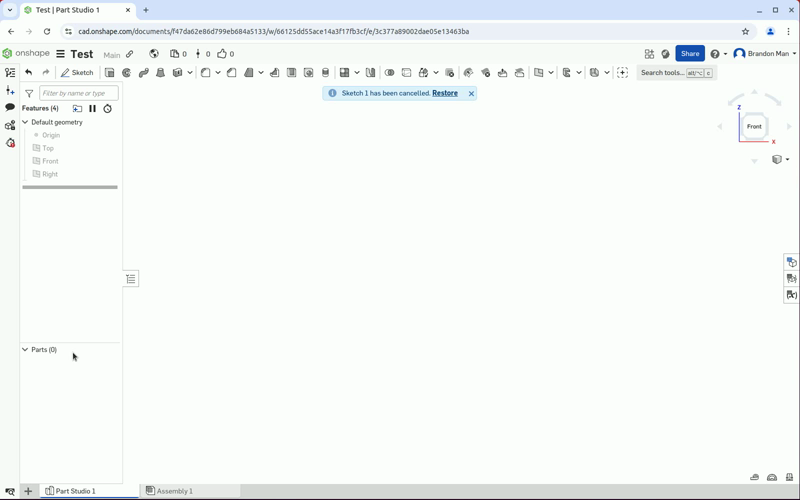
key_up(shift)
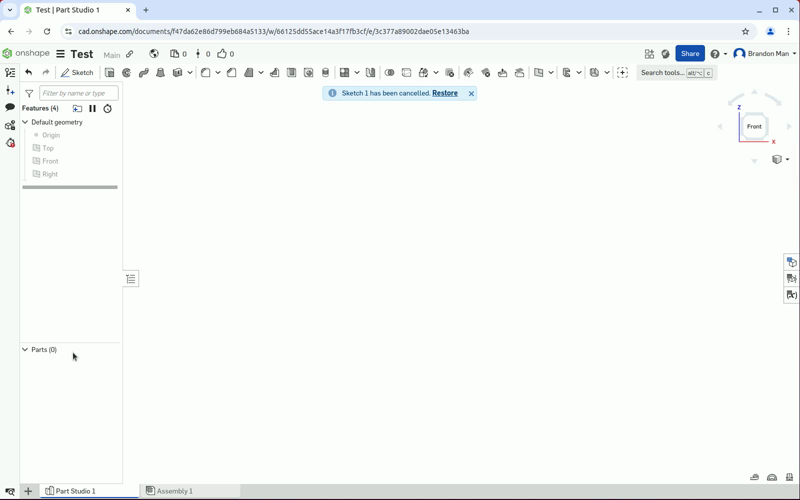
mouse_move(73, 352)
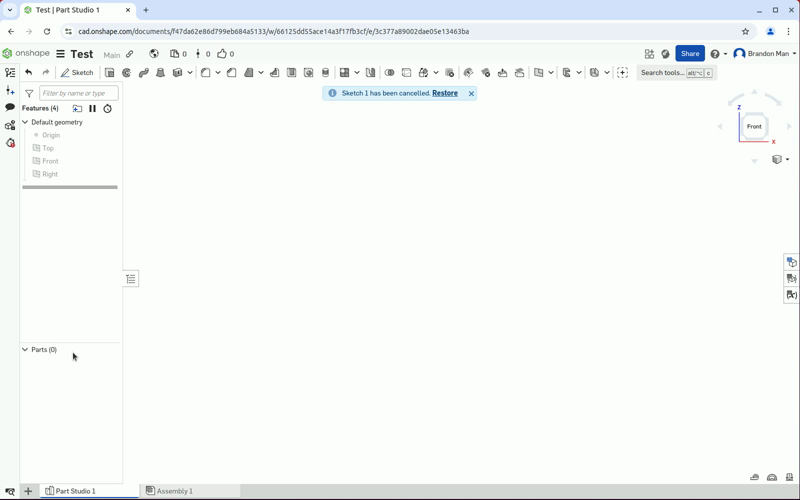
key(shift+y)
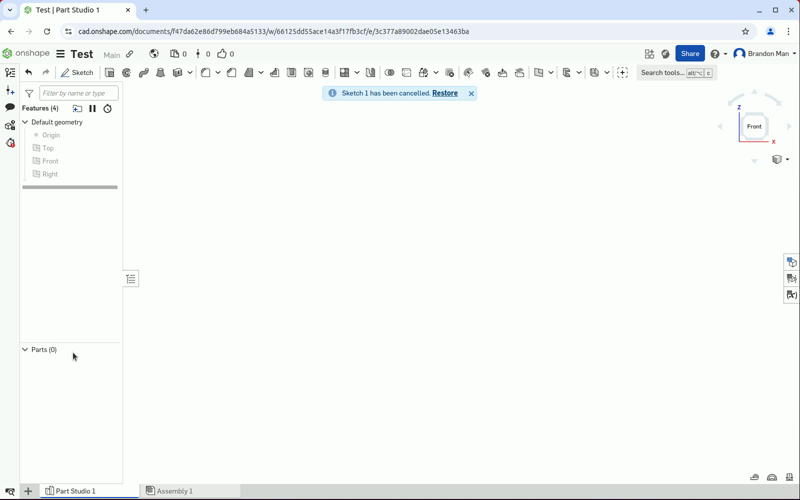
key(shift+s)
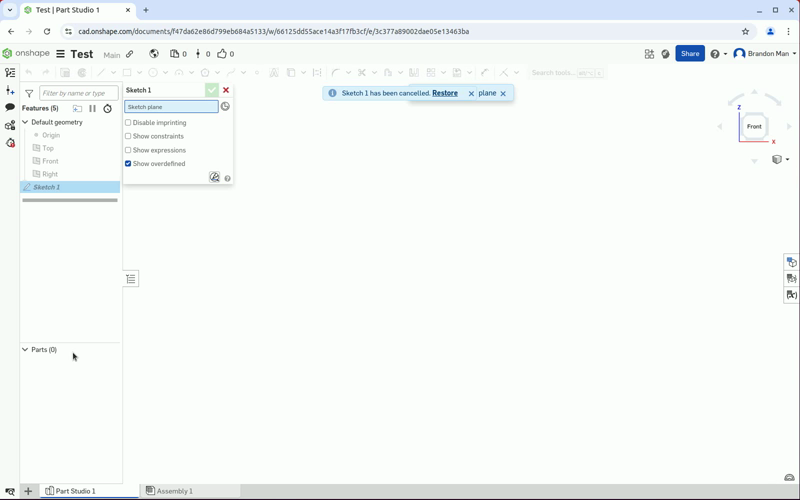
mouse_move(73, 163)
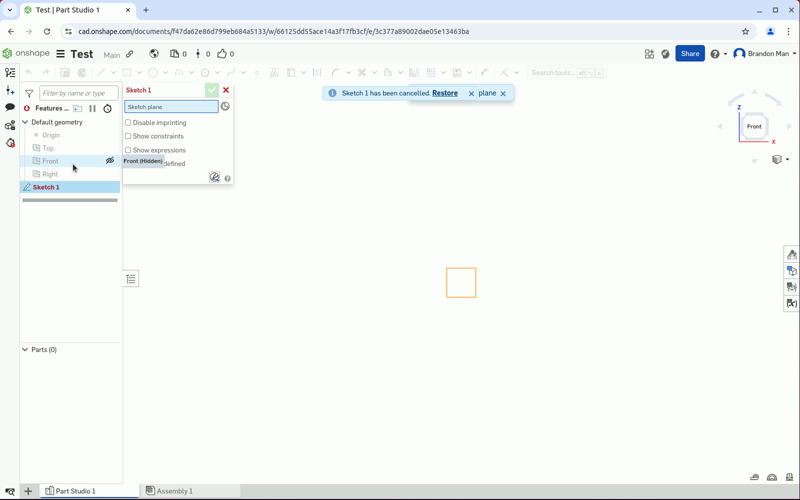
click(73, 163)
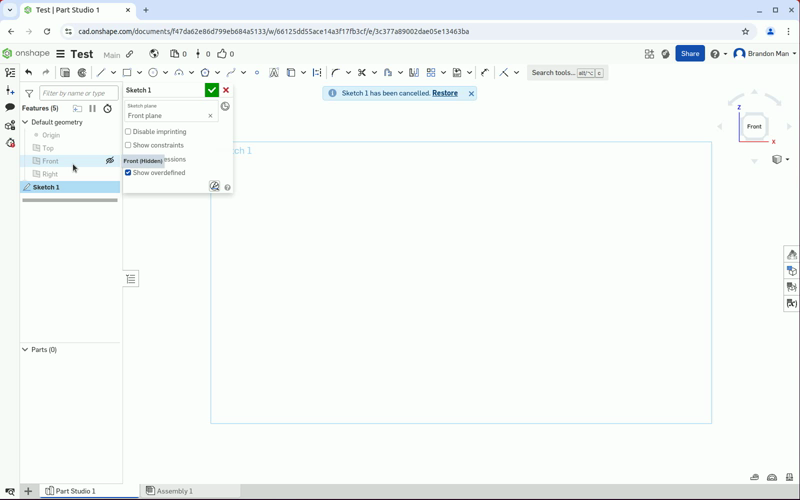
mouse_move(73, 352)
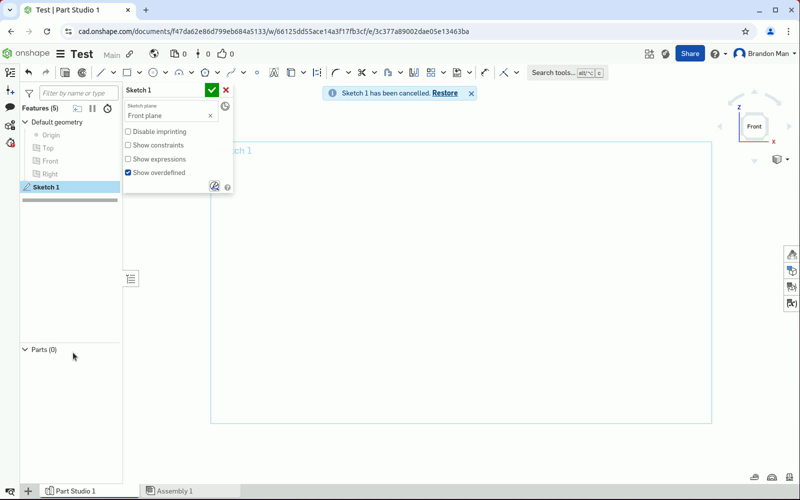
key(y)
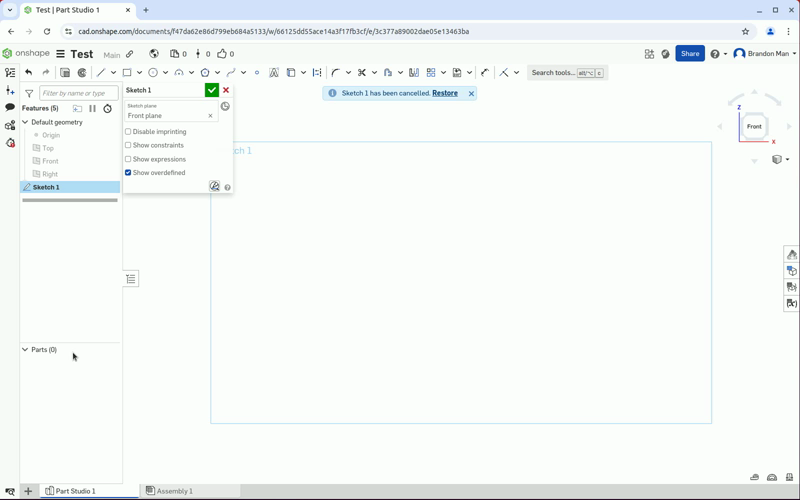
key(l)
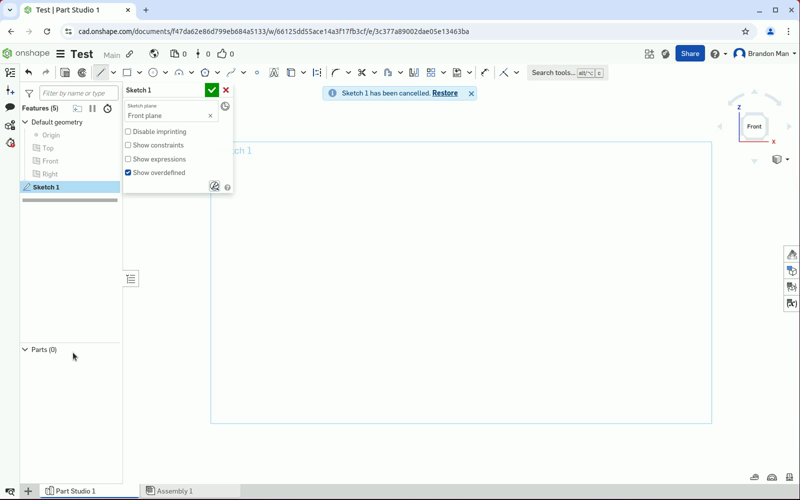
key_down(shift)
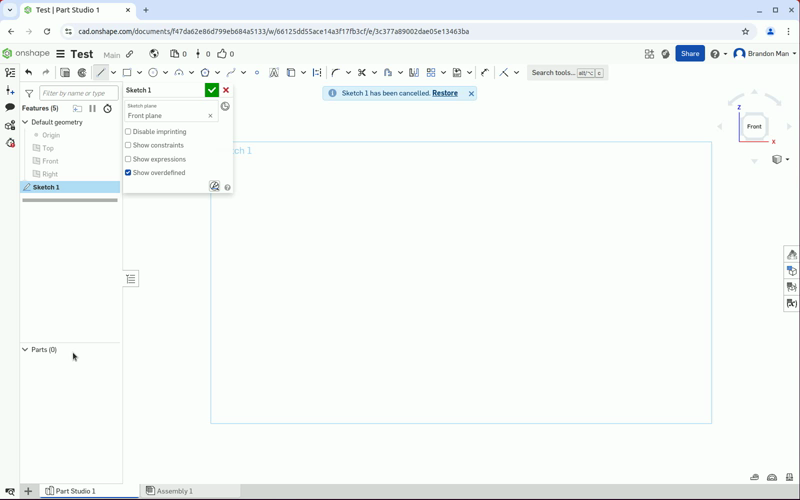
mouse_move(348, 395)
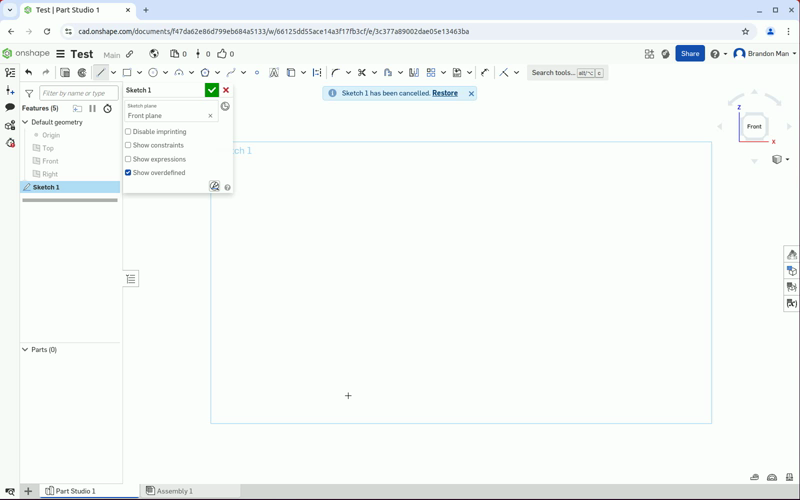
click(348, 395)
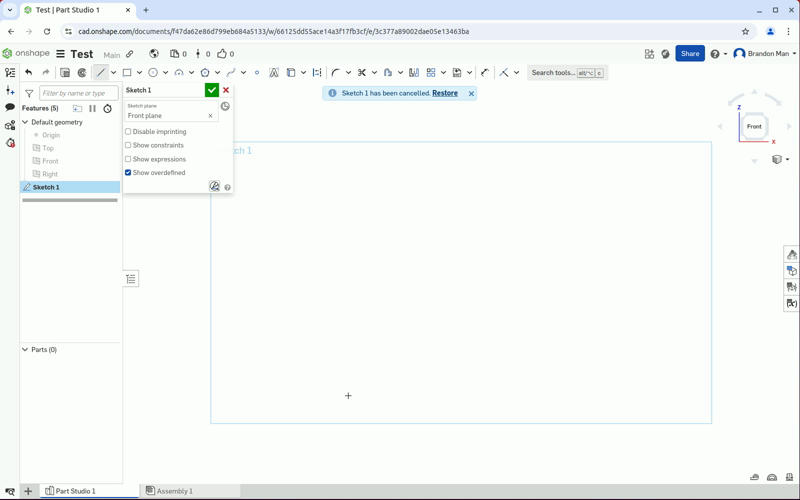
key_up(shift)
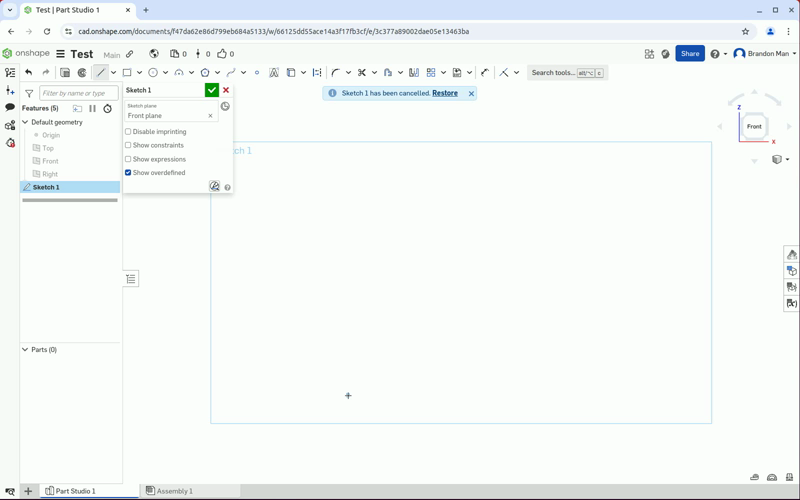
key_down(shift)
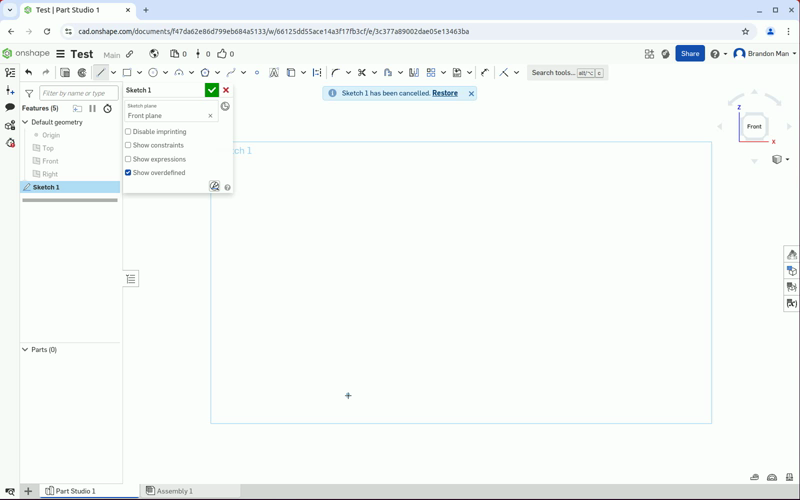
mouse_move(572, 395)
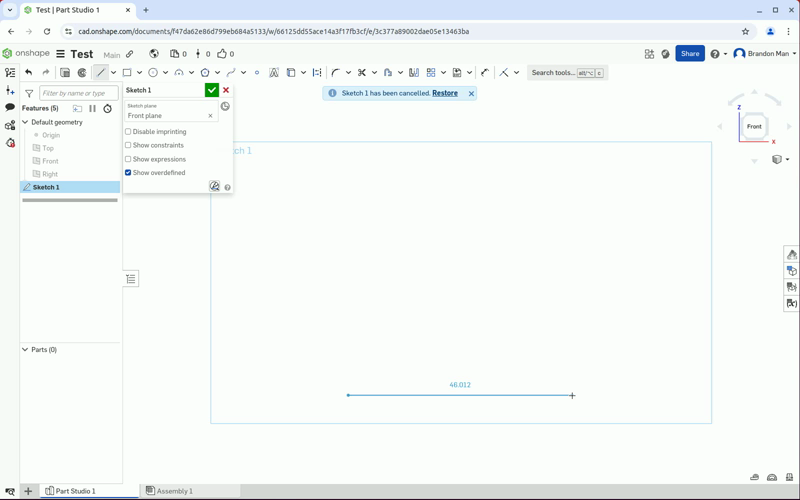
click(572, 395)
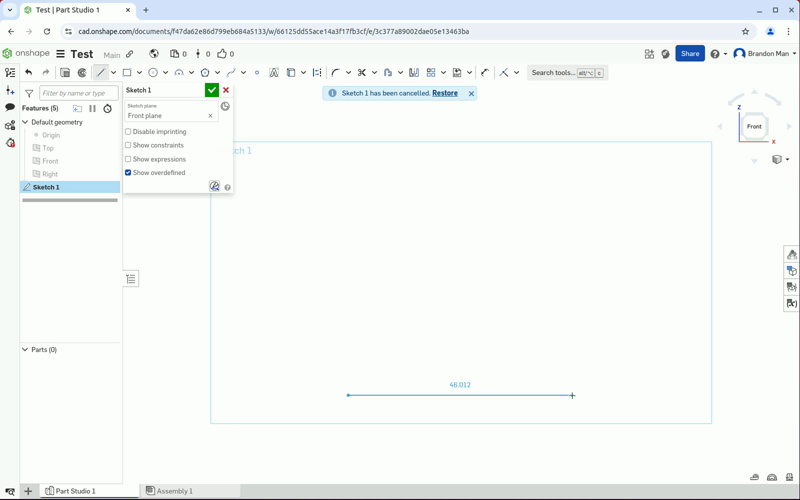
key_up(shift)
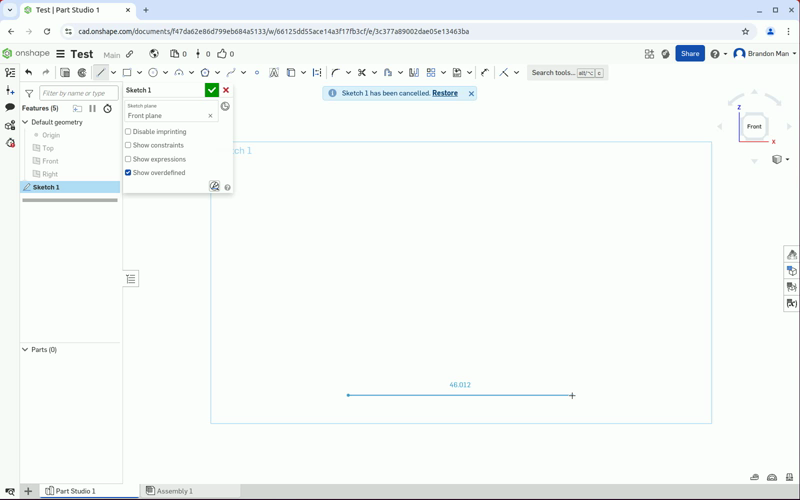
key_down(shift)
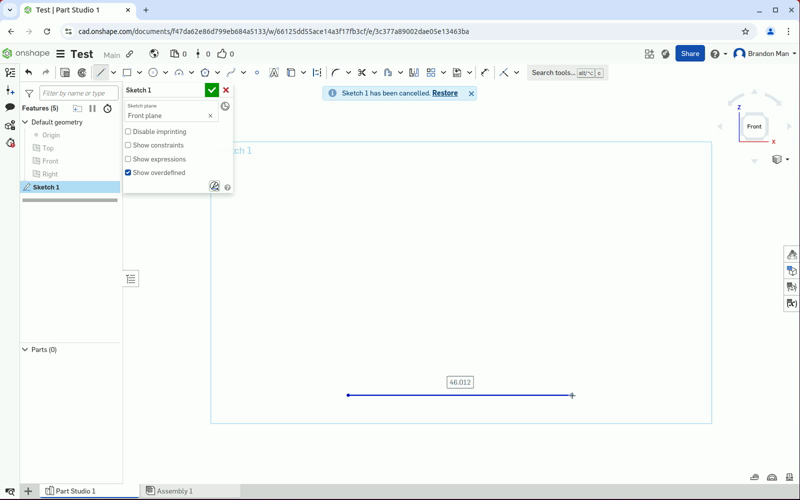
mouse_move(572, 171)
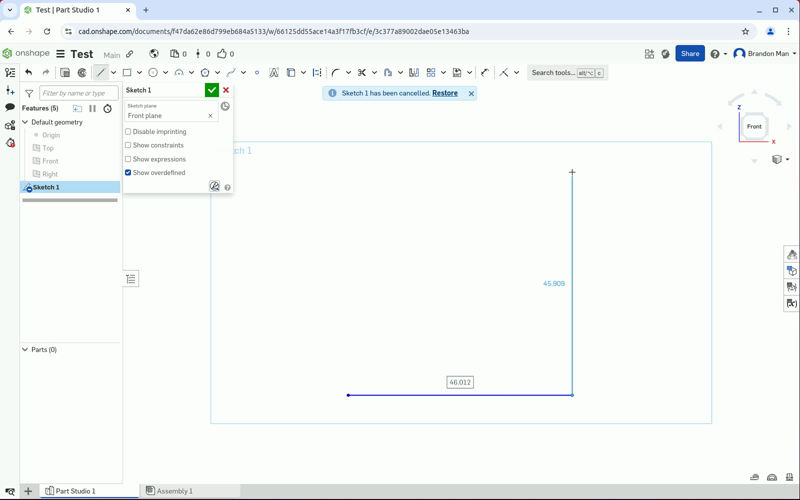
click(572, 171)
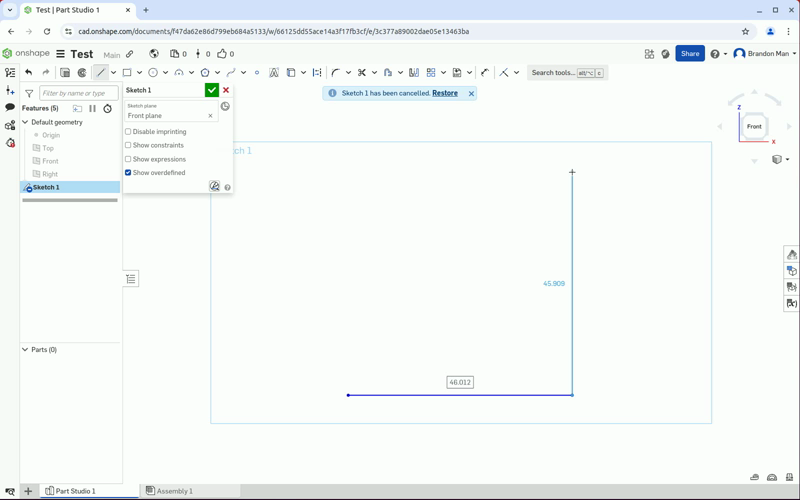
key_up(shift)
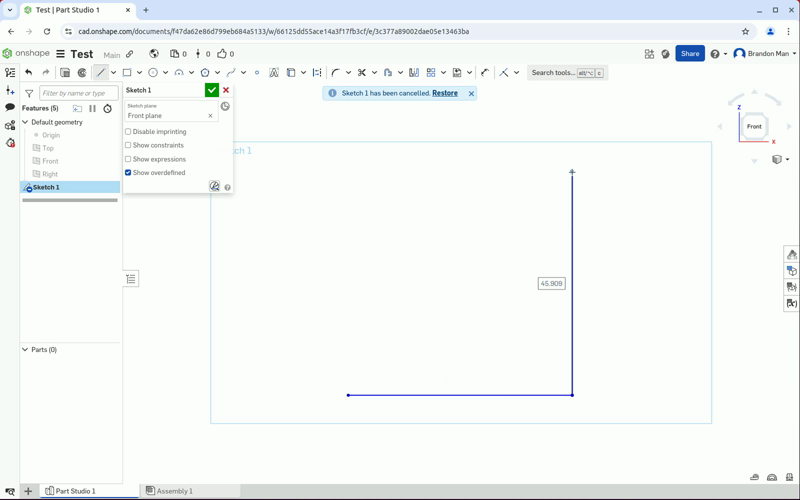
key_down(shift)
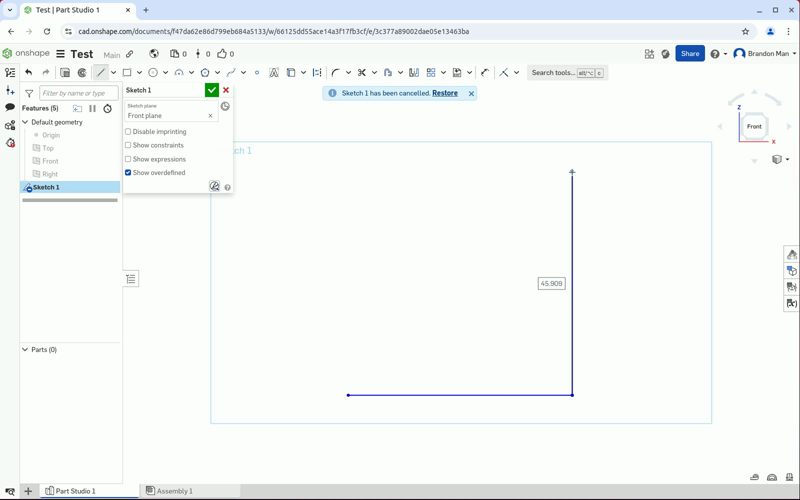
mouse_move(348, 171)
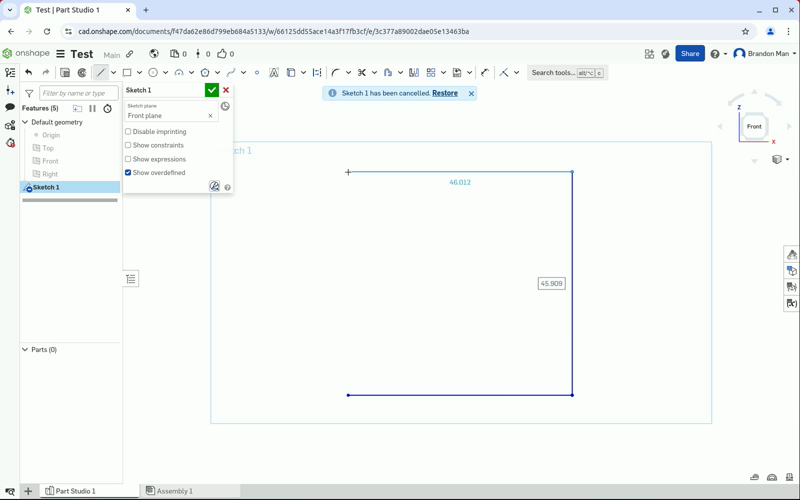
click(348, 171)
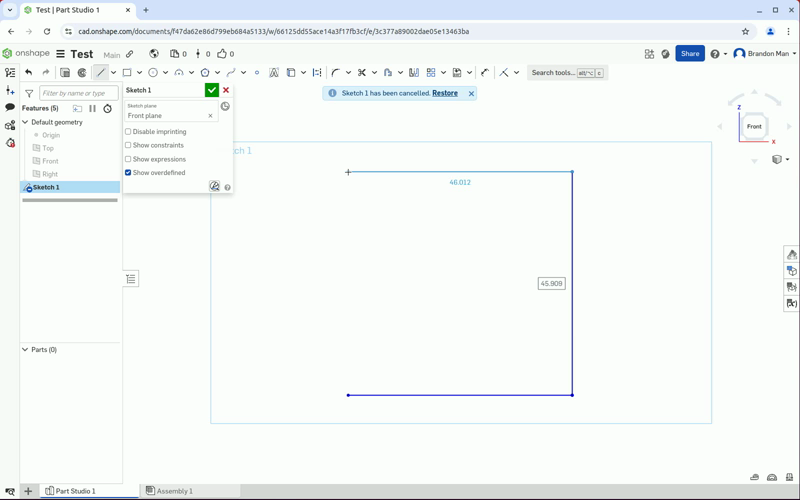
key_up(shift)
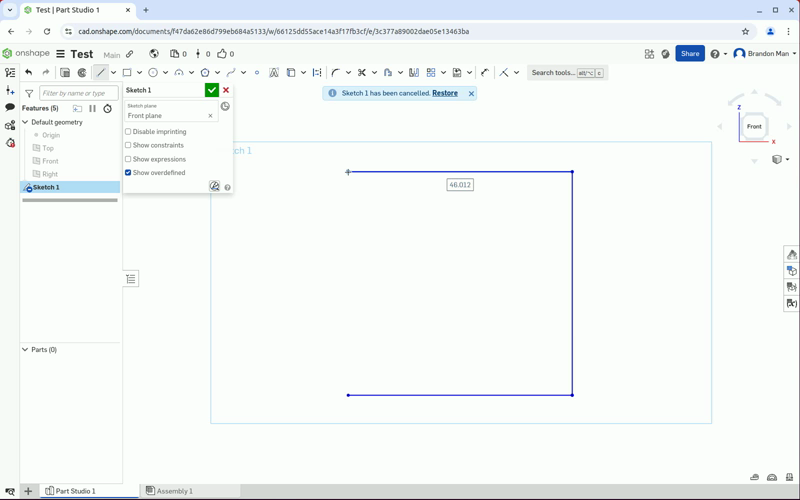
key_down(shift)
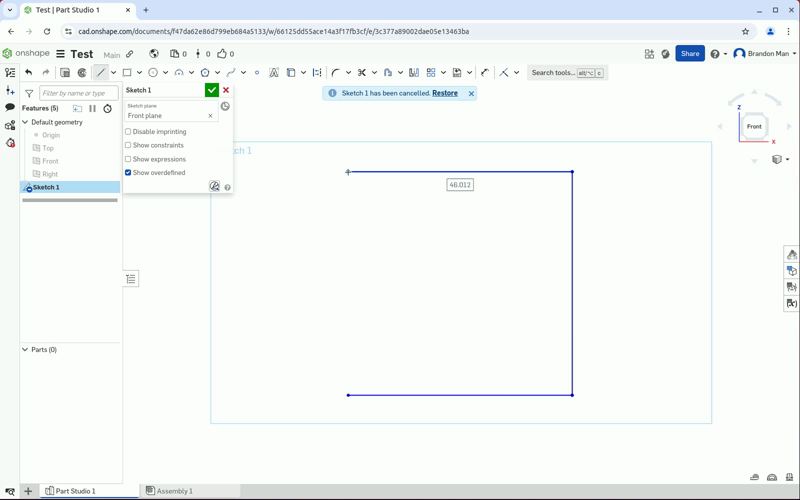
mouse_move(348, 395)
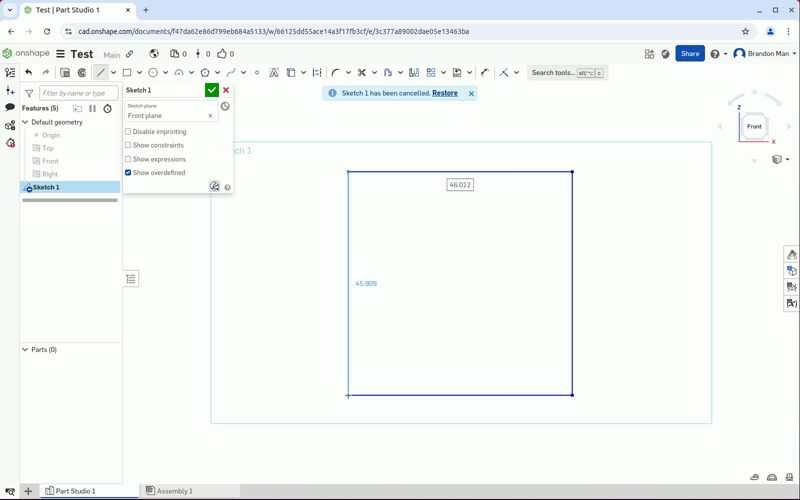
key_up(shift)
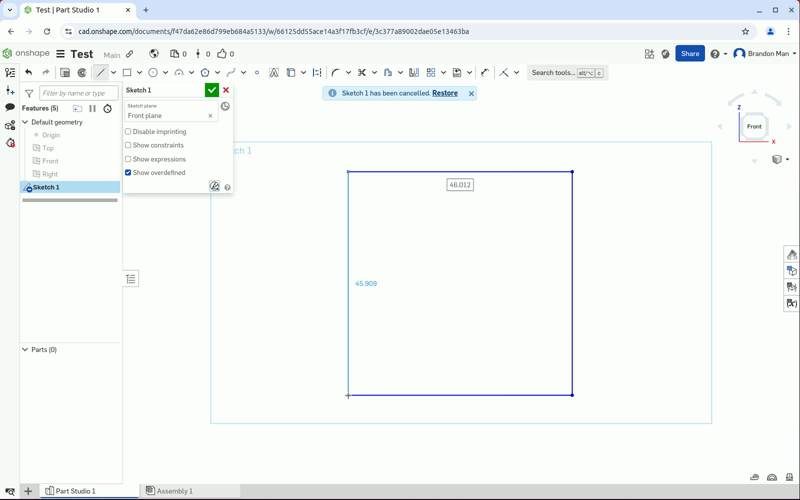
click(348, 395)
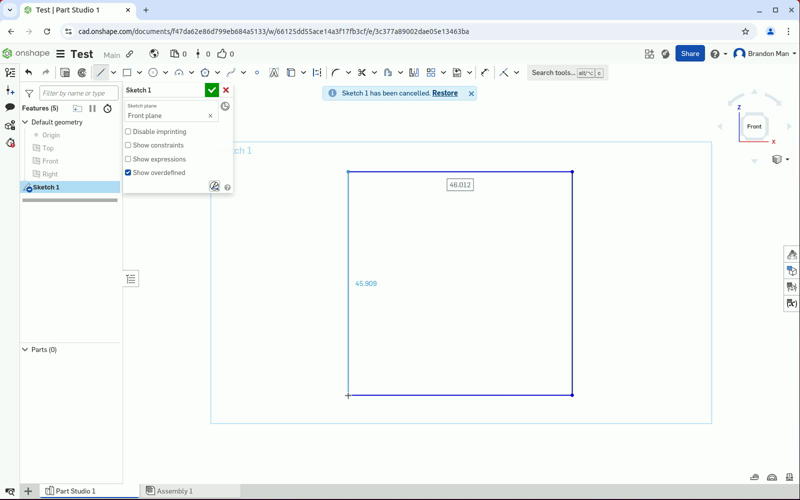
key(esc)
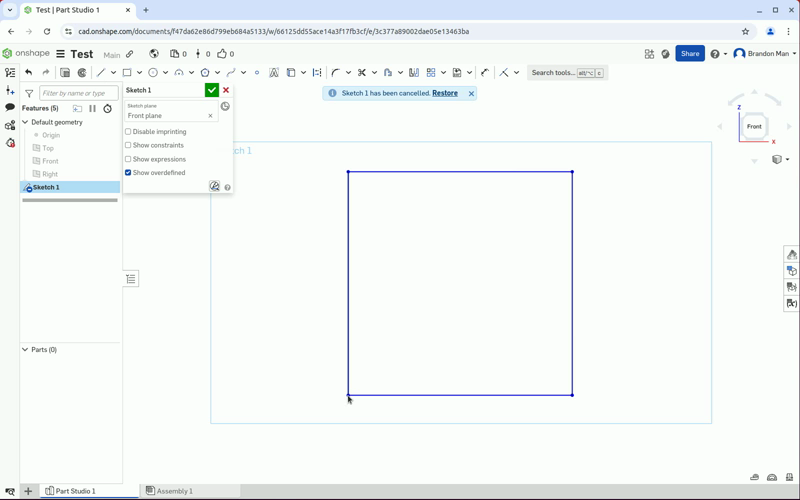
mouse_move(497, 297)
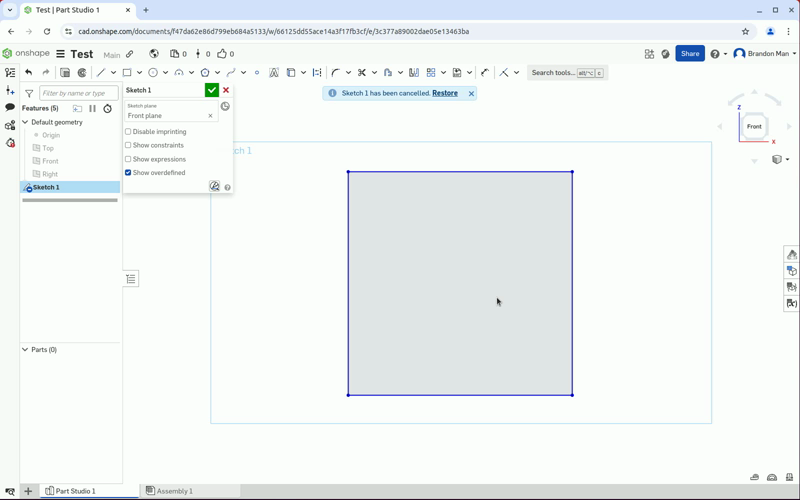
click(497, 297)
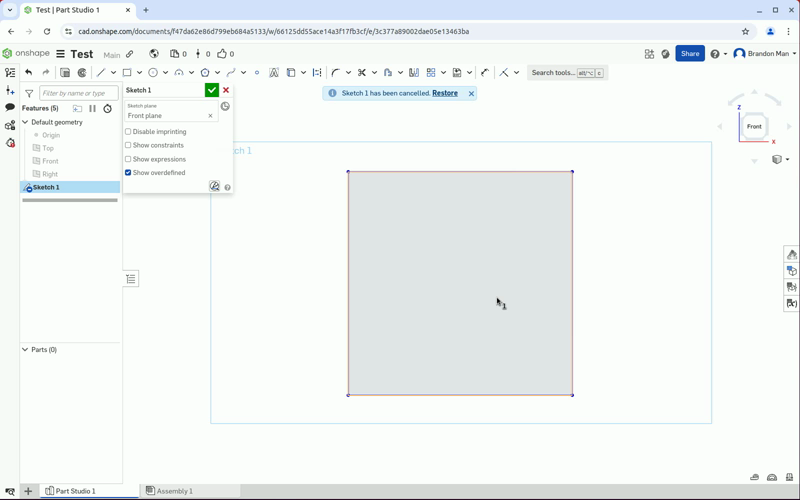
mouse_move(73, 352)
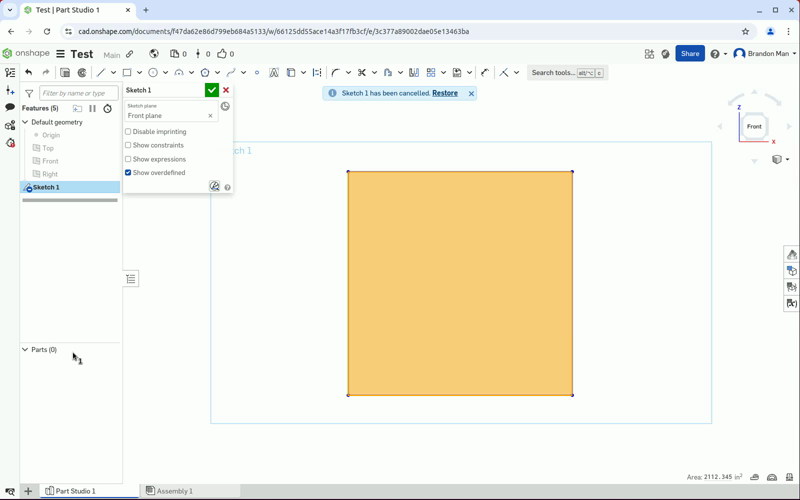
key(shift+y)
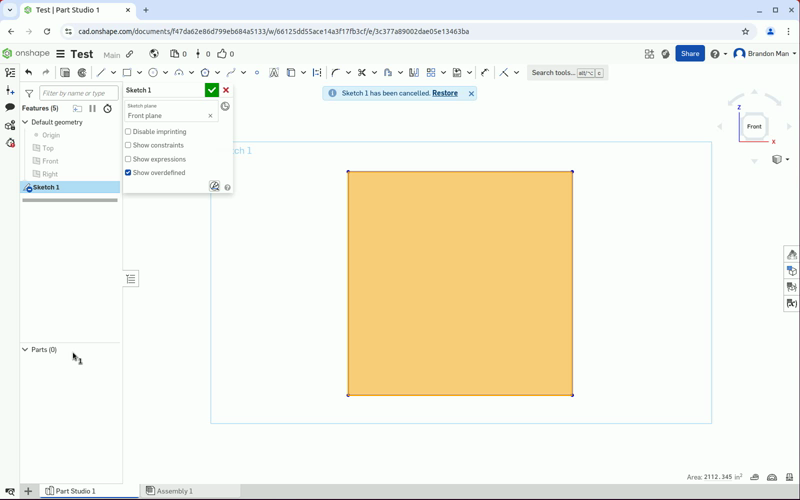
key(shift+e)
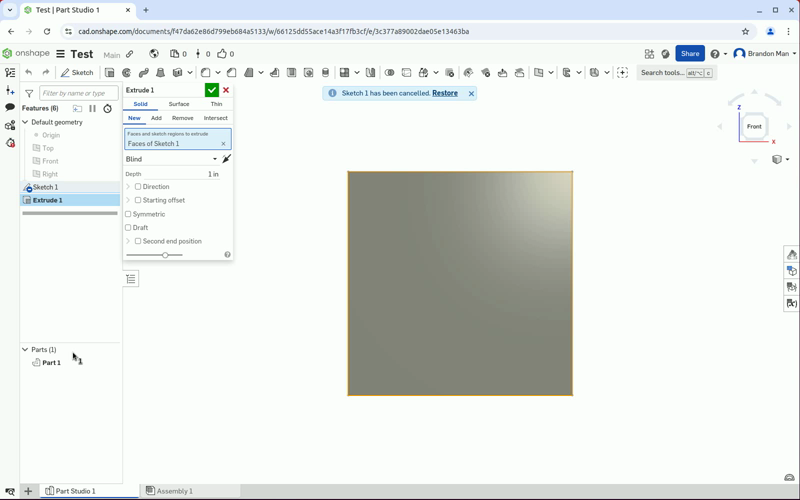
mouse_move(143, 106)
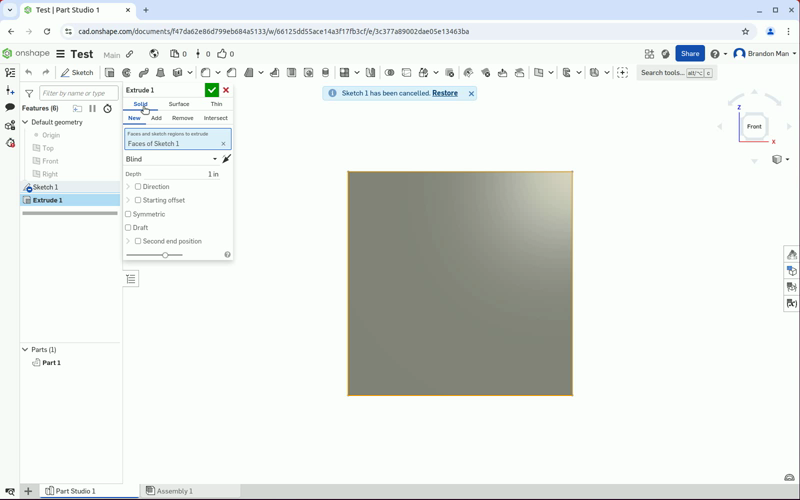
click(143, 106)
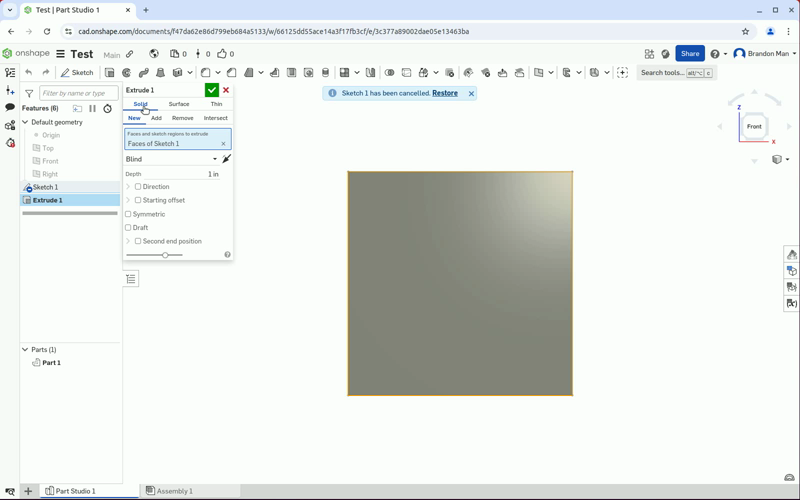
mouse_move(137, 120)
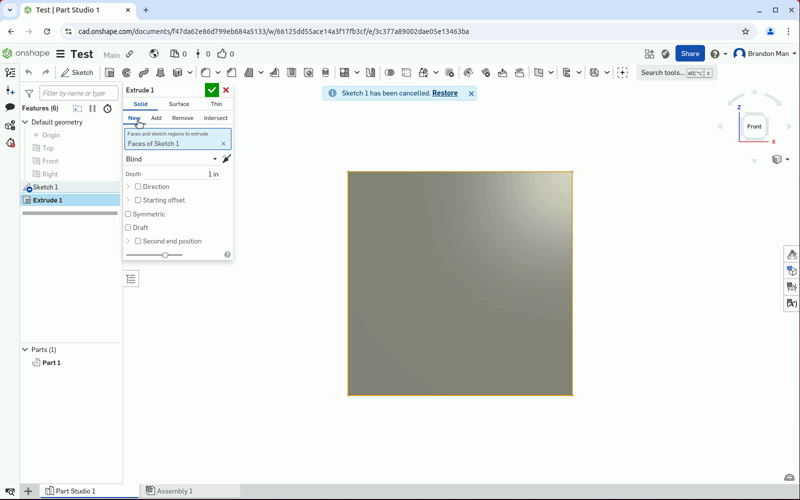
click(137, 120)
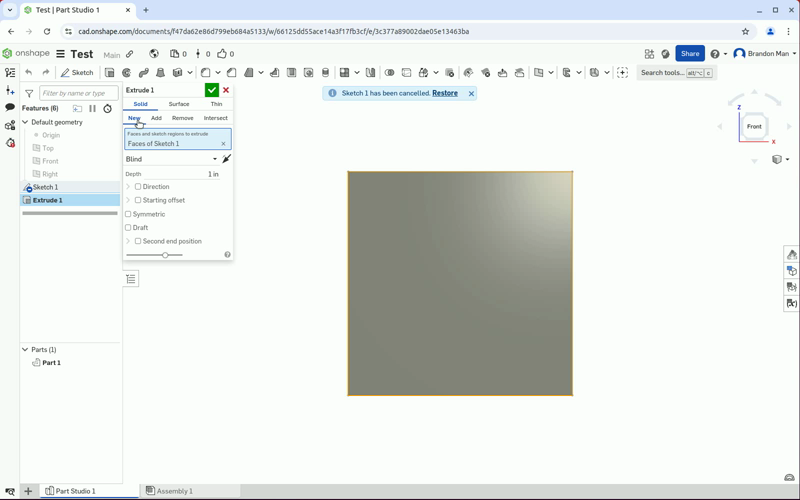
key(tab, 4)
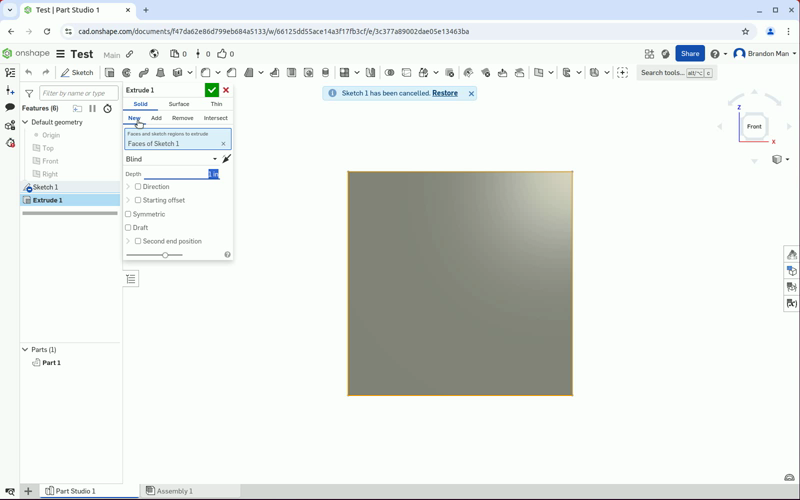
text(46.216)
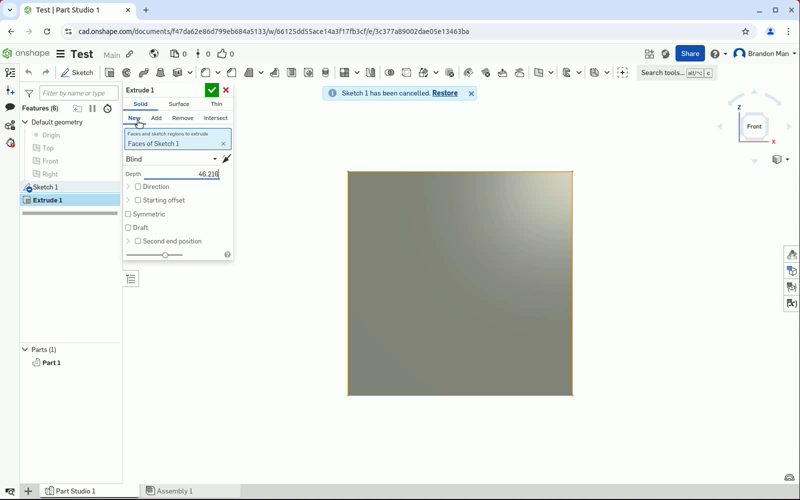
key(tab, 3)
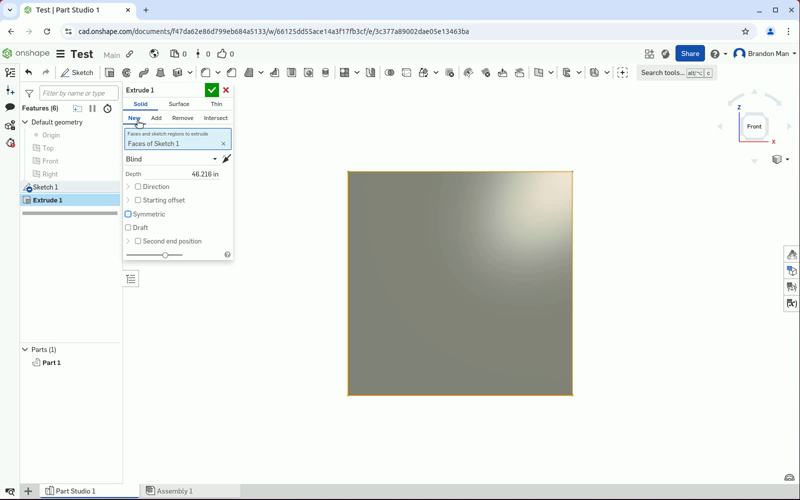
key(space)
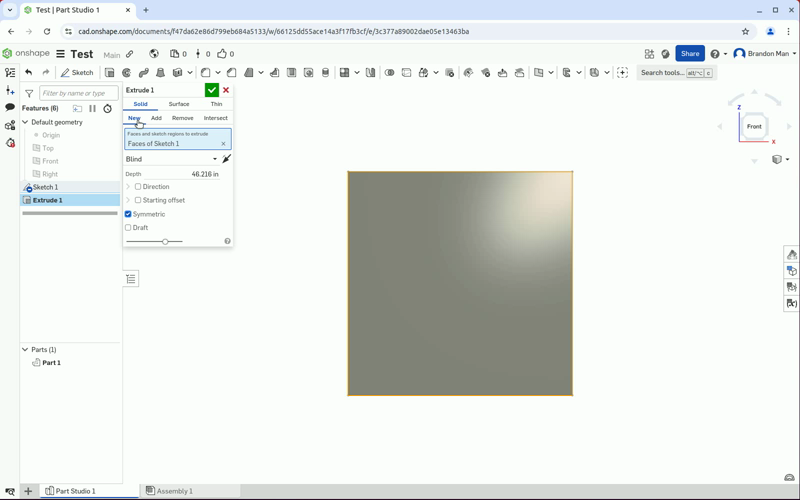
key(enter)
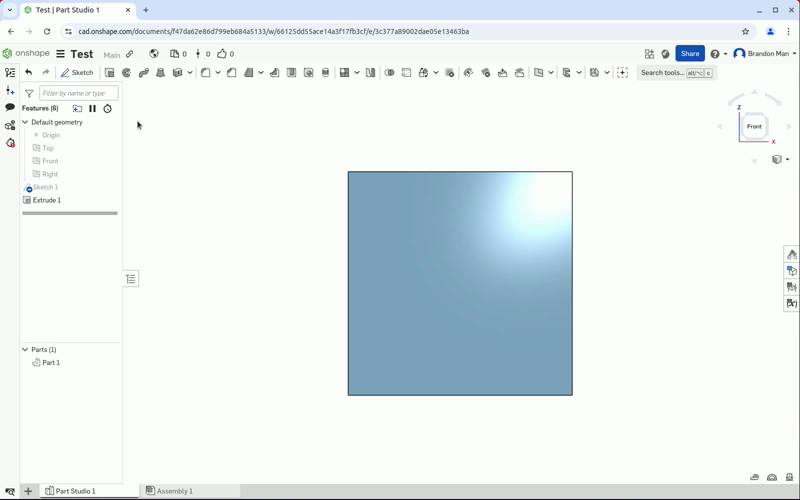
key(shift+h)
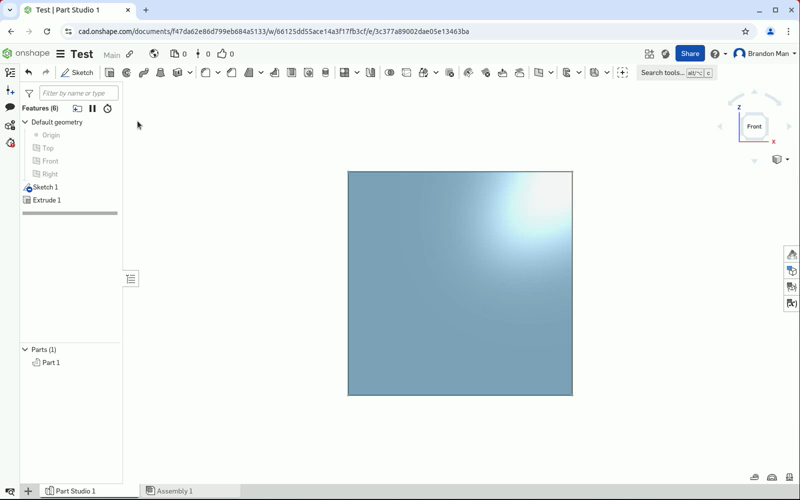
key(shift+h)
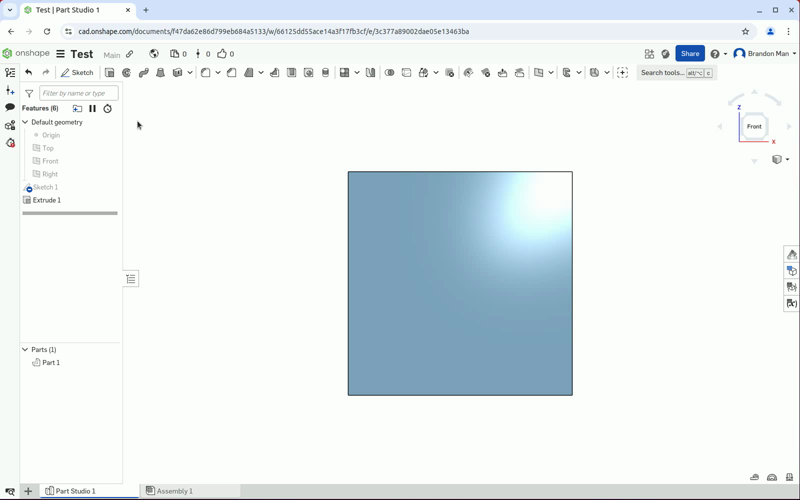
mouse_move(73, 189)
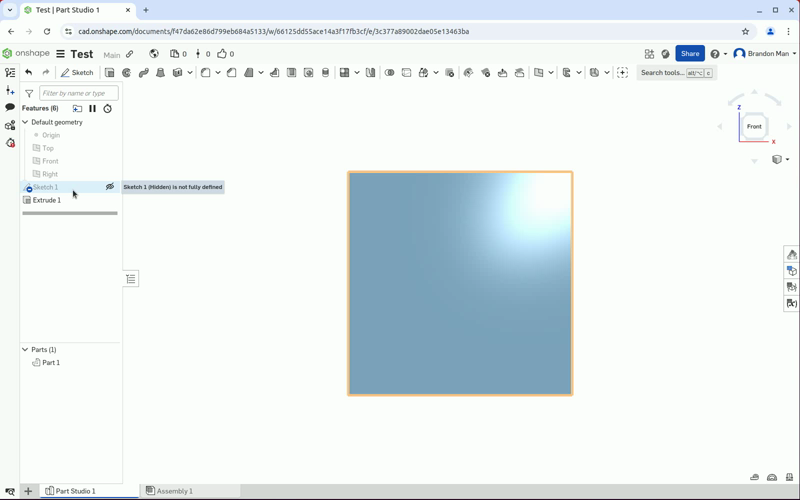
click(73, 189)
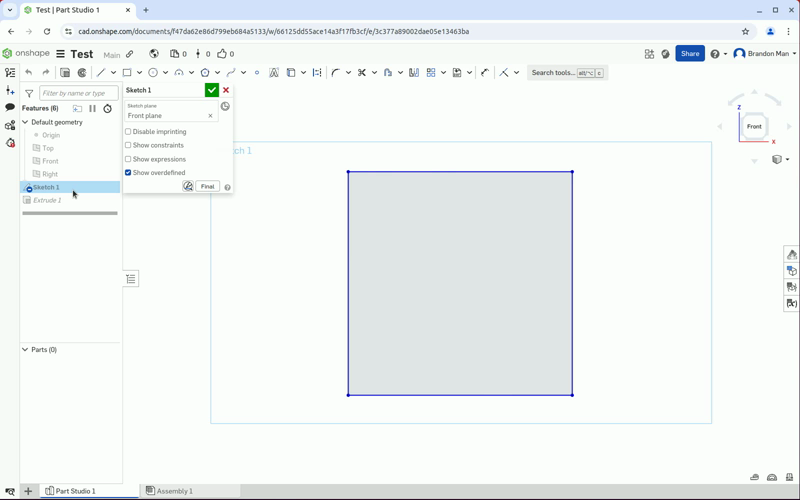
mouse_move(229, 92)
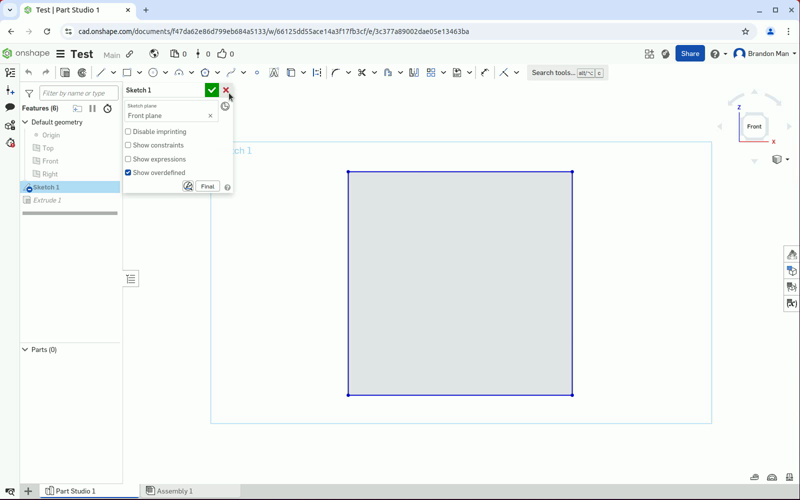
click(229, 92)
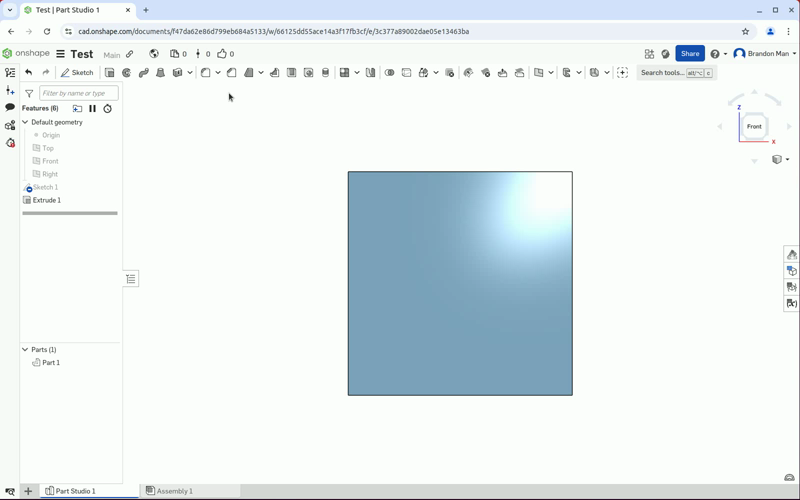
mouse_move(541, 75)
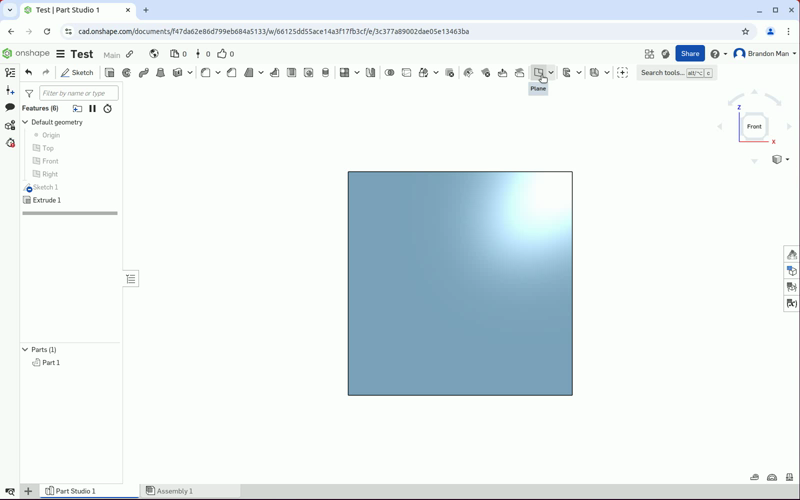
click(541, 75)
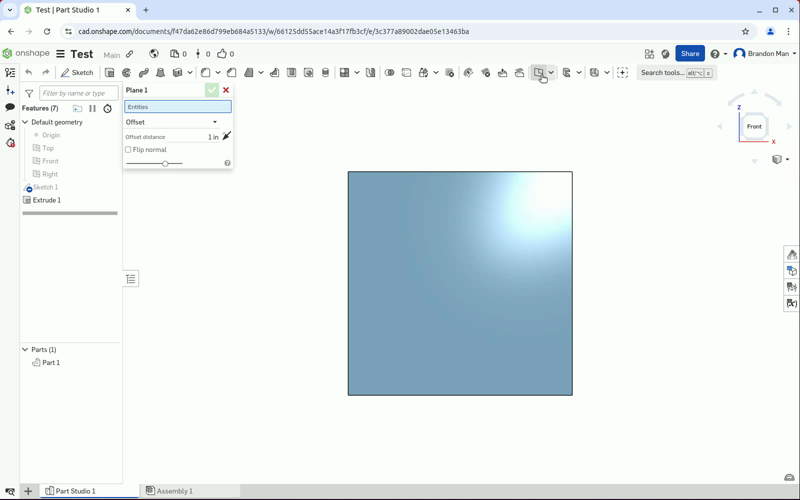
mouse_move(73, 163)
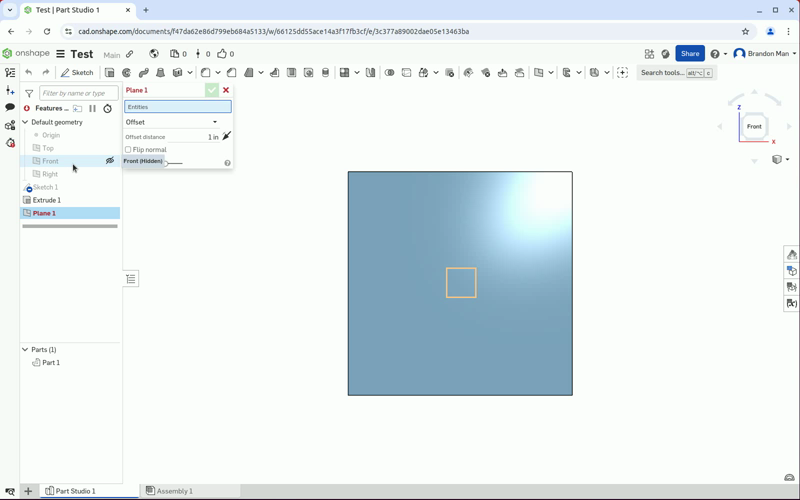
click(73, 163)
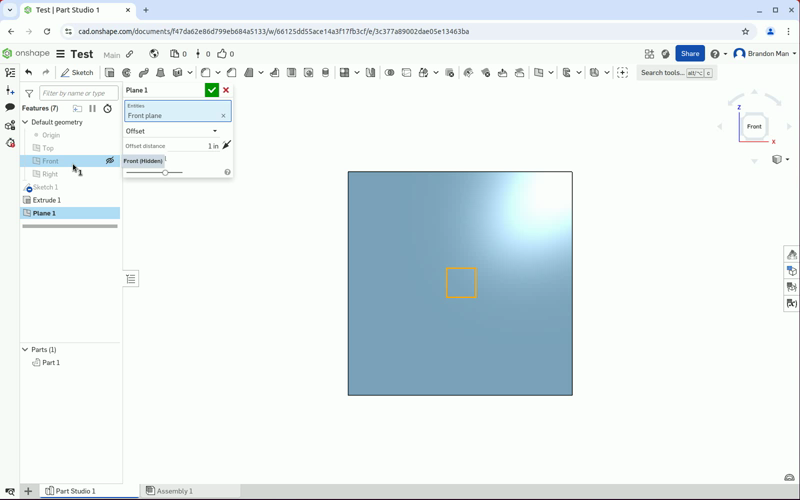
key(tab, 2)
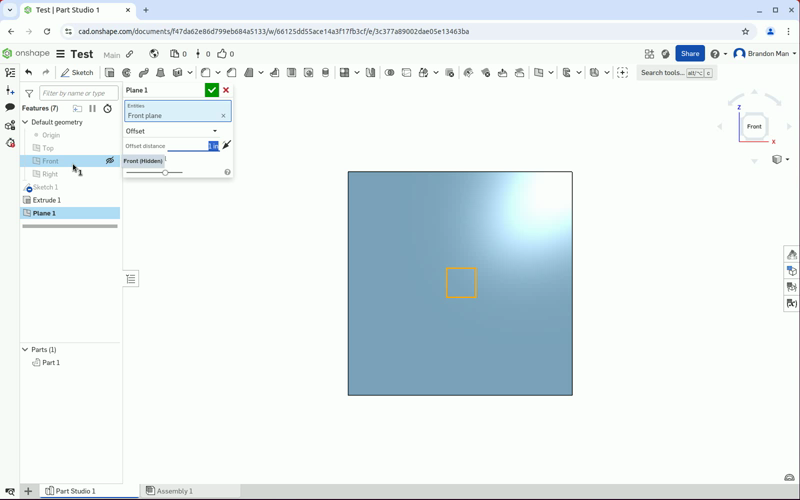
text(23.108)
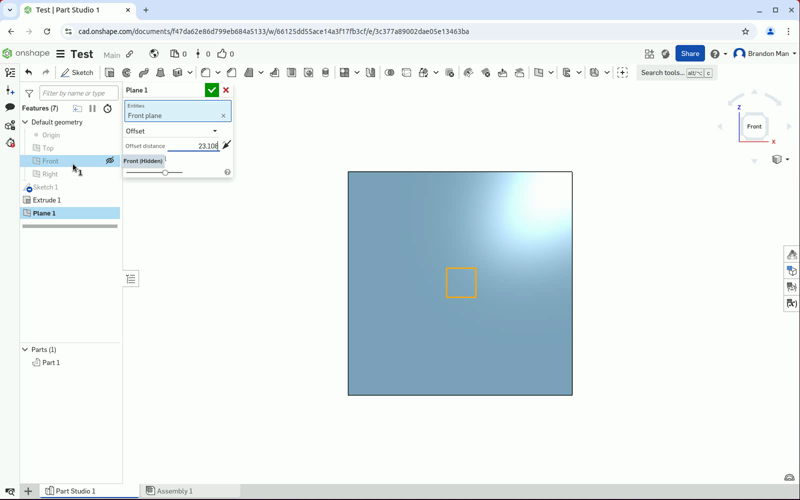
key(enter, 2)
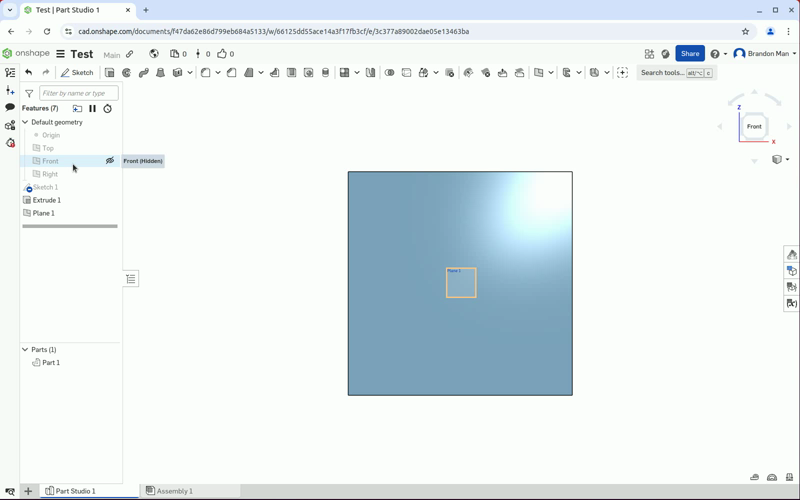
key(shift+s)
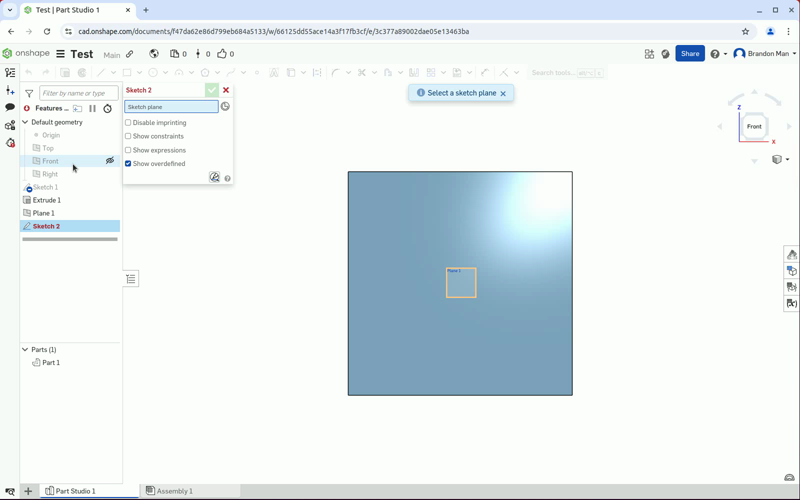
mouse_move(73, 215)
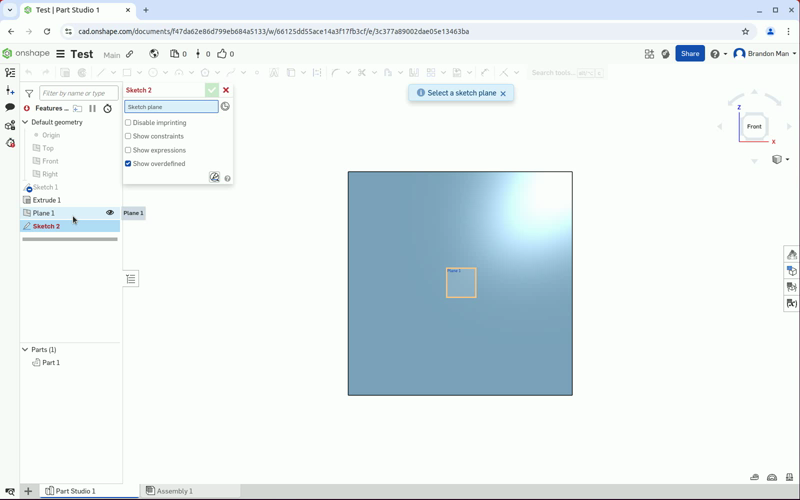
click(73, 215)
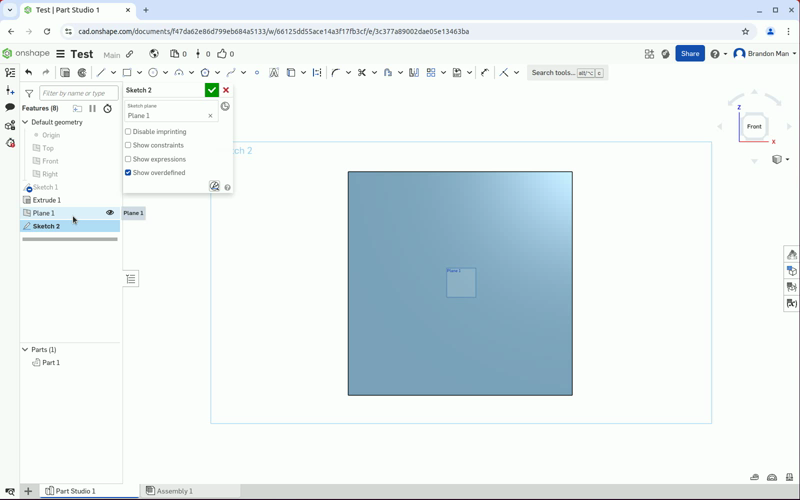
mouse_move(73, 352)
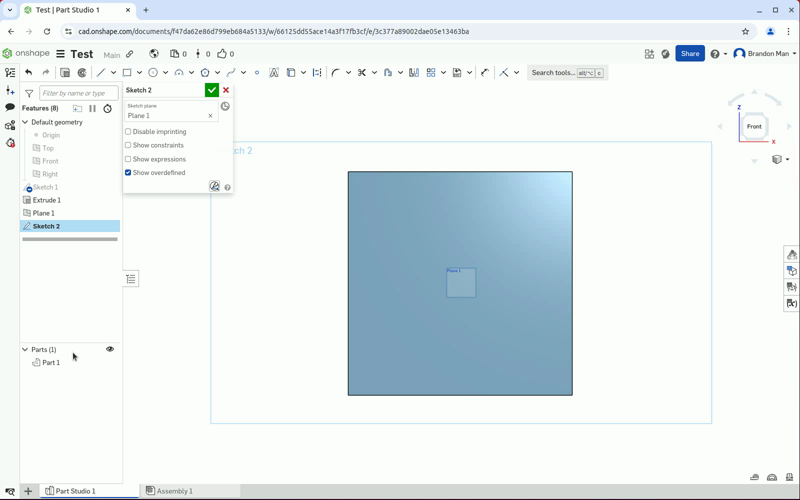
key(y)
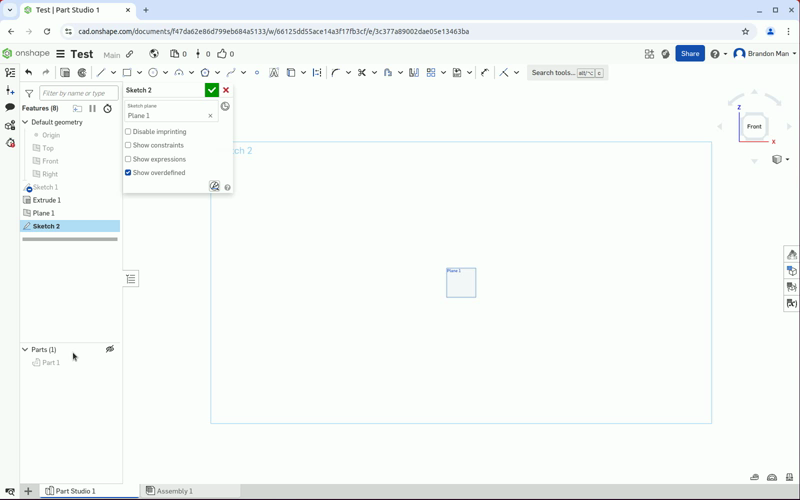
key(l)
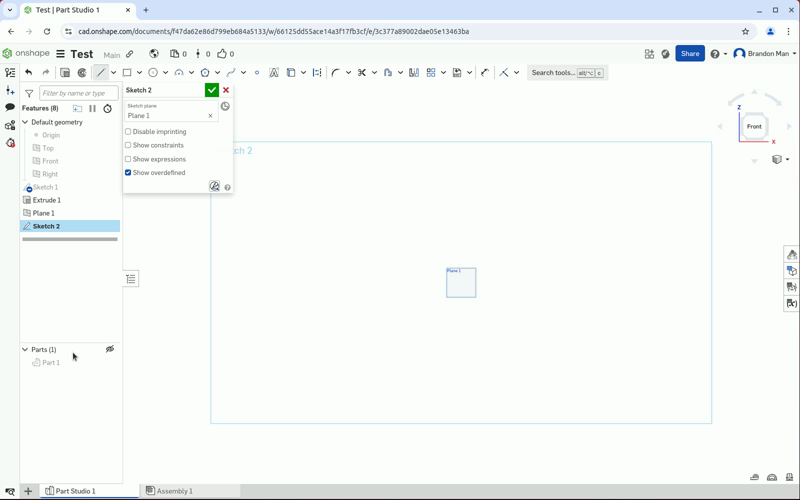
key_down(shift)
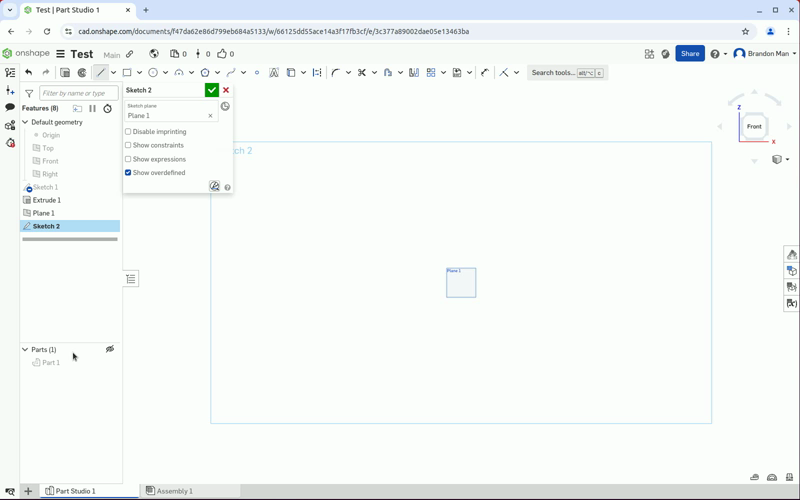
mouse_move(418, 170)
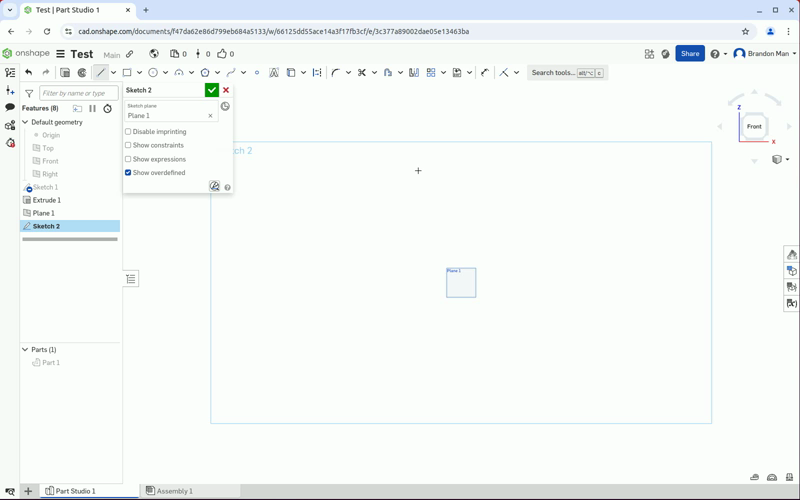
click(418, 170)
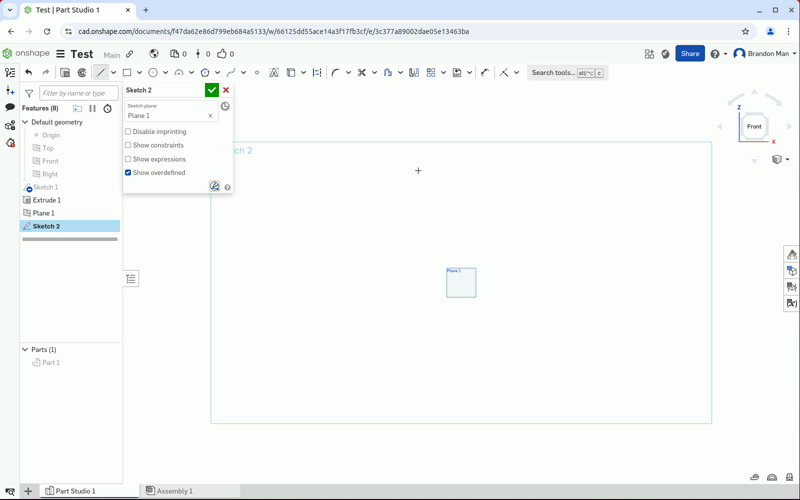
key_up(shift)
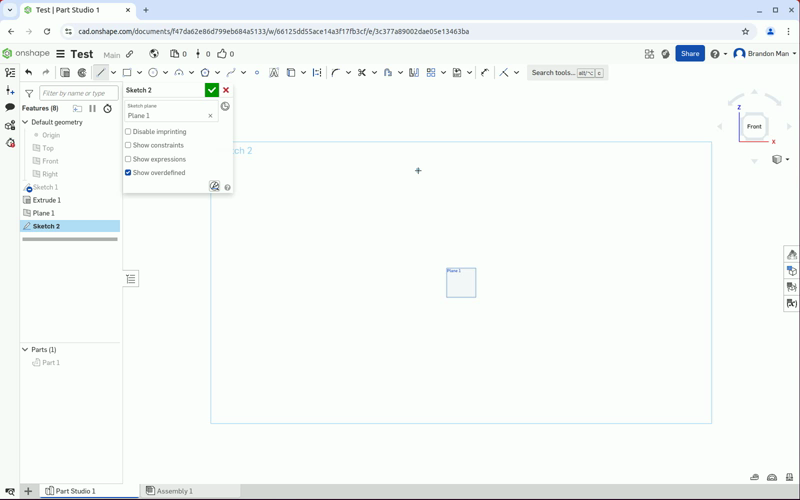
key_down(shift)
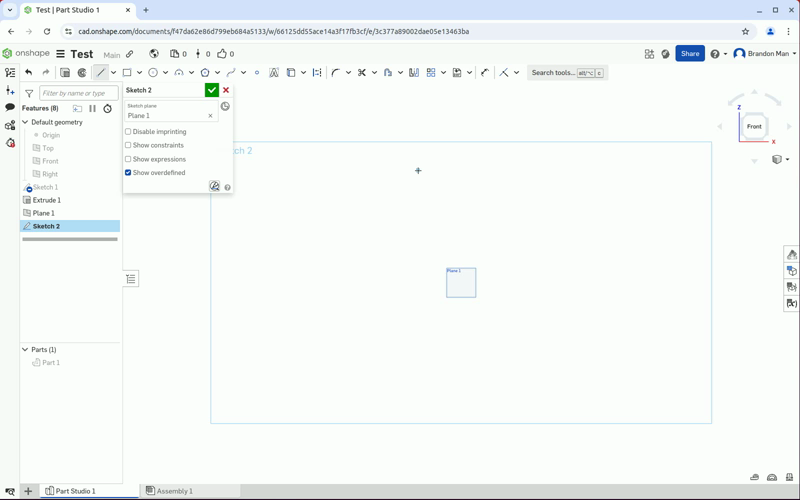
mouse_move(503, 170)
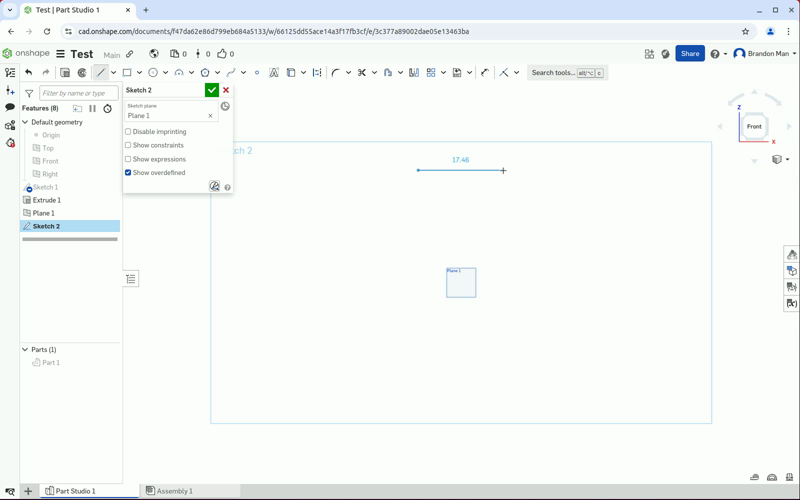
click(503, 170)
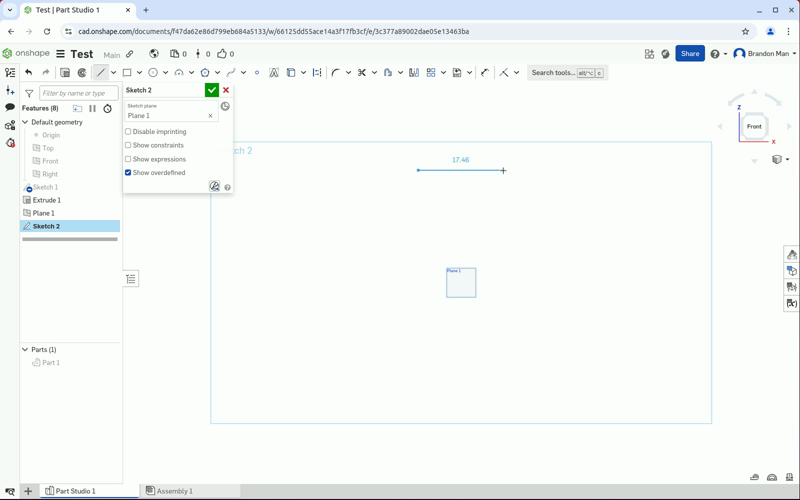
key_up(shift)
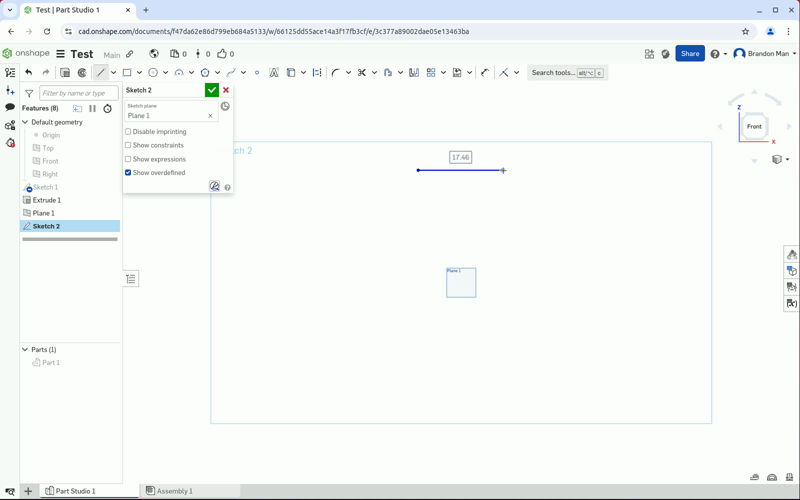
key(esc)
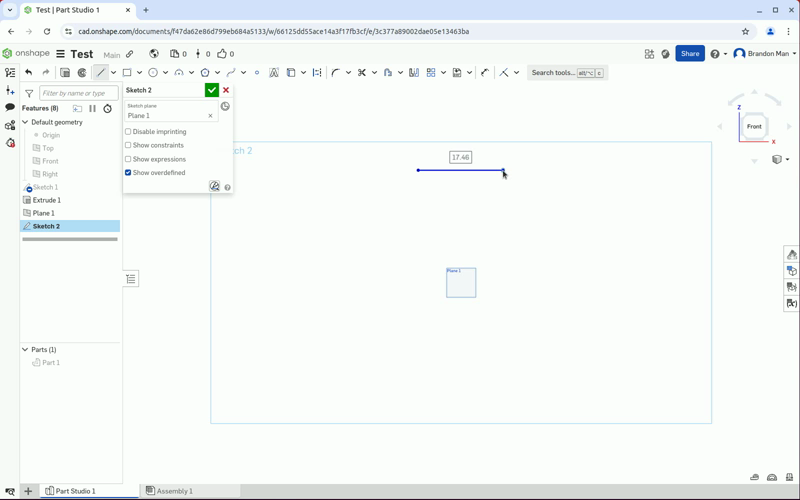
key(a)
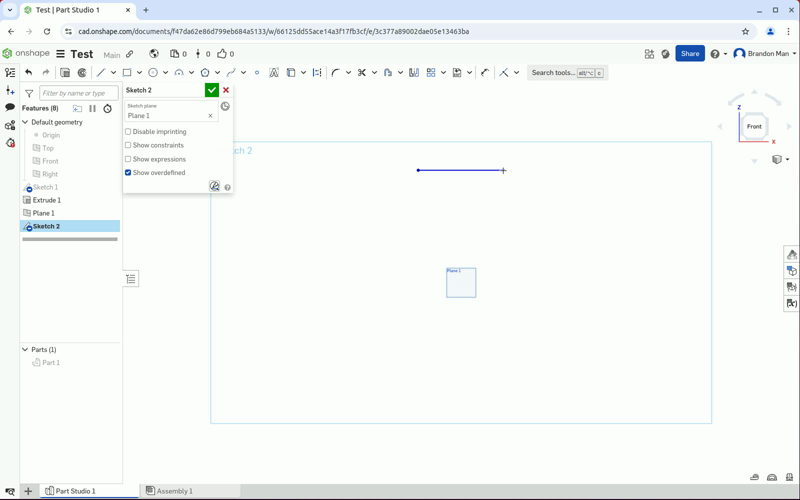
mouse_move(503, 170)
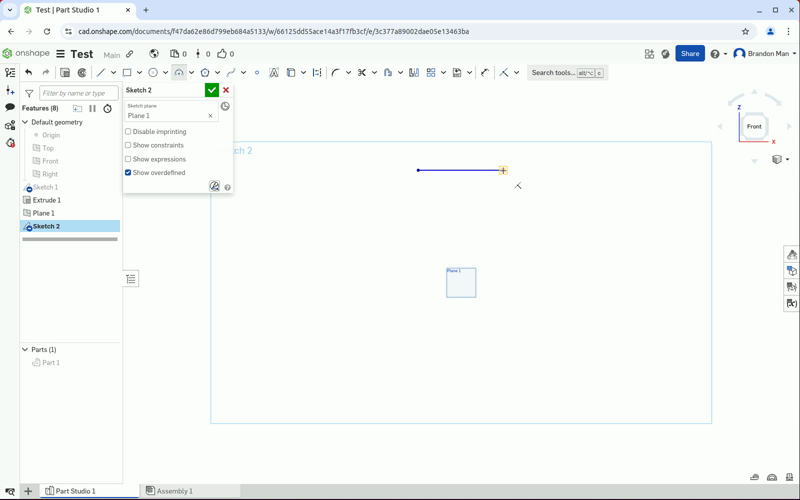
click(503, 170)
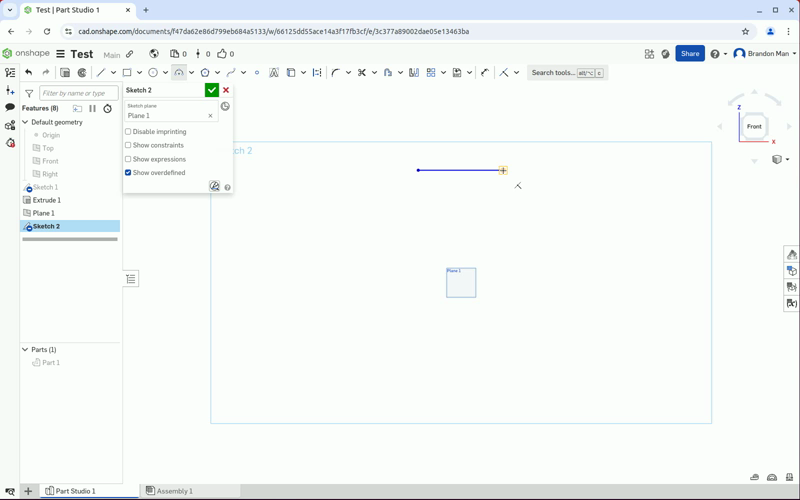
mouse_move(418, 170)
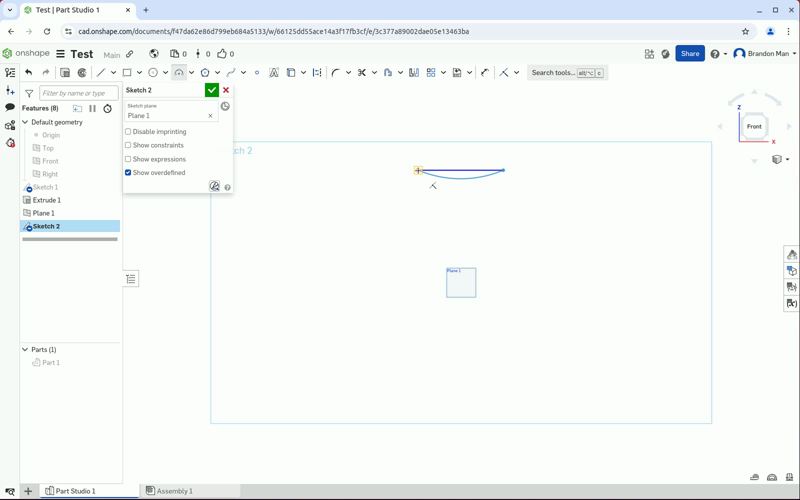
click(418, 170)
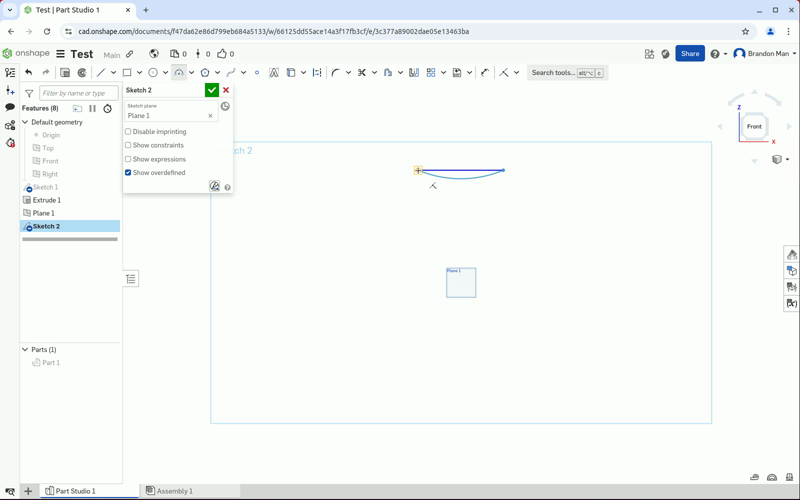
key_down(shift)
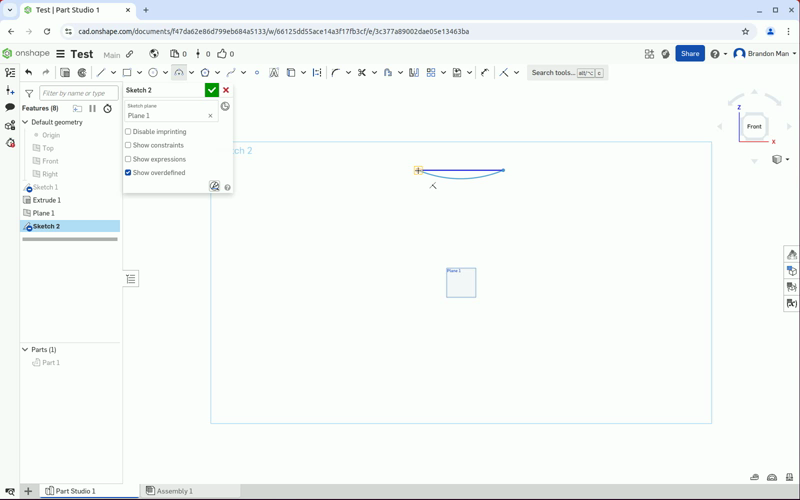
mouse_move(461, 128)
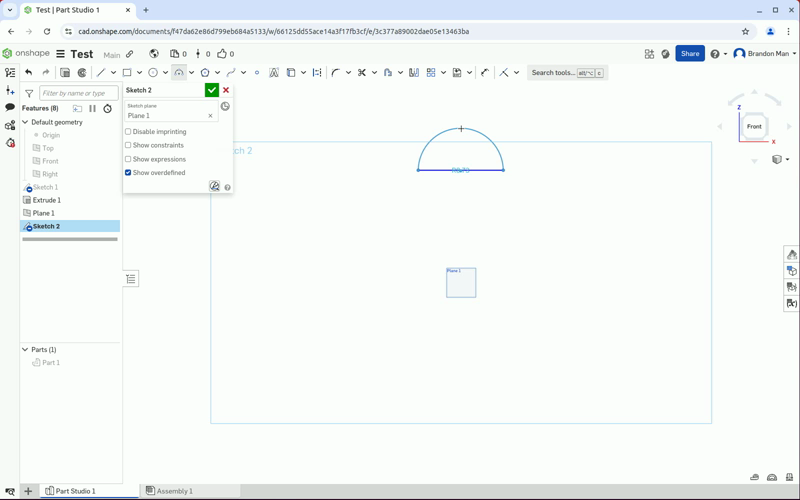
click(461, 128)
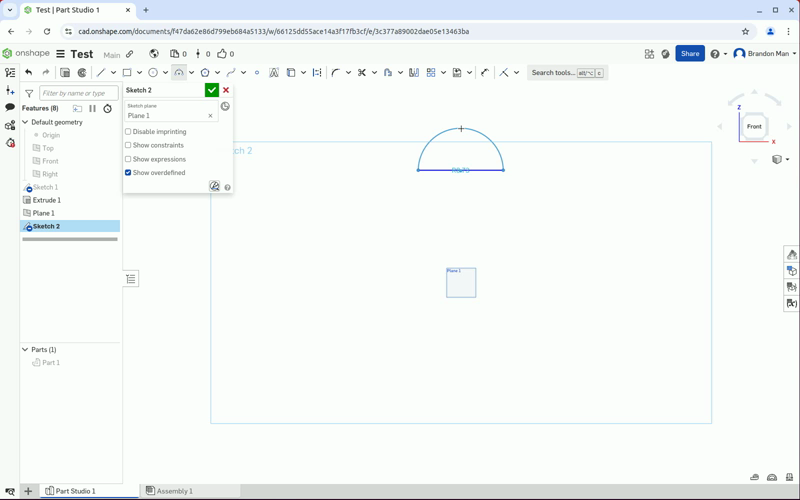
key_up(shift)
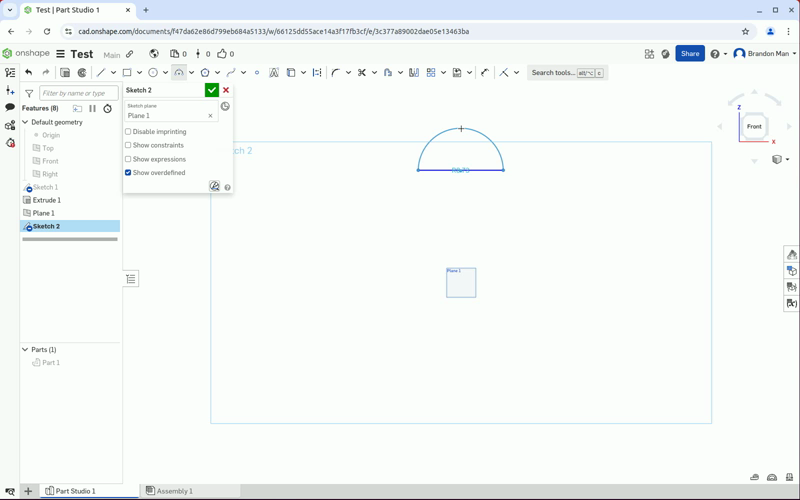
key(esc)
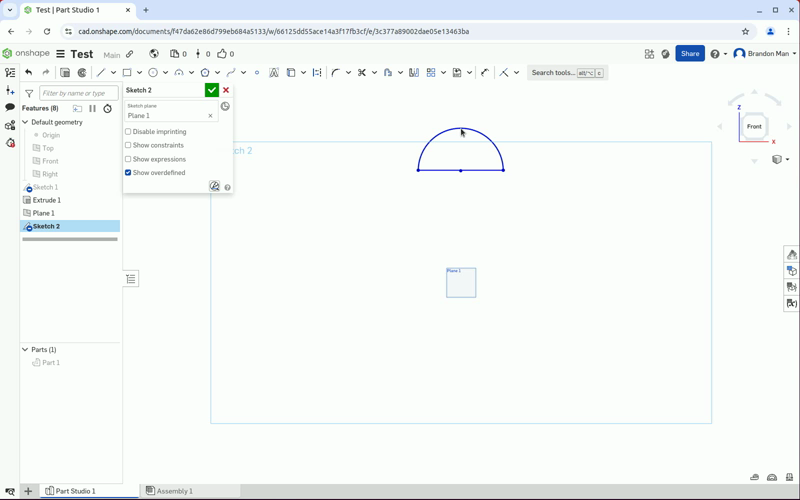
mouse_move(424, 166)
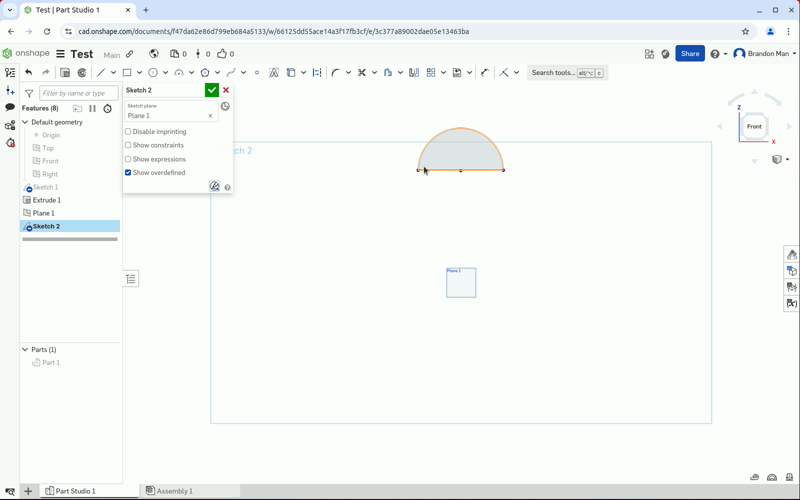
scroll(6)
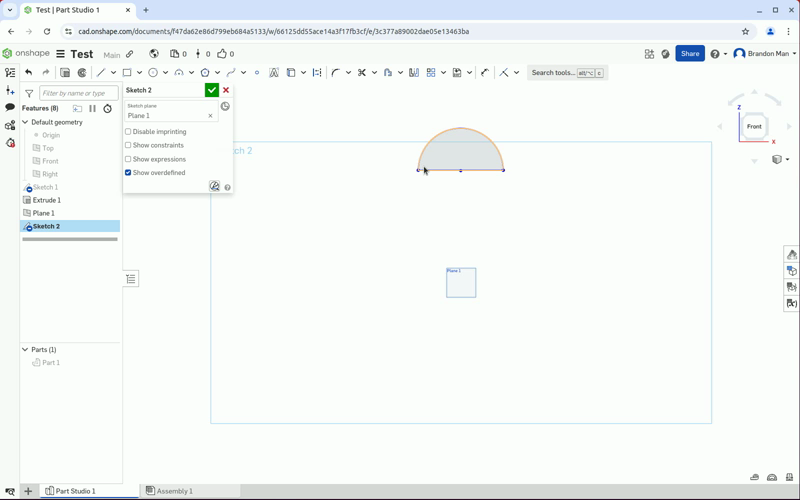
scroll(6)
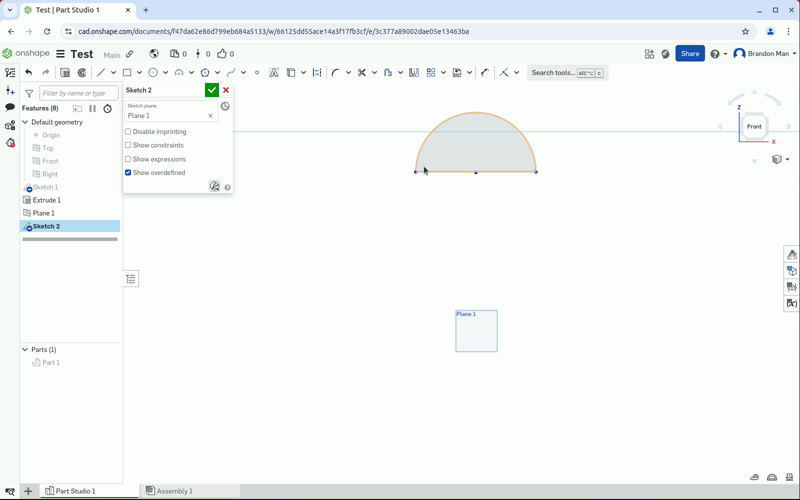
scroll(6)
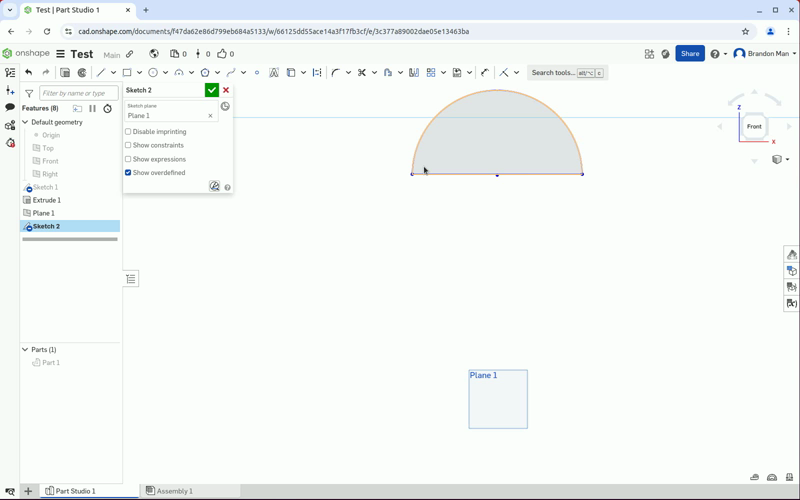
scroll(6)
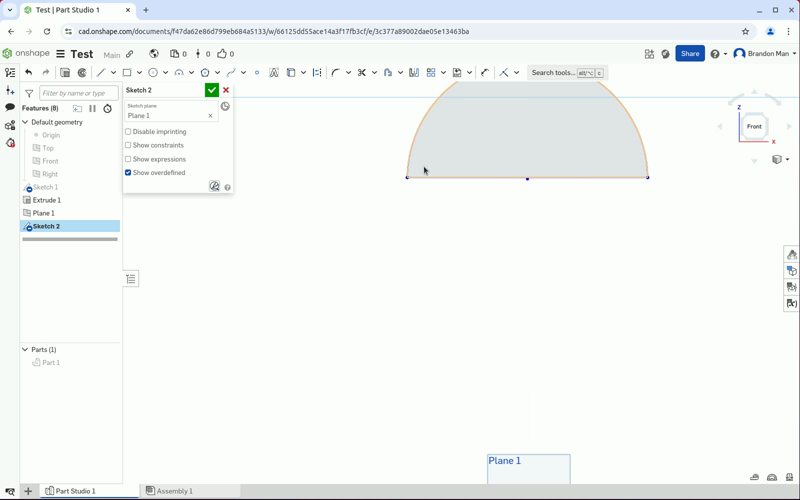
scroll(6)
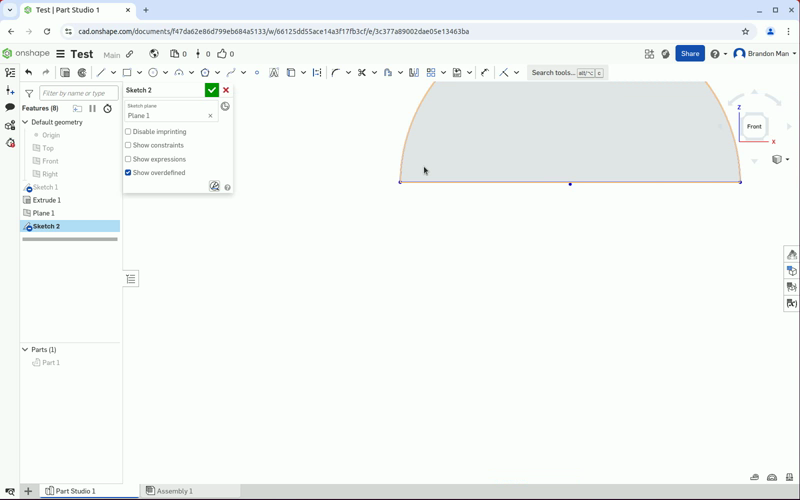
scroll(6)
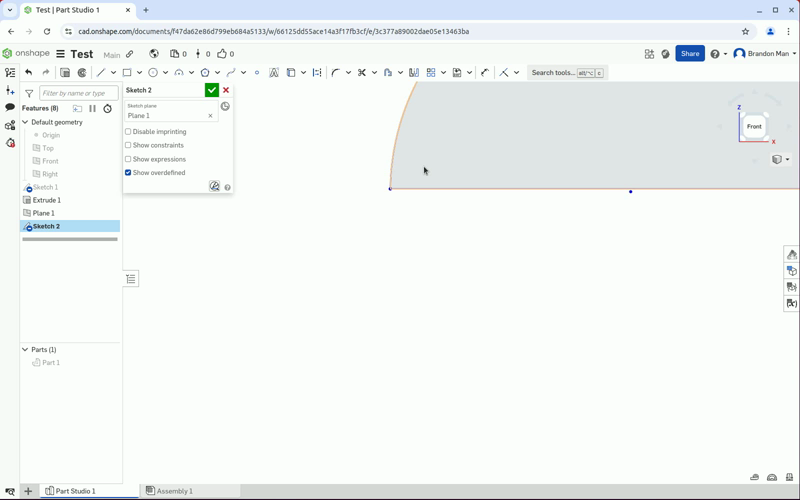
scroll(6)
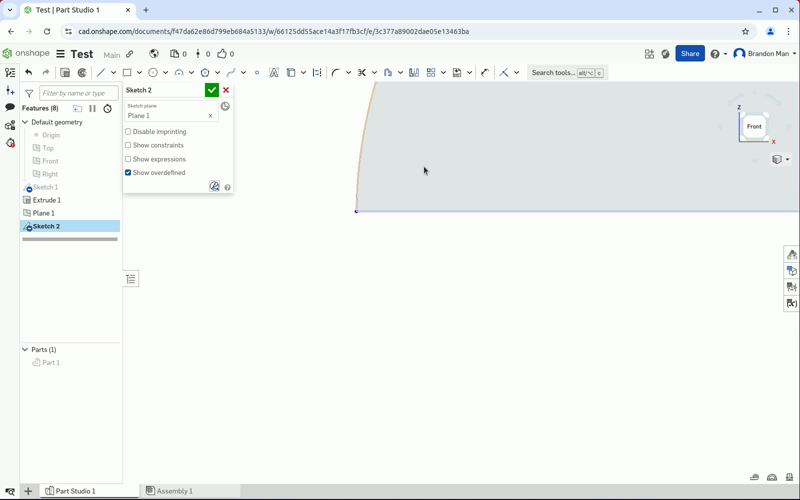
click(424, 166)
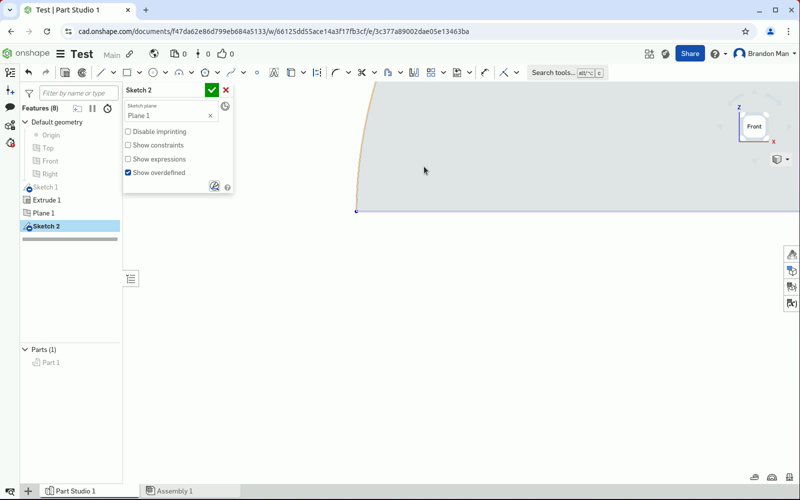
scroll(-6)
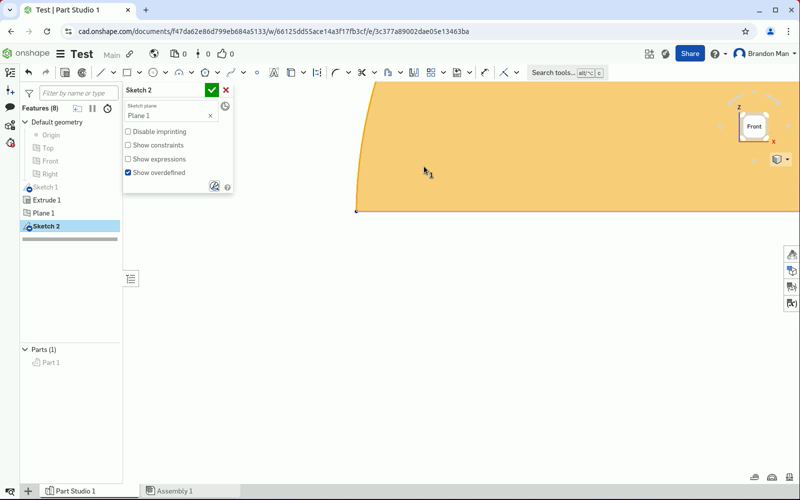
scroll(-6)
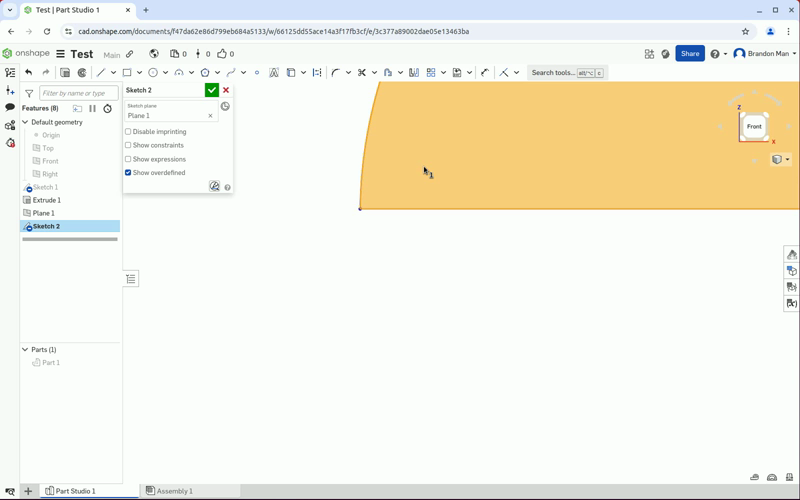
scroll(-6)
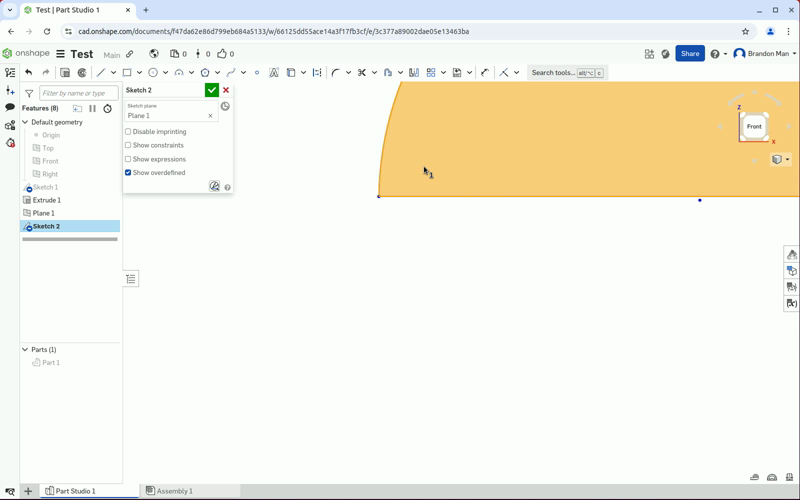
scroll(-6)
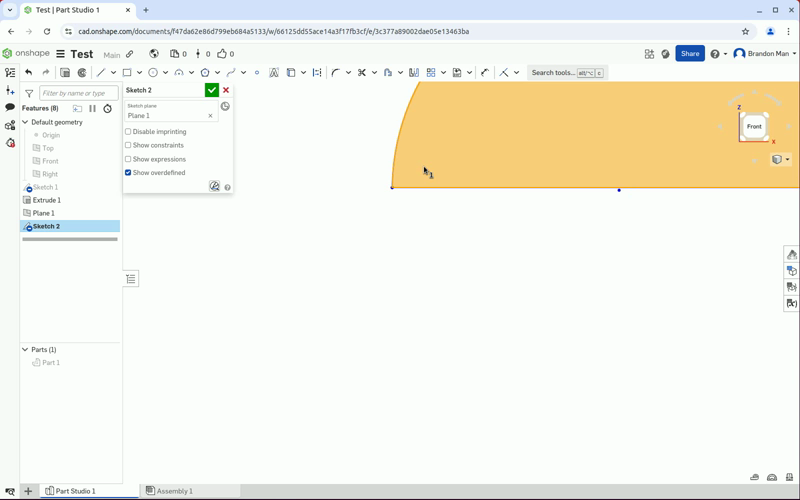
scroll(-6)
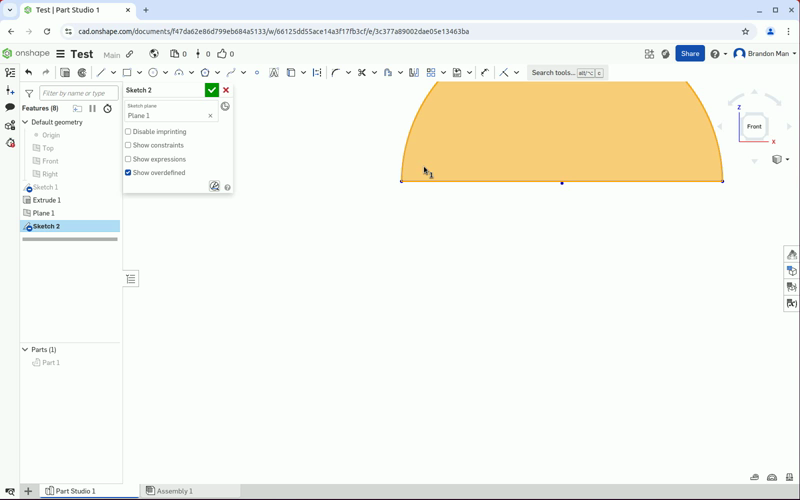
scroll(-6)
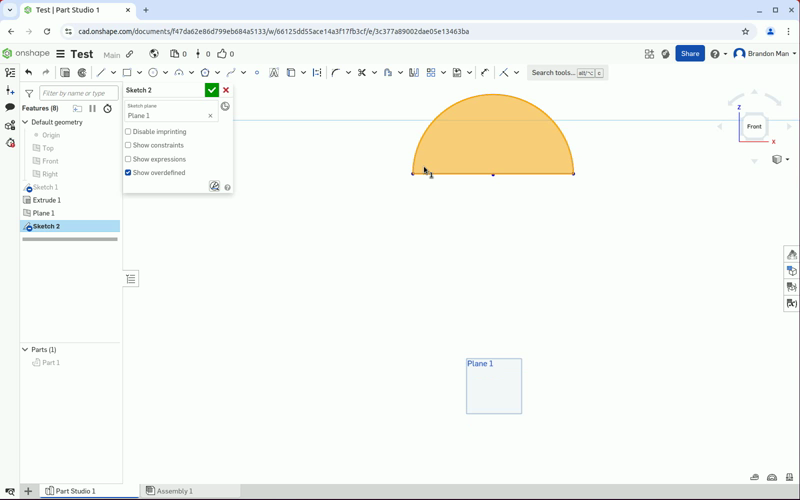
scroll(-6)
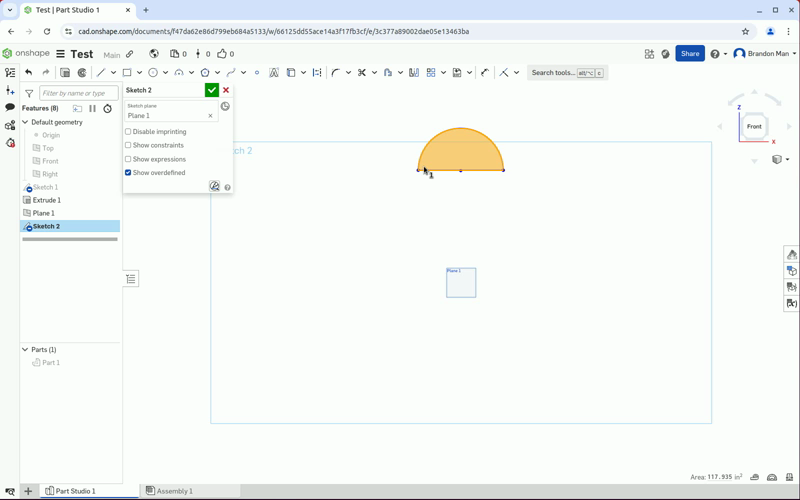
mouse_move(73, 352)
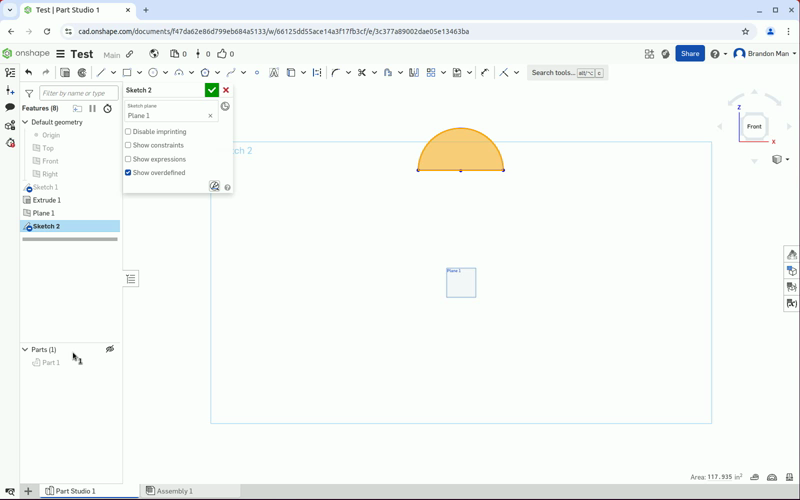
key(shift+y)
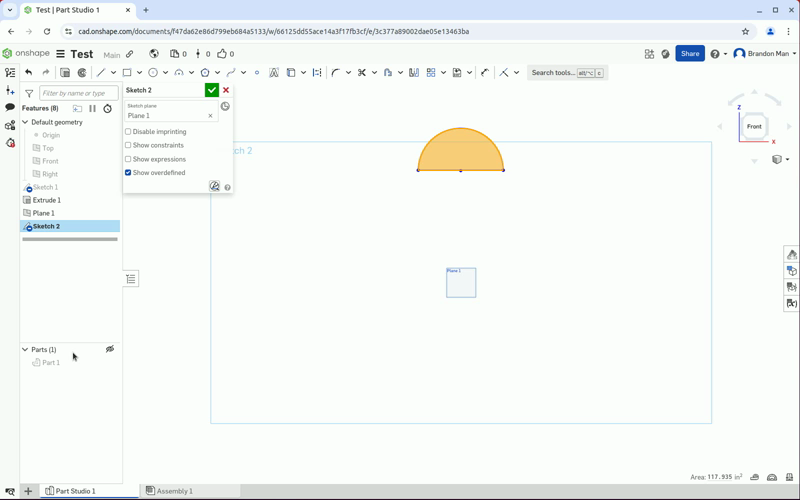
key(shift+e)
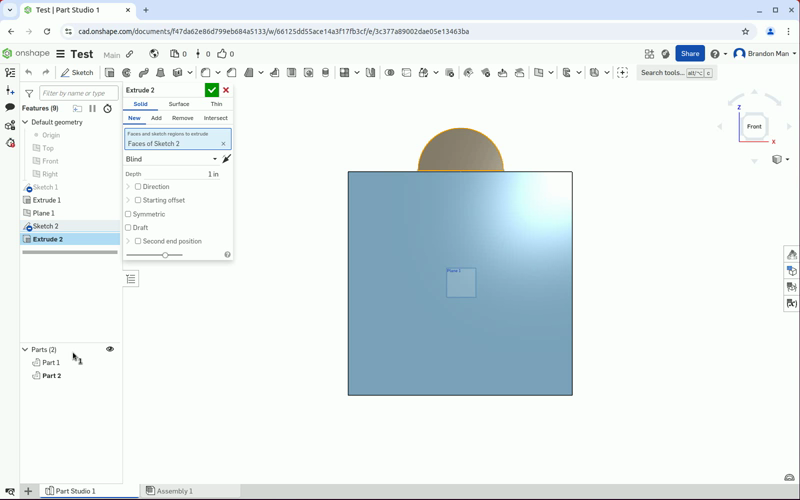
mouse_move(143, 106)
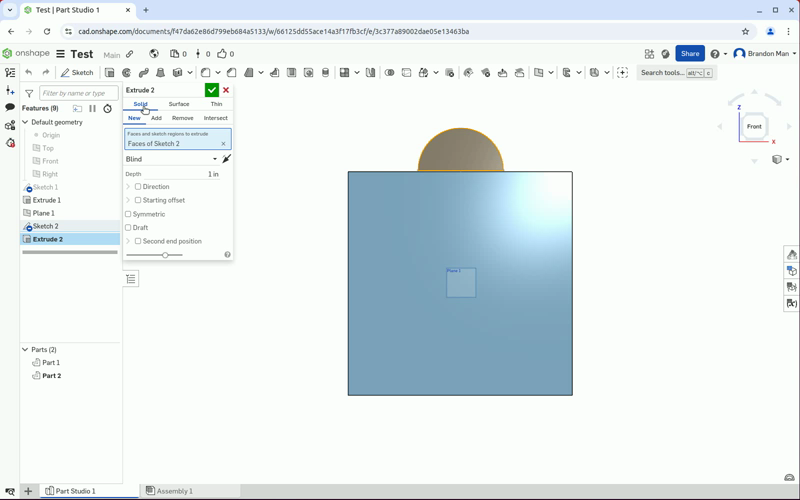
click(143, 106)
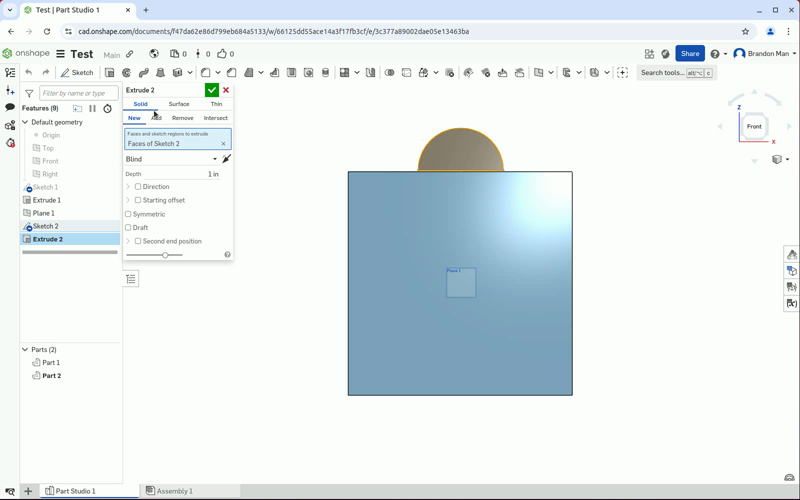
mouse_move(186, 120)
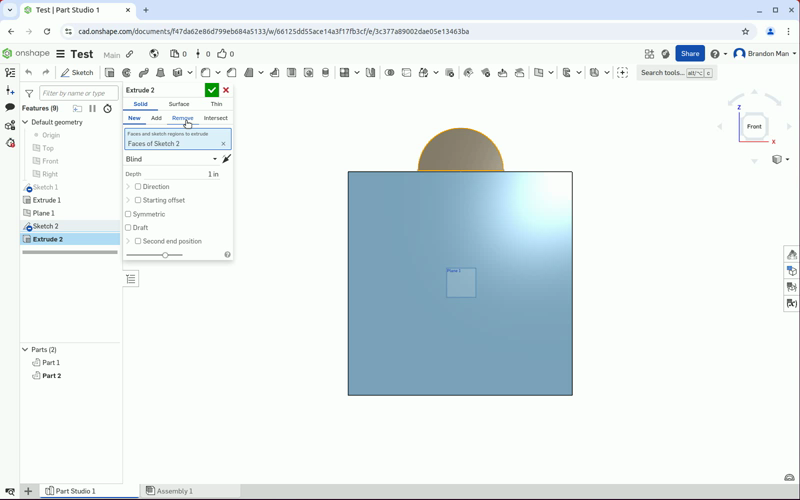
click(186, 120)
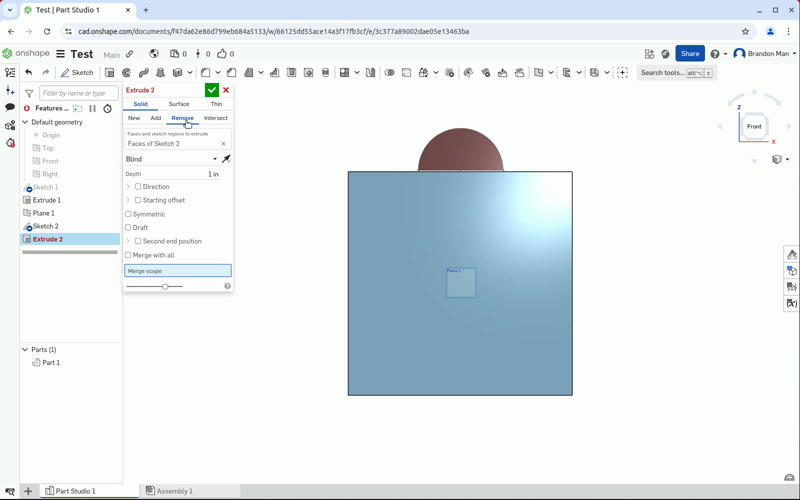
key(tab, 4)
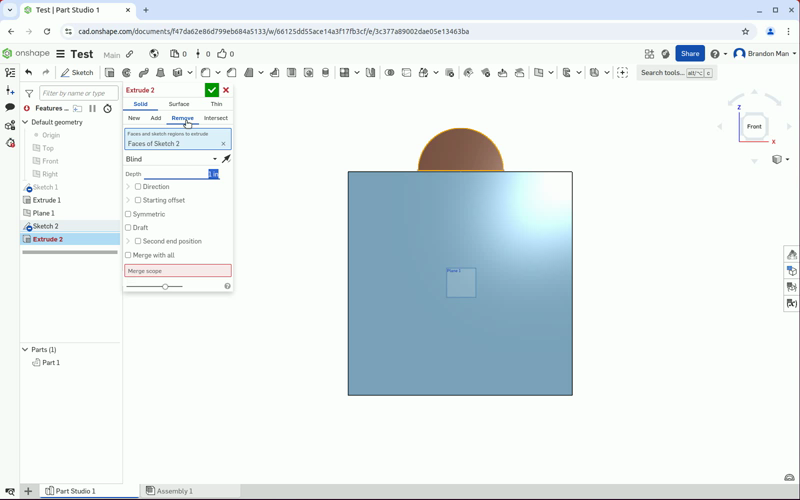
text(30.811)
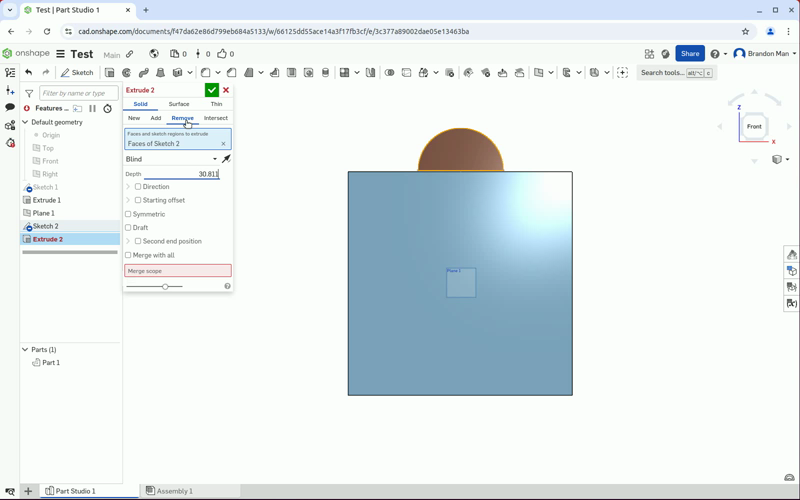
key(tab, 6)
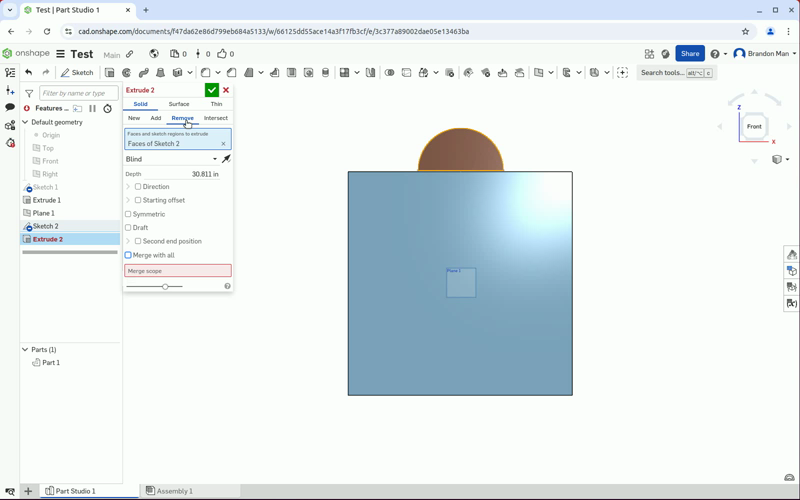
key(space)
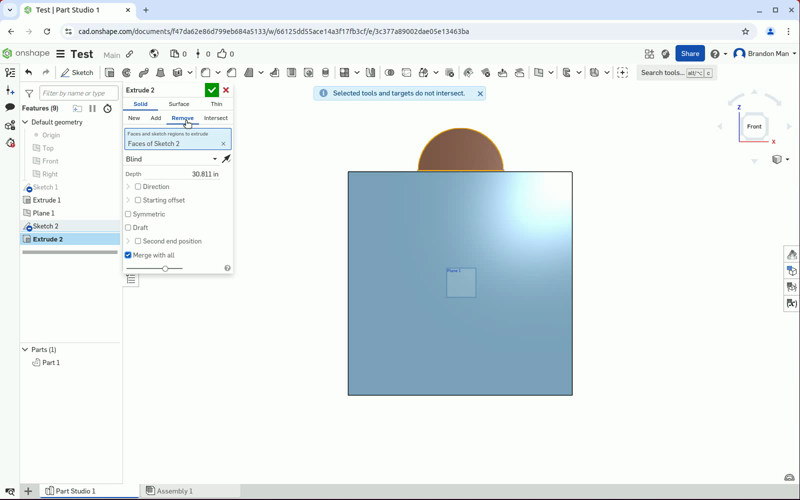
key(enter)
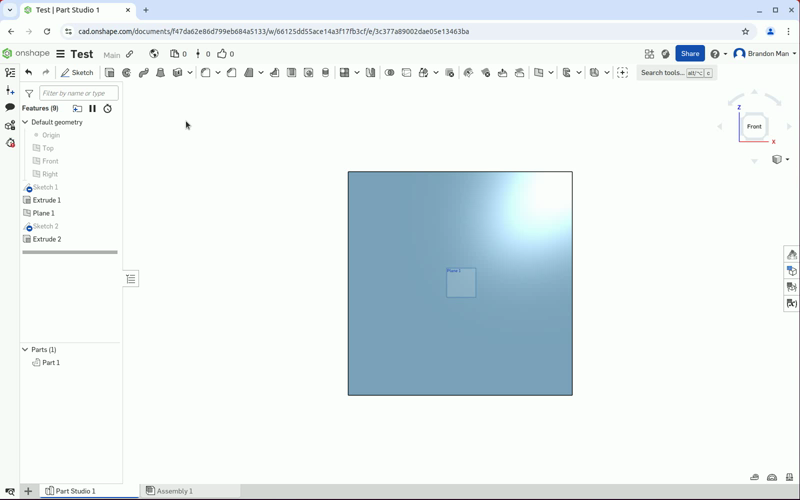
key(shift+h)
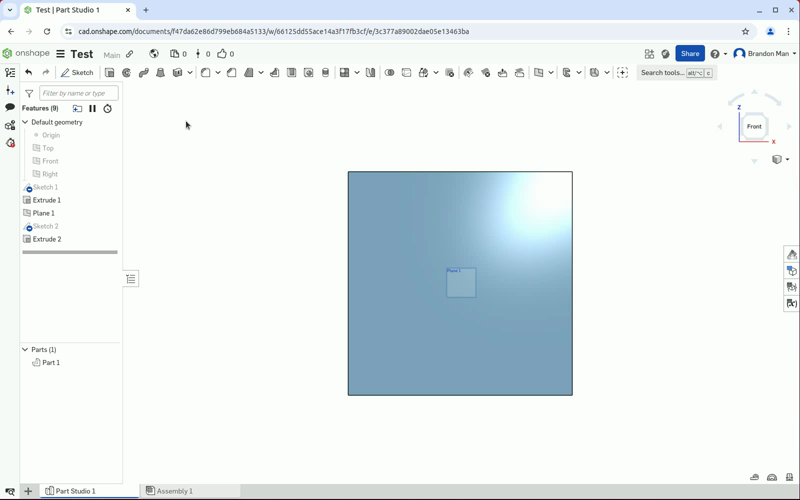
key(shift+h)
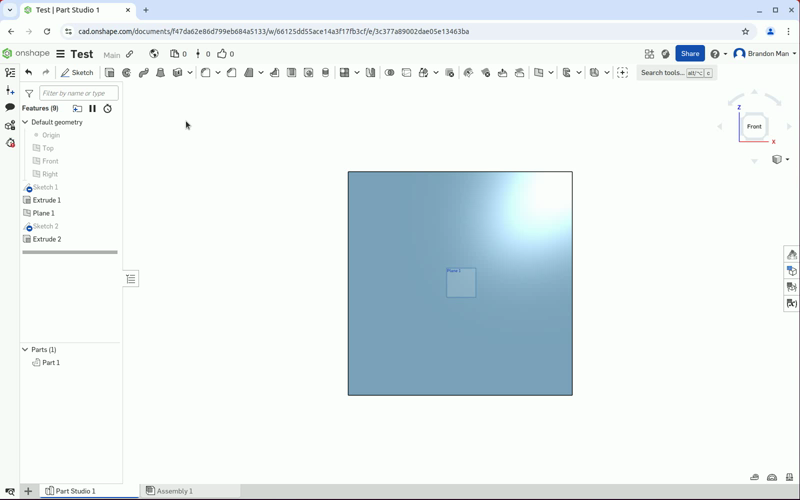
mouse_move(73, 189)
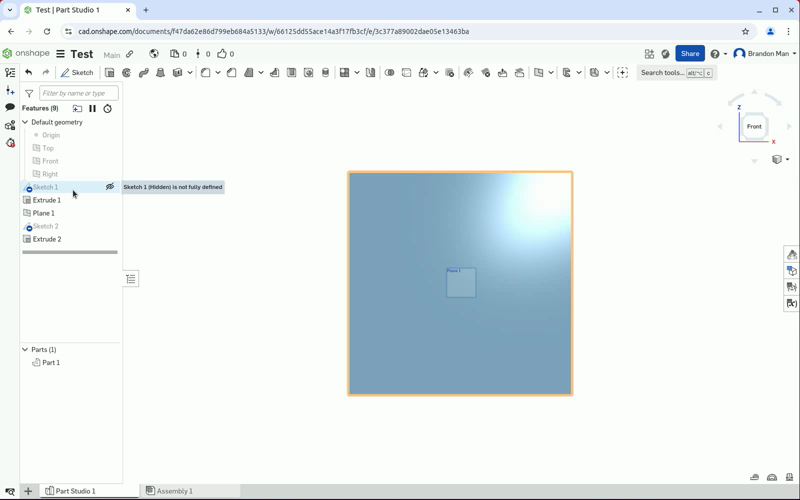
click(73, 189)
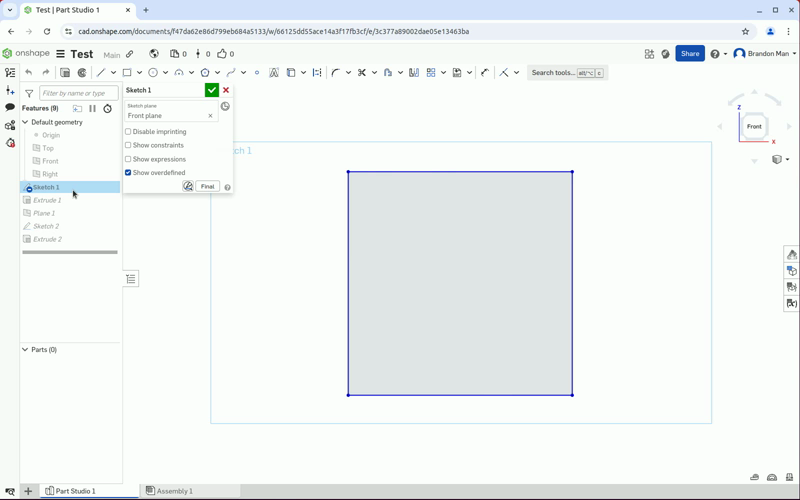
mouse_move(229, 92)
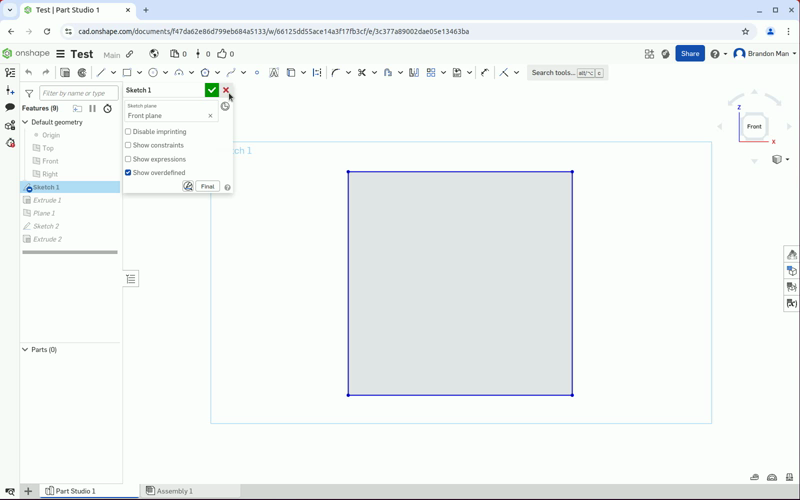
click(229, 92)
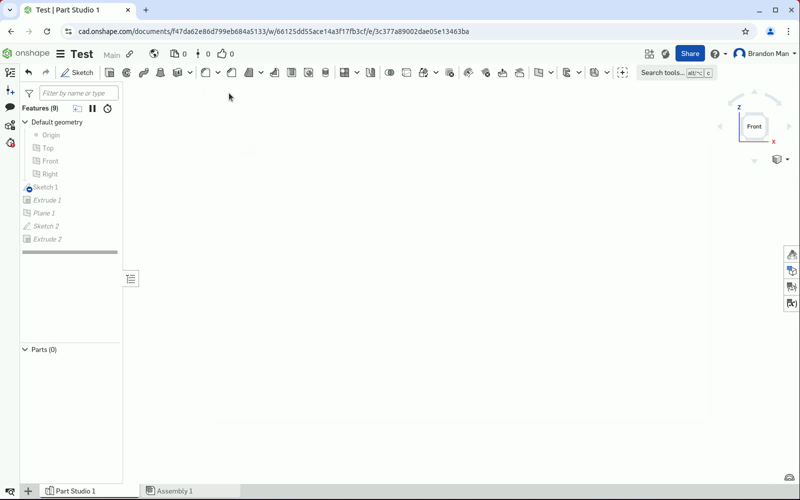
key(shift+s)
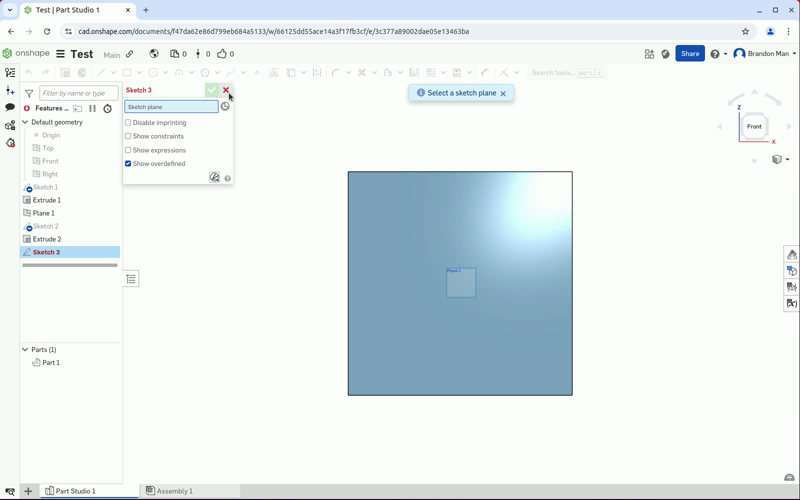
mouse_move(73, 215)
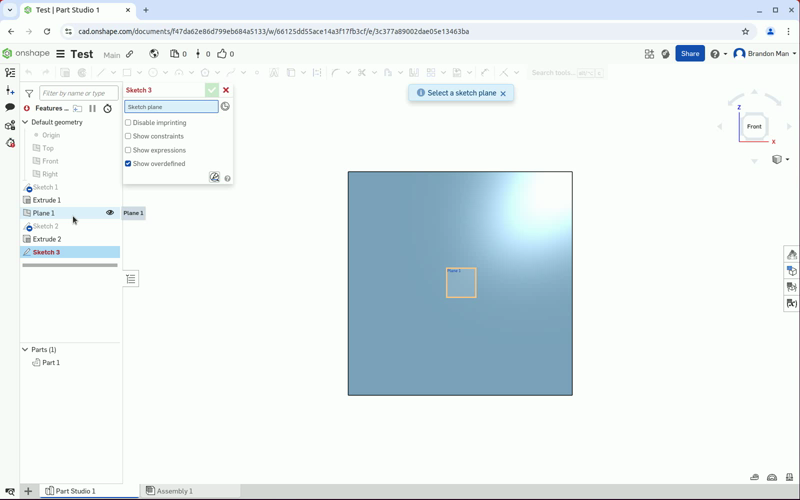
click(73, 215)
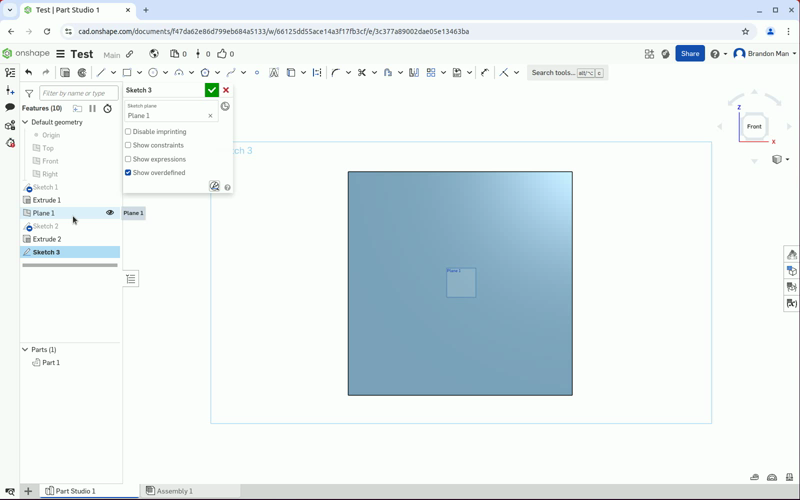
mouse_move(73, 352)
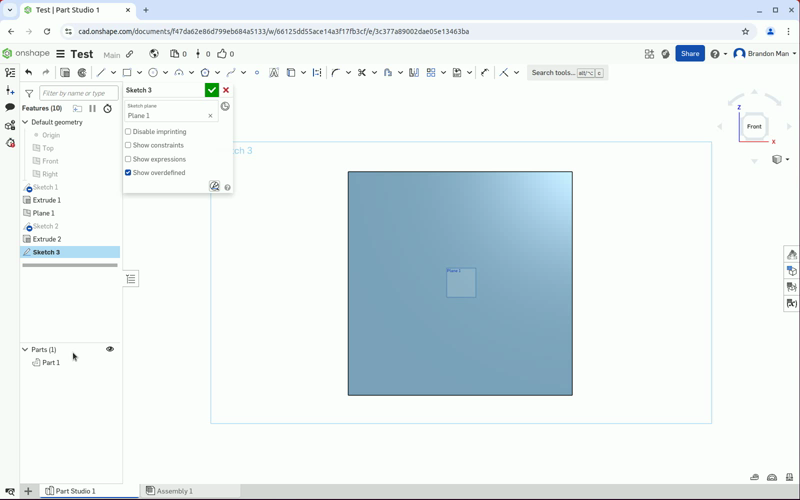
key(y)
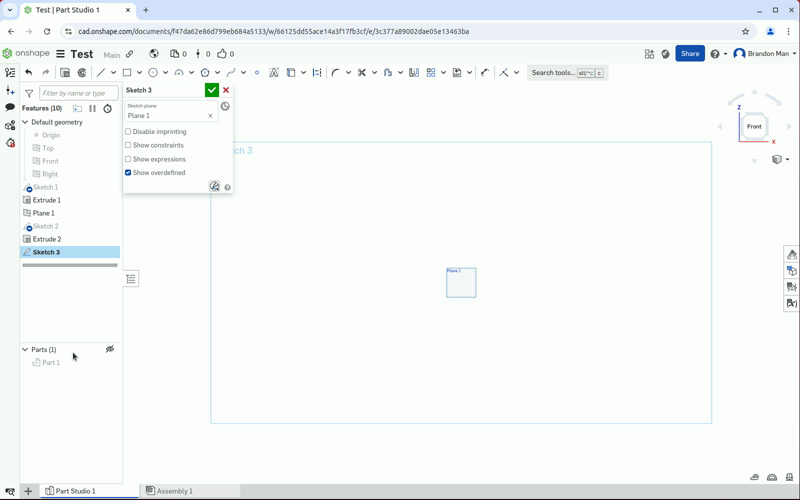
key(a)
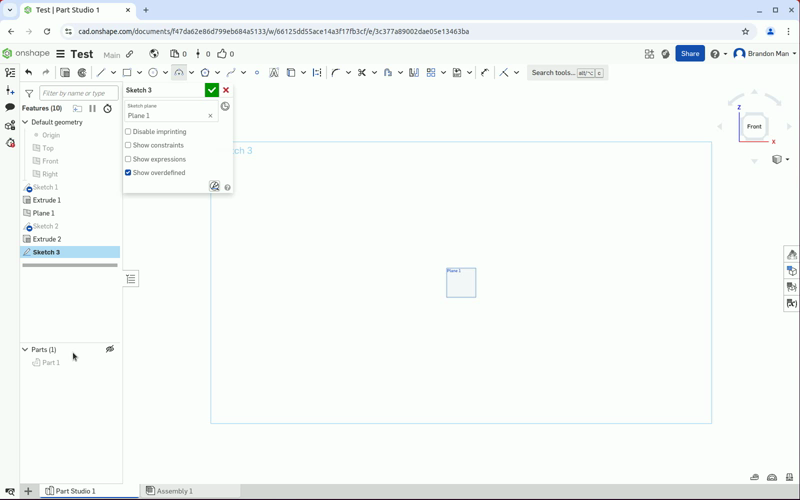
key_down(shift)
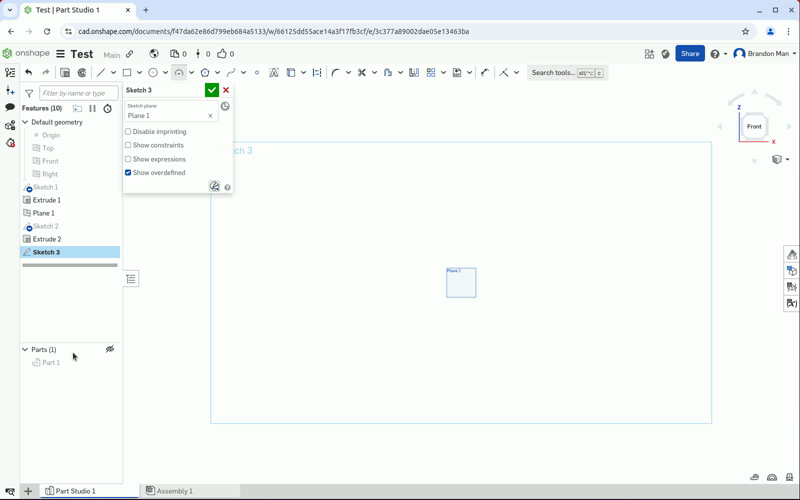
mouse_move(418, 170)
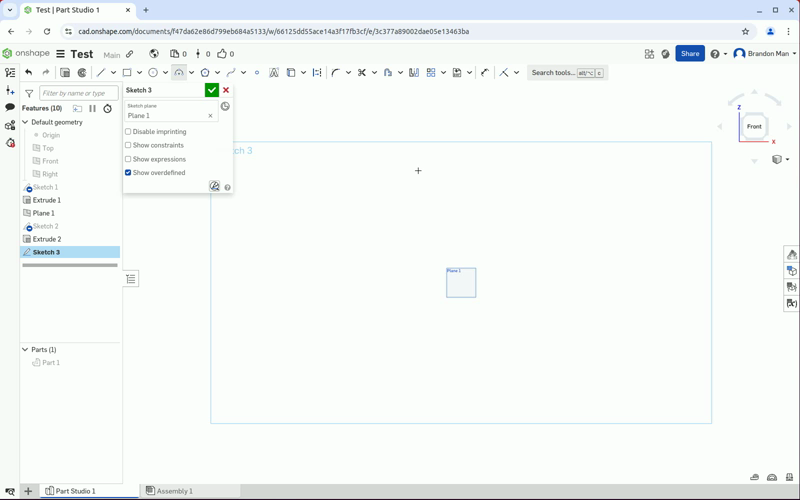
click(418, 170)
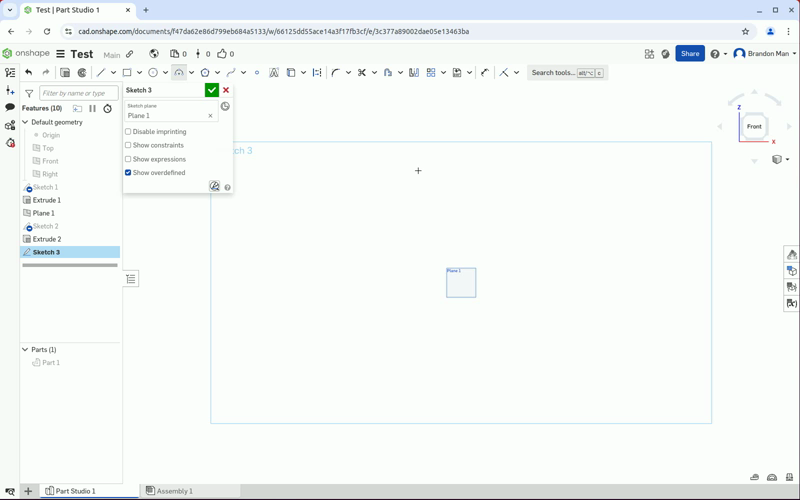
key_up(shift)
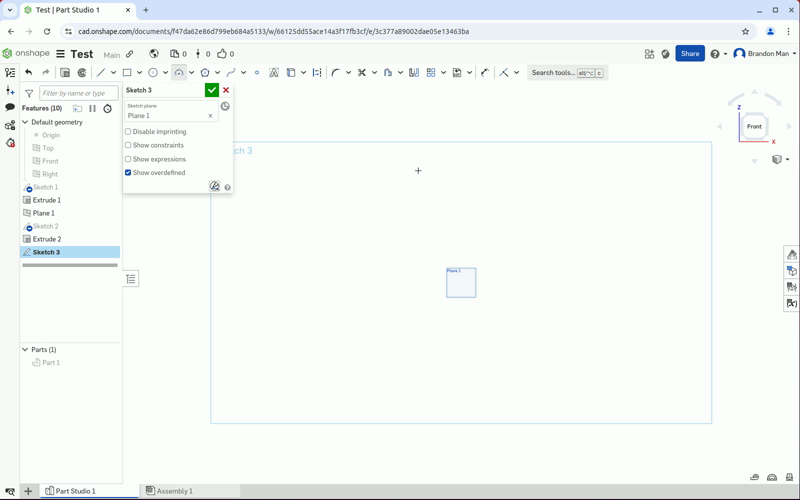
key_down(shift)
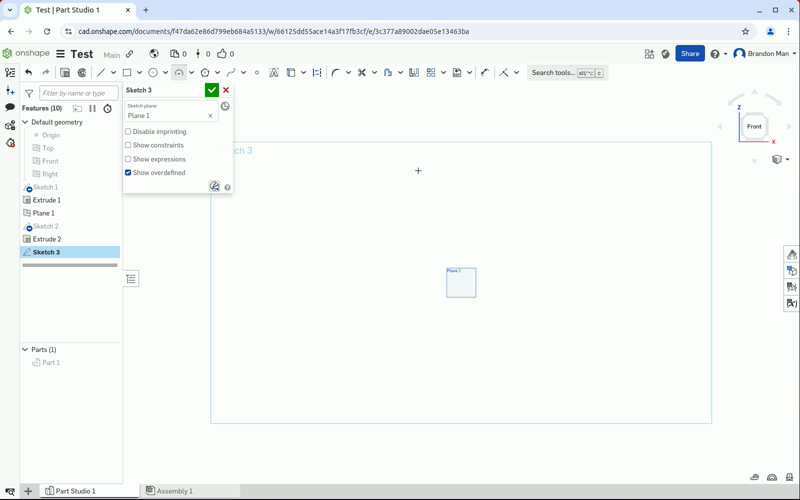
mouse_move(503, 170)
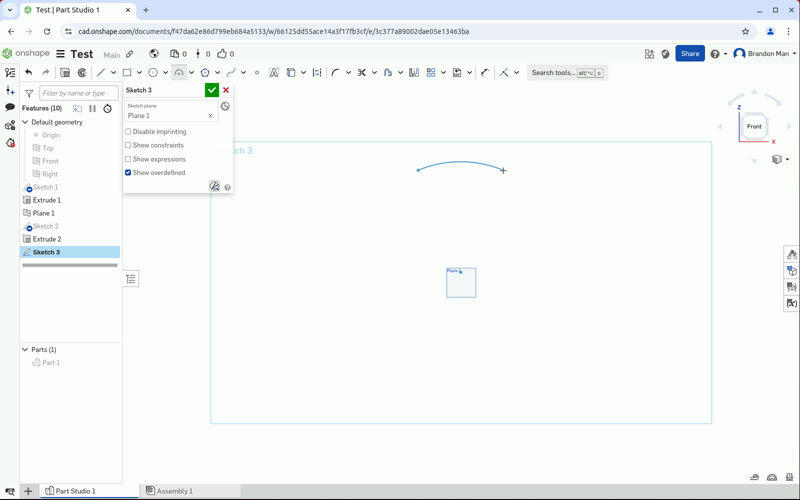
click(503, 170)
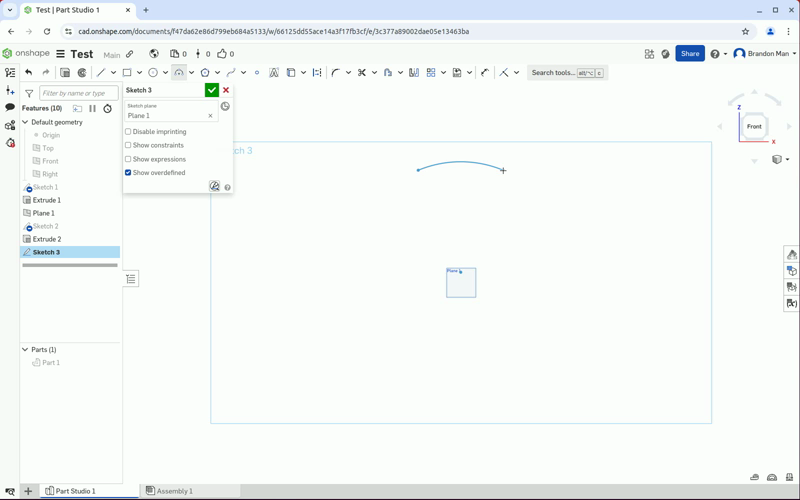
mouse_move(461, 212)
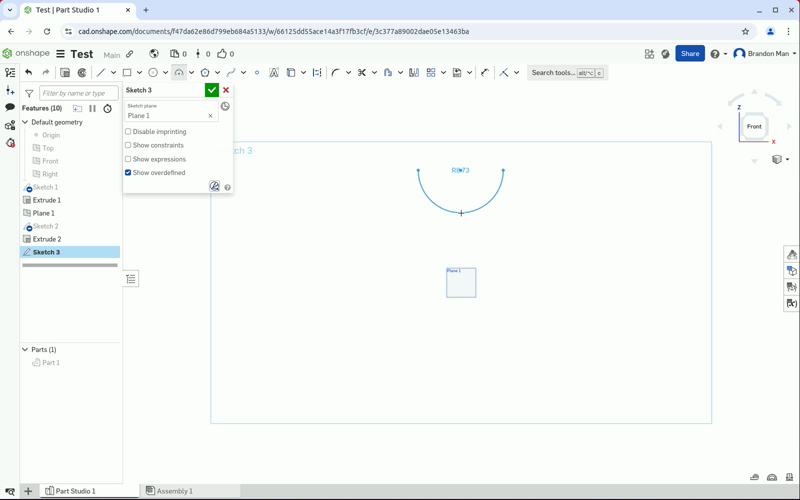
click(461, 212)
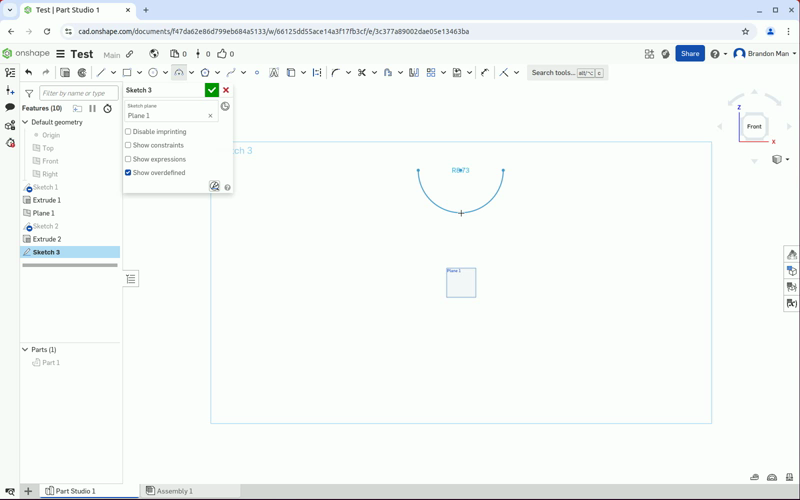
key_up(shift)
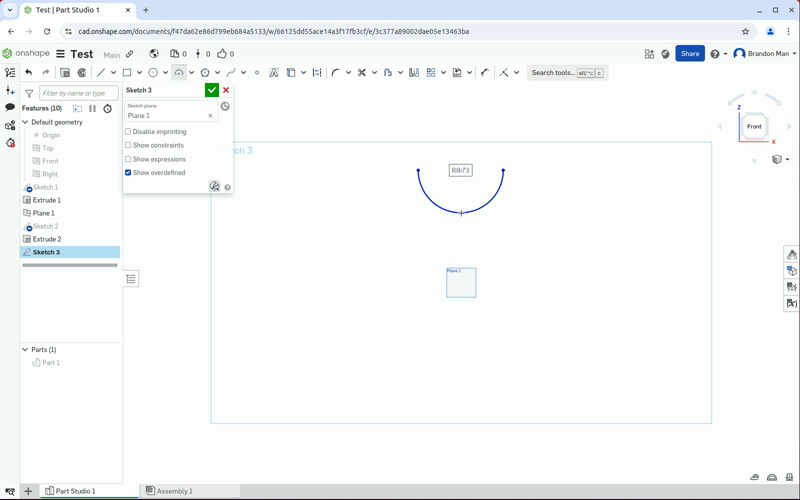
key(esc)
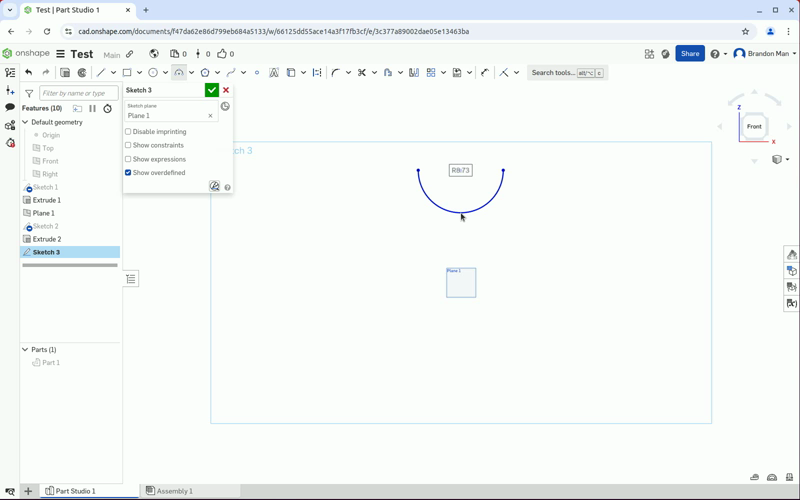
key(l)
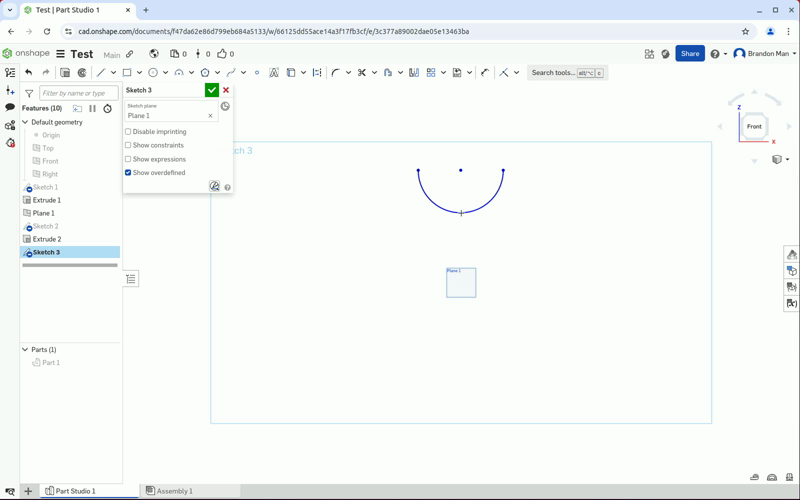
mouse_move(503, 170)
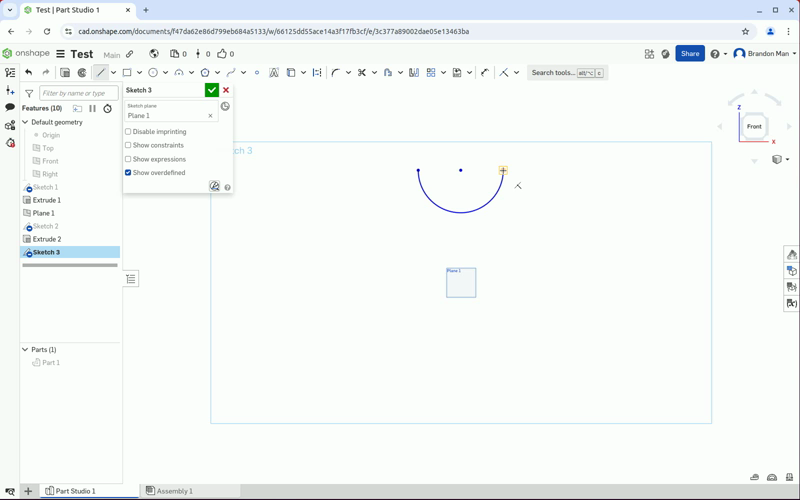
click(503, 170)
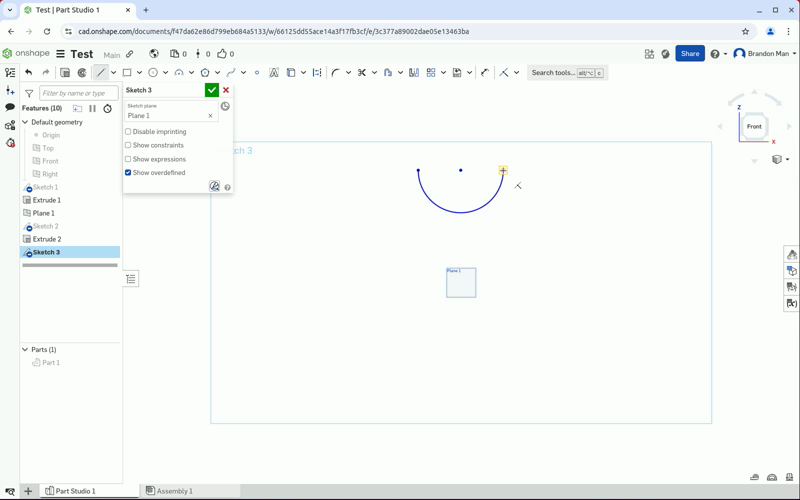
key_down(shift)
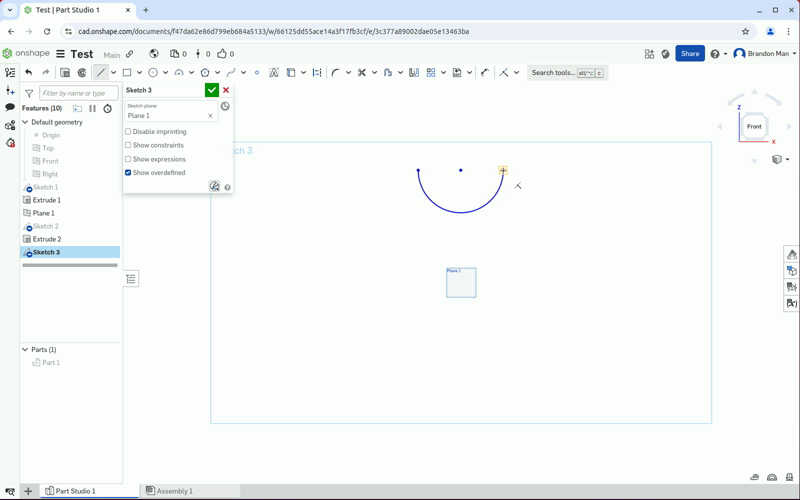
mouse_move(418, 170)
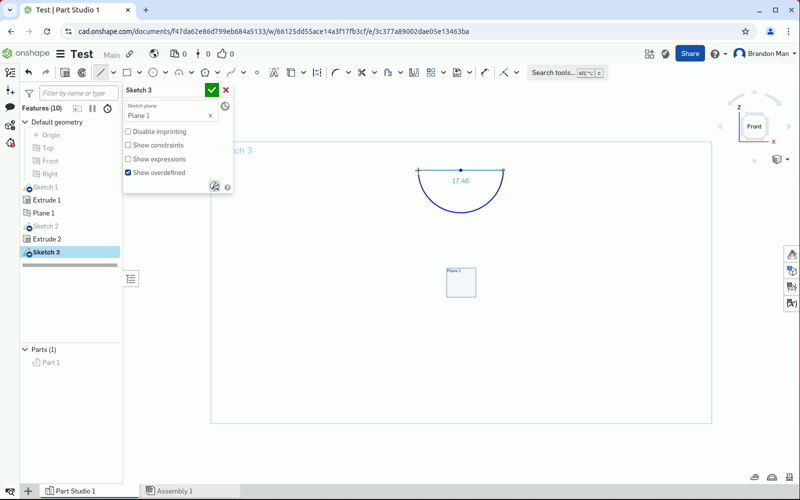
key_up(shift)
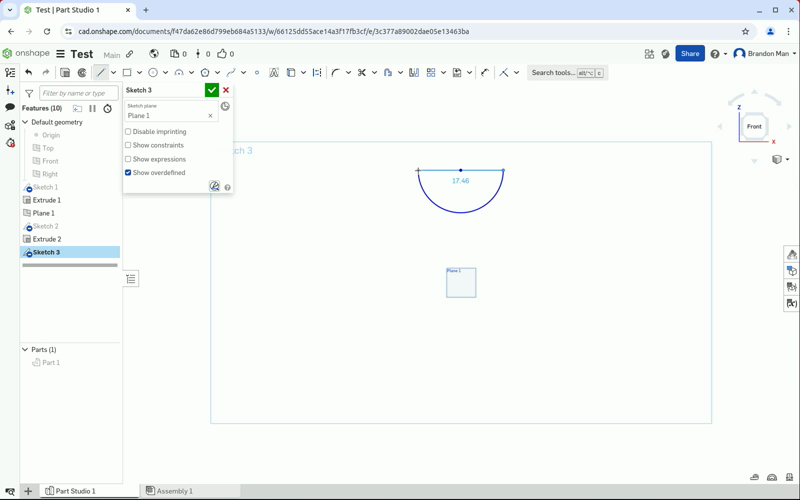
click(418, 170)
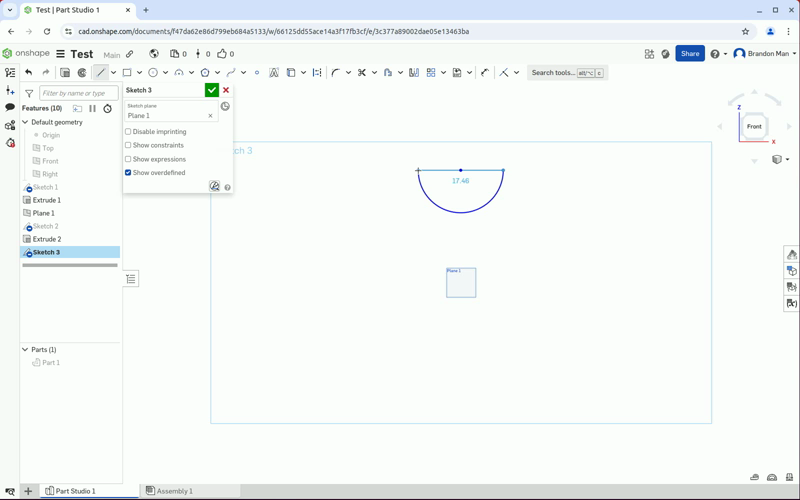
key(esc)
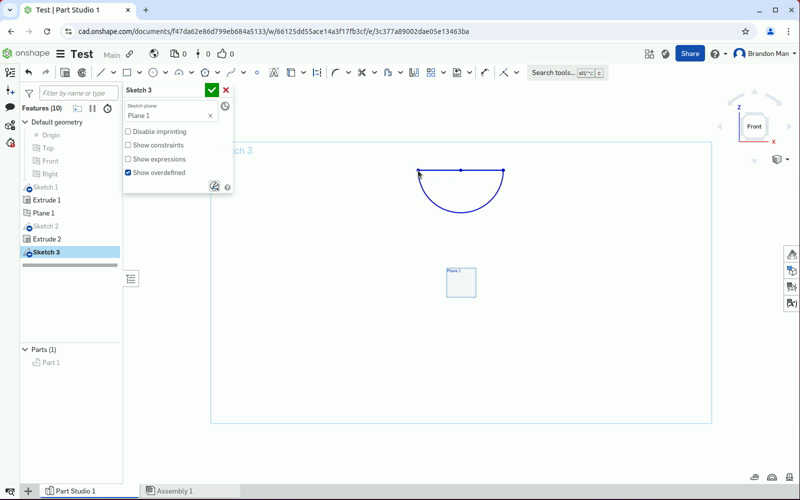
mouse_move(442, 197)
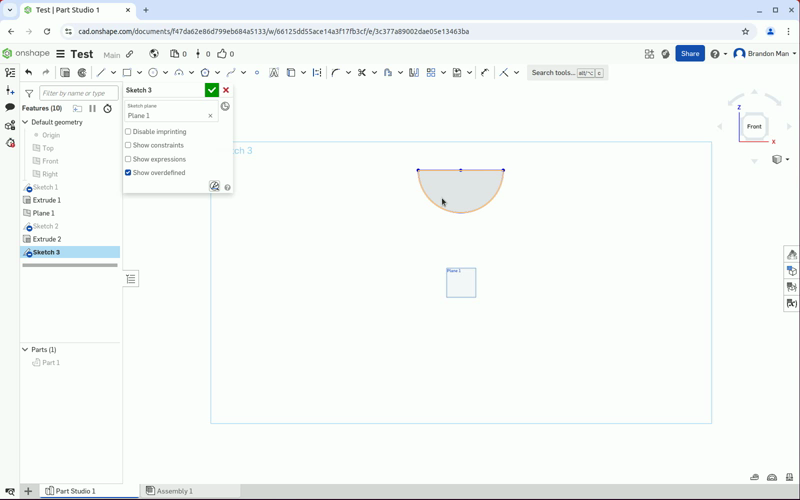
scroll(6)
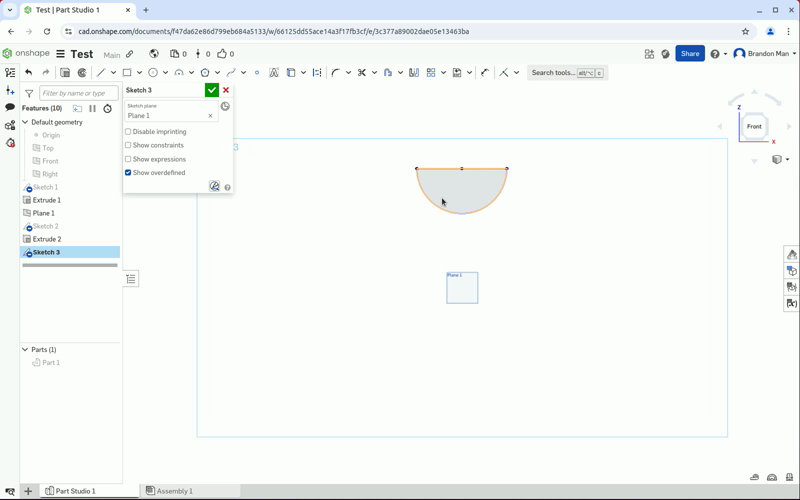
scroll(6)
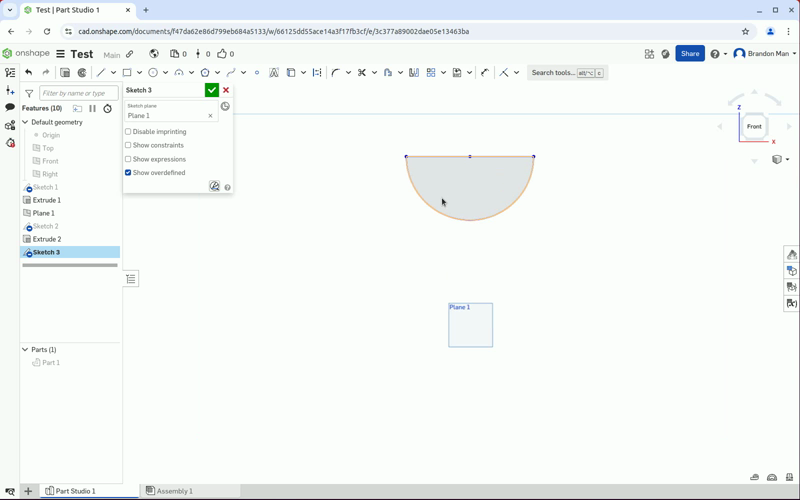
scroll(6)
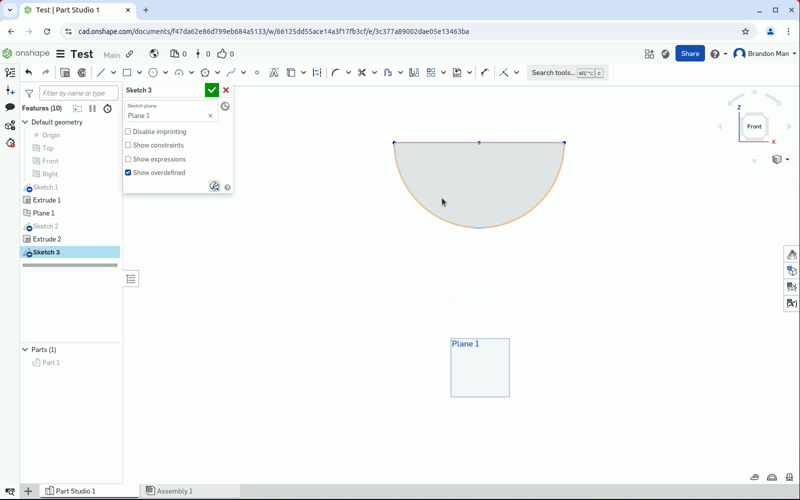
scroll(6)
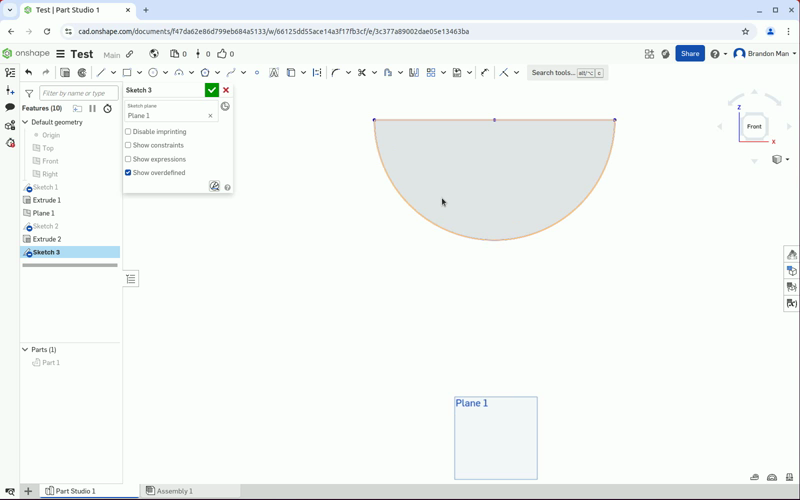
scroll(6)
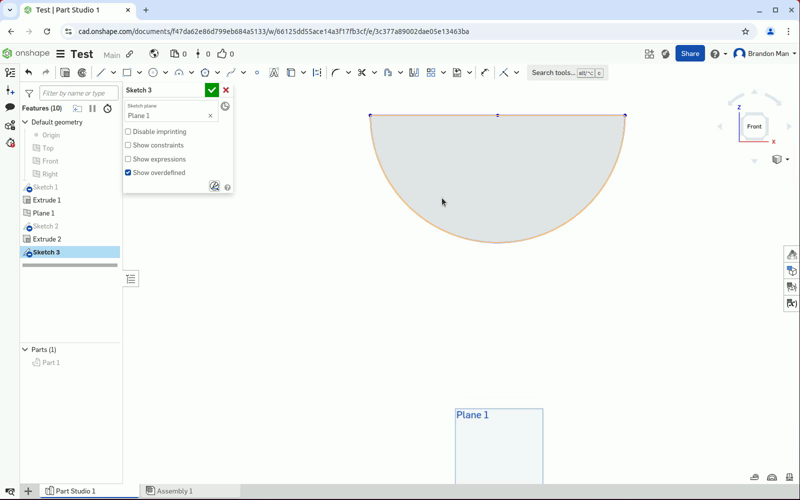
scroll(6)
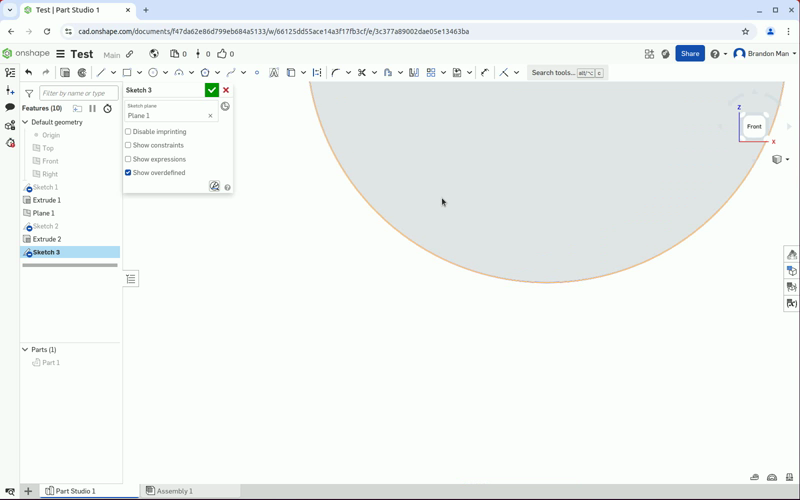
scroll(6)
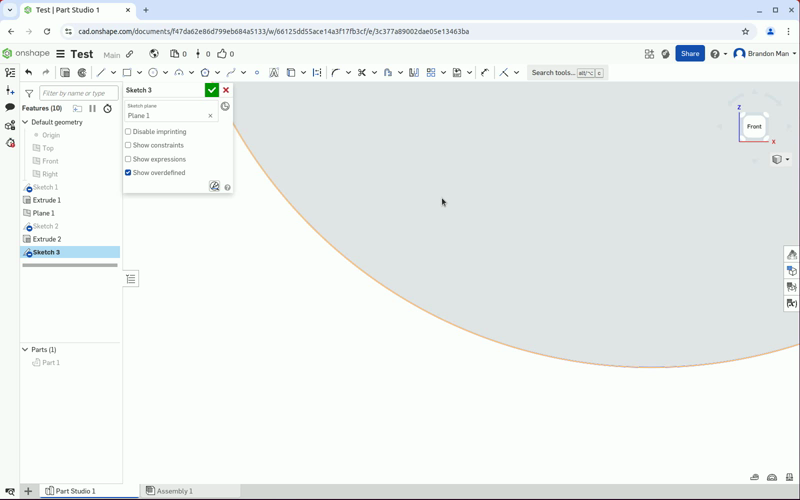
click(442, 197)
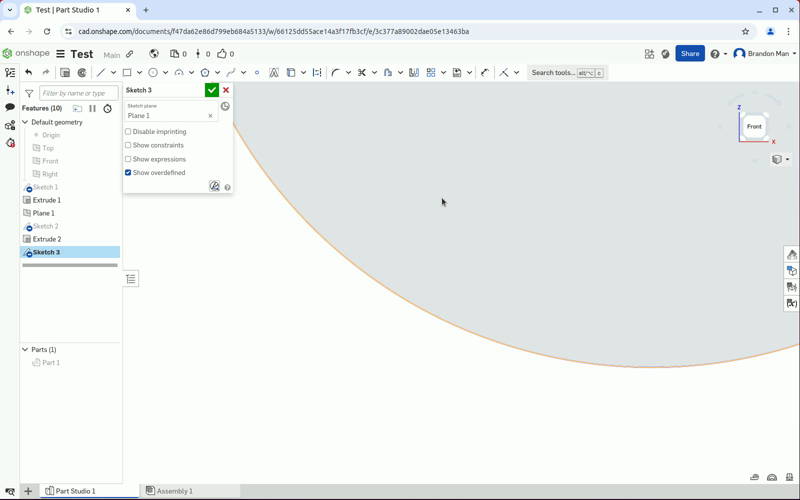
scroll(-6)
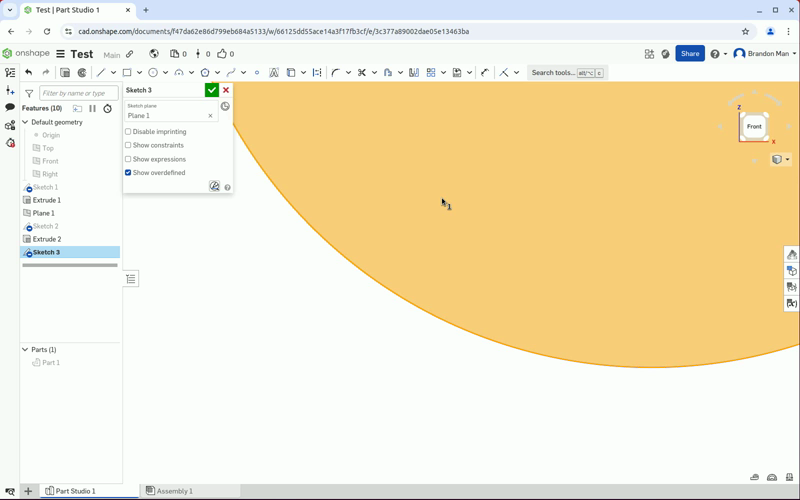
scroll(-6)
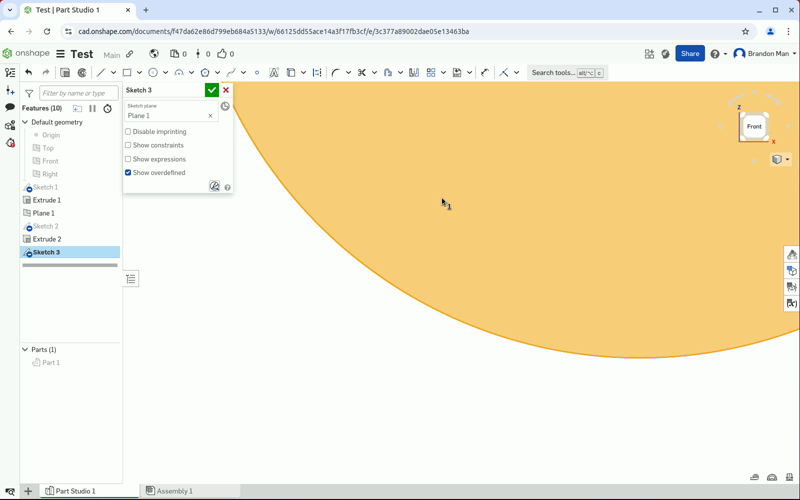
scroll(-6)
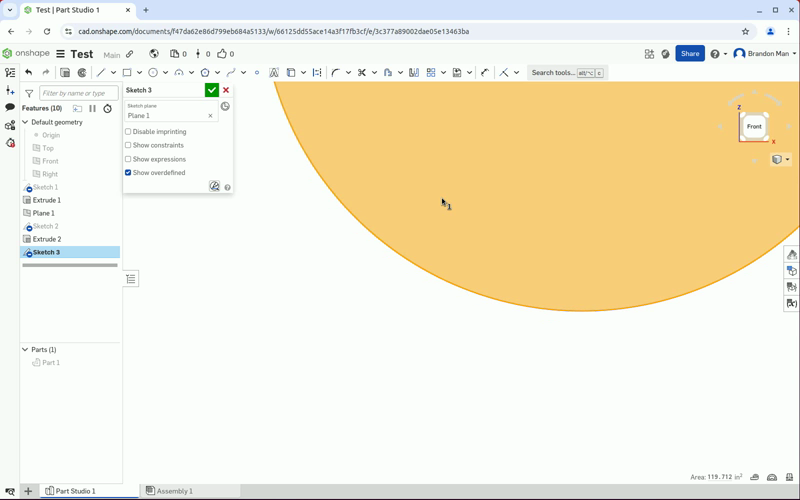
scroll(-6)
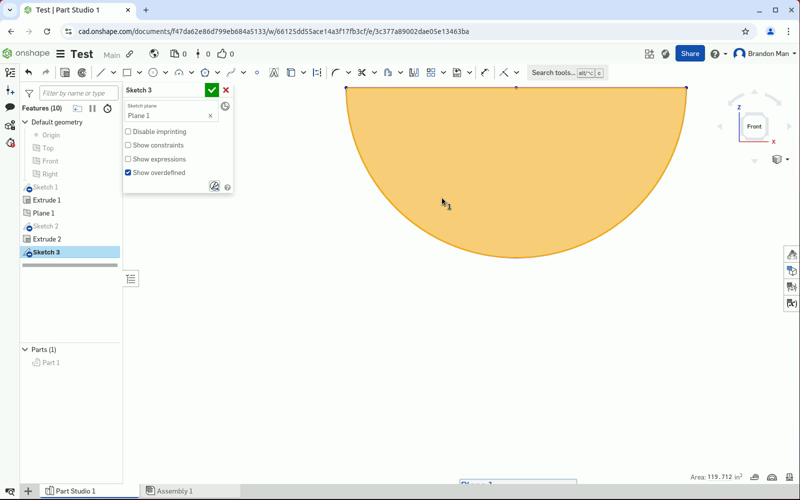
scroll(-6)
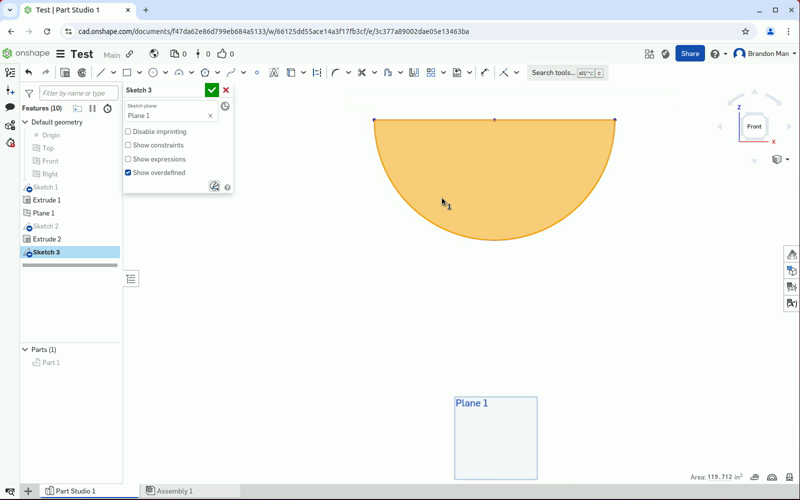
scroll(-6)
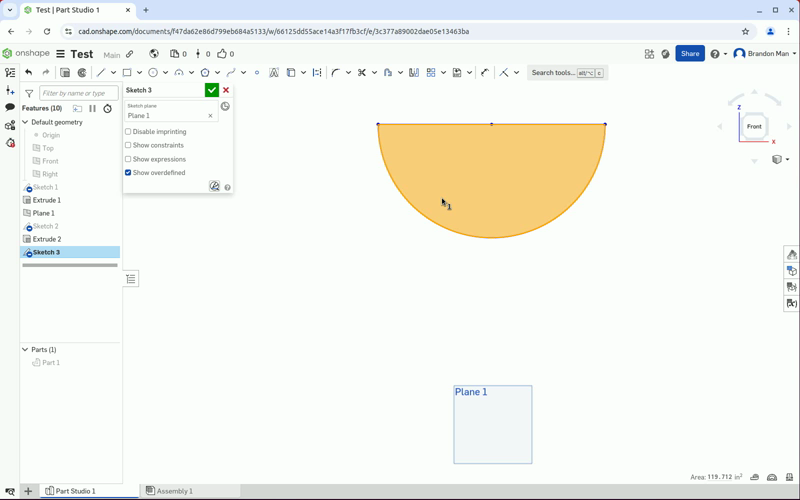
scroll(-6)
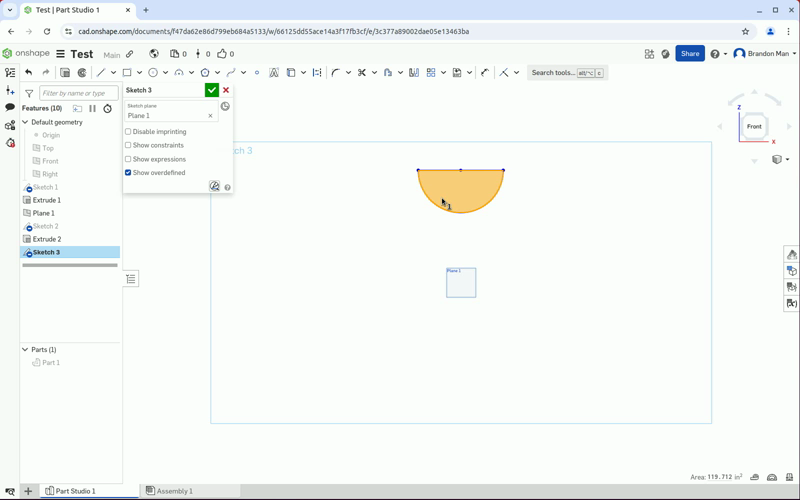
mouse_move(73, 352)
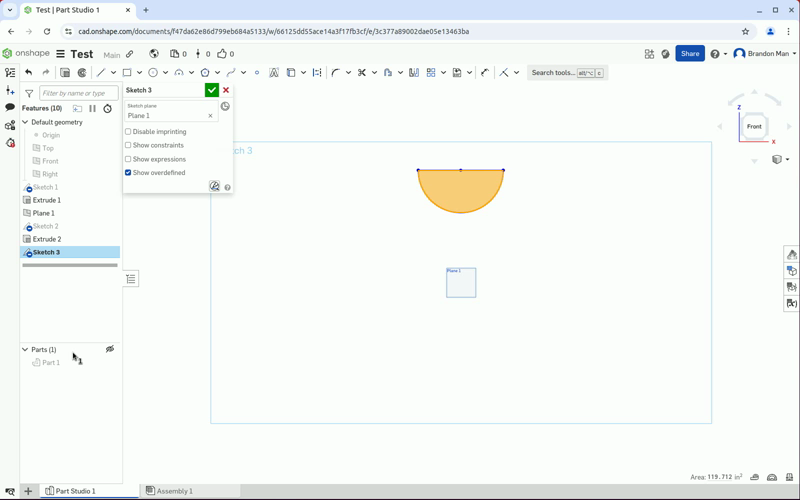
key(shift+y)
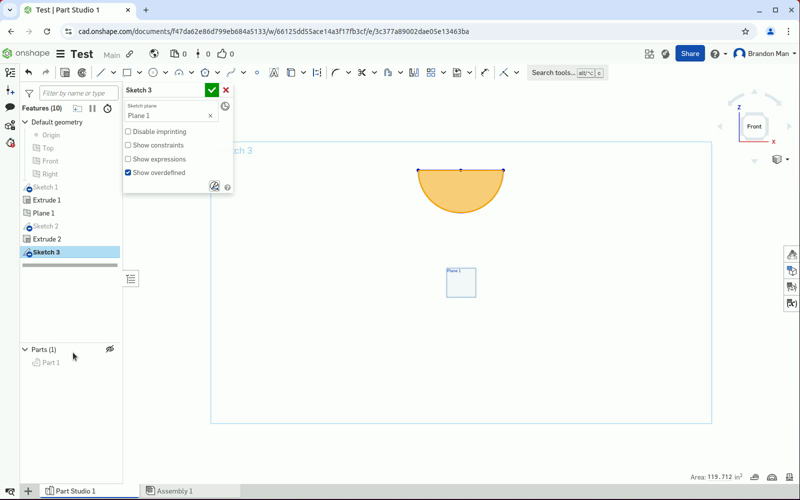
key(shift+e)
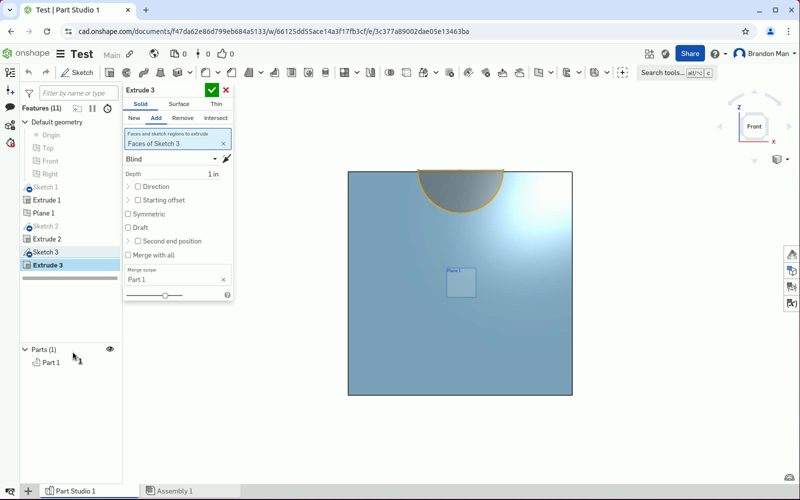
mouse_move(143, 106)
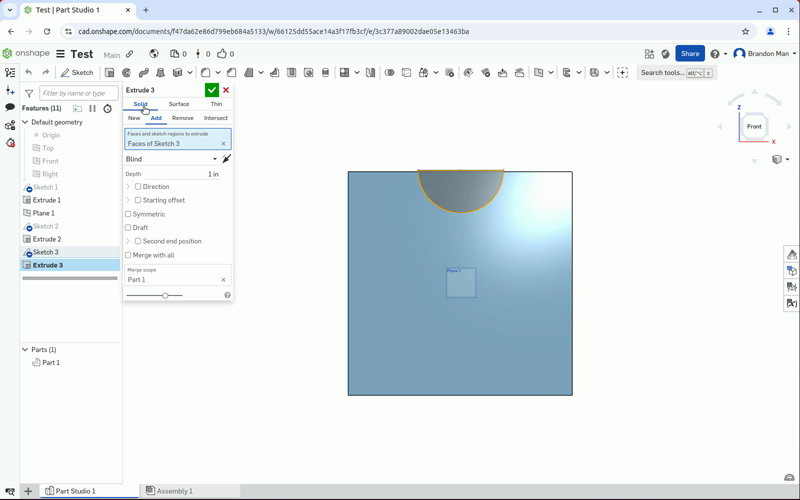
click(143, 106)
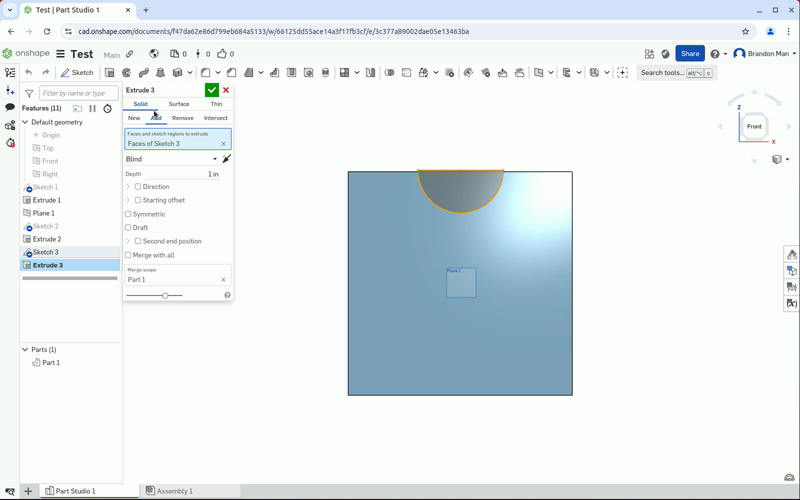
mouse_move(186, 120)
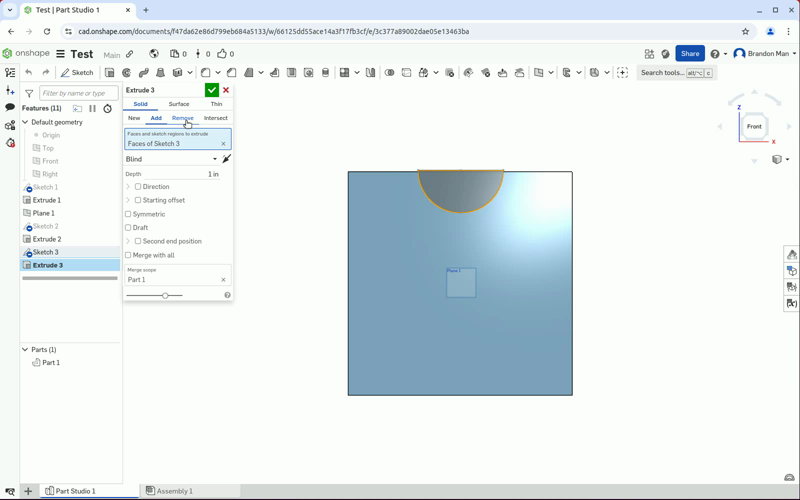
click(186, 120)
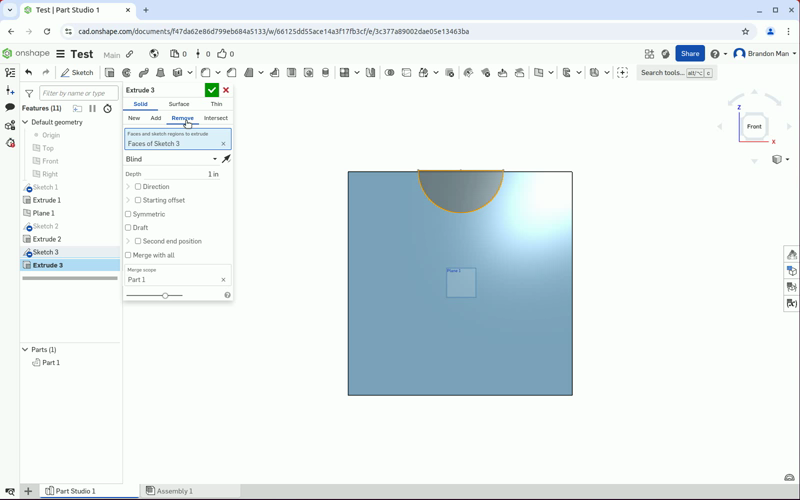
key(tab, 4)
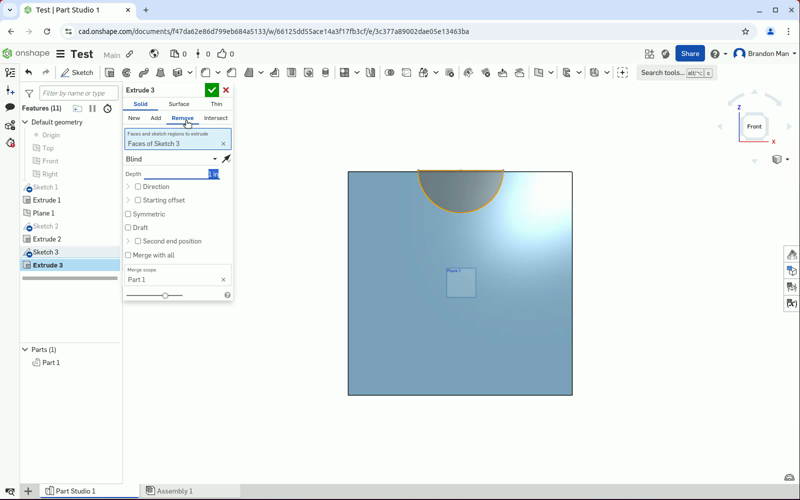
text(30.811)
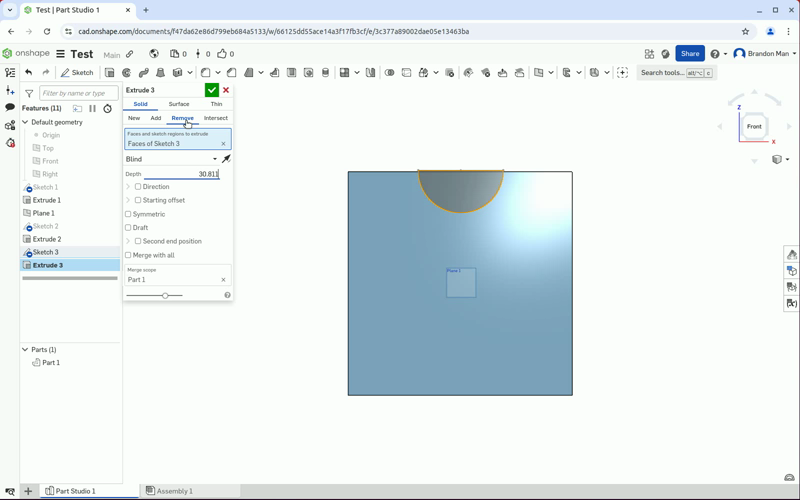
key(tab, 6)
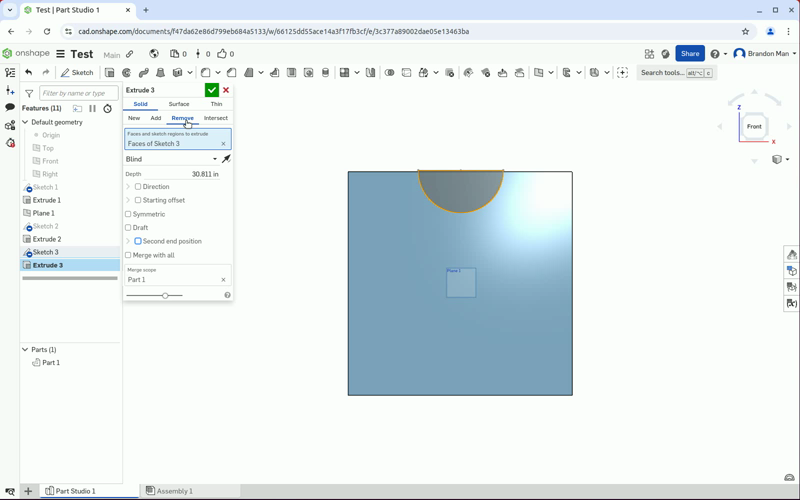
key(space)
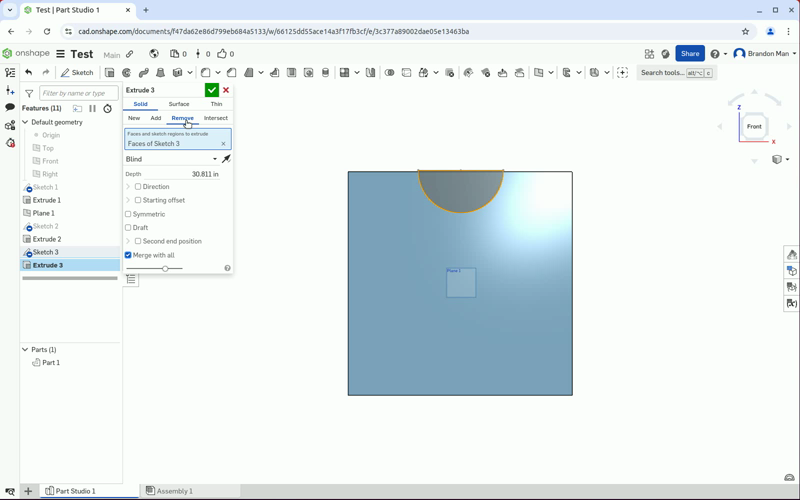
key(enter)
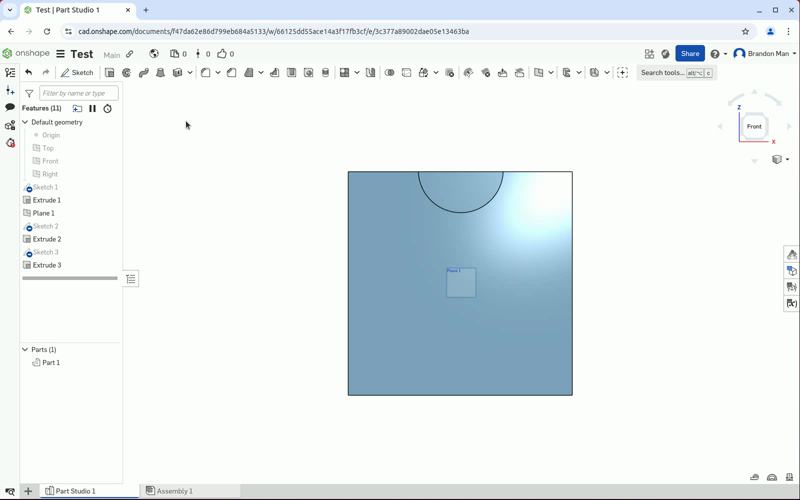
key(shift+h)
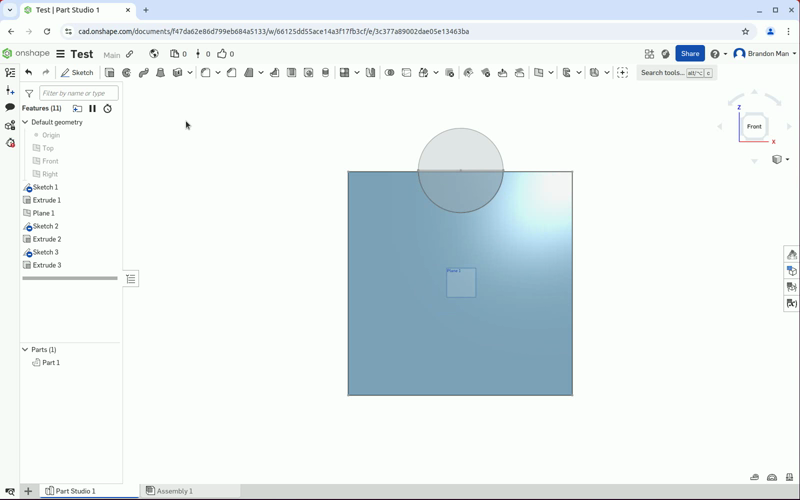
key(shift+h)
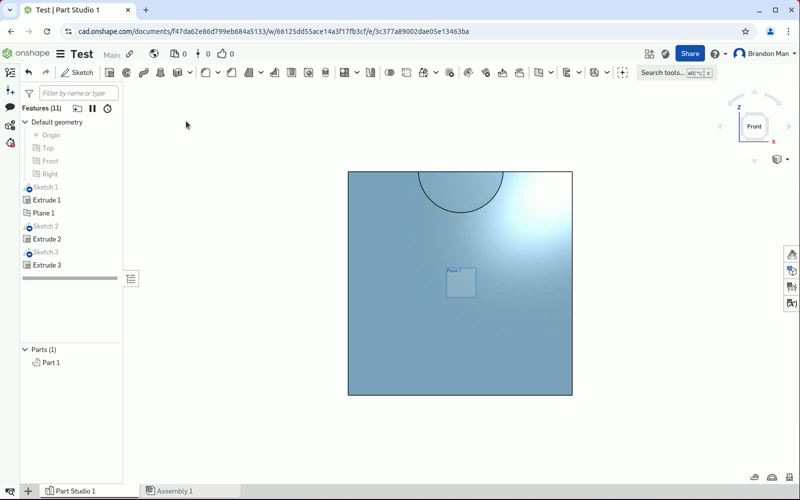
mouse_move(73, 189)
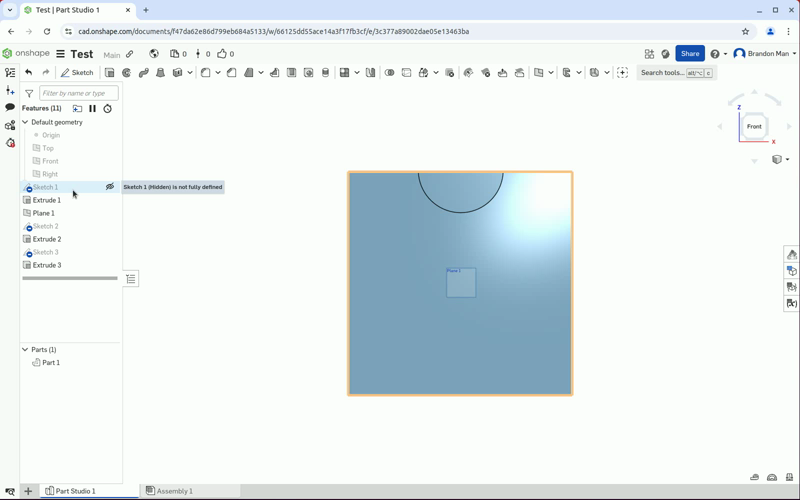
click(73, 189)
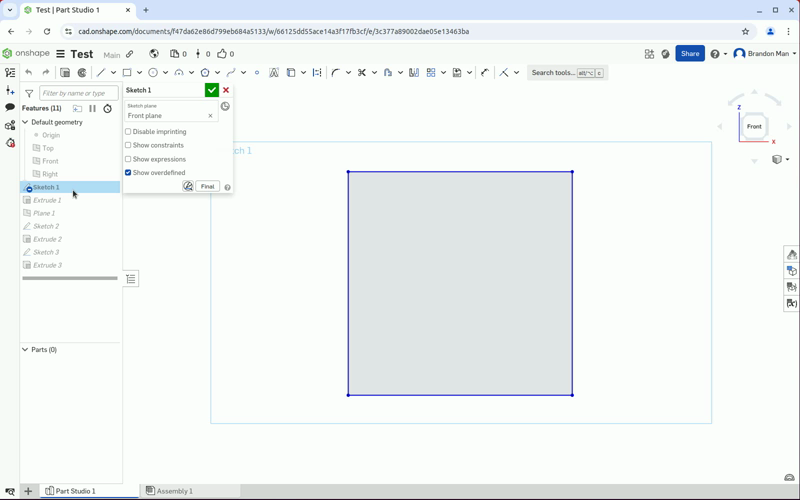
mouse_move(229, 92)
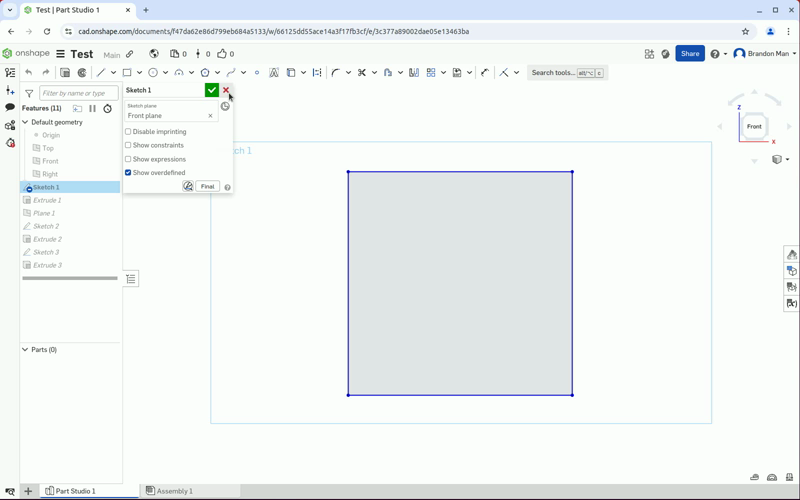
click(229, 92)
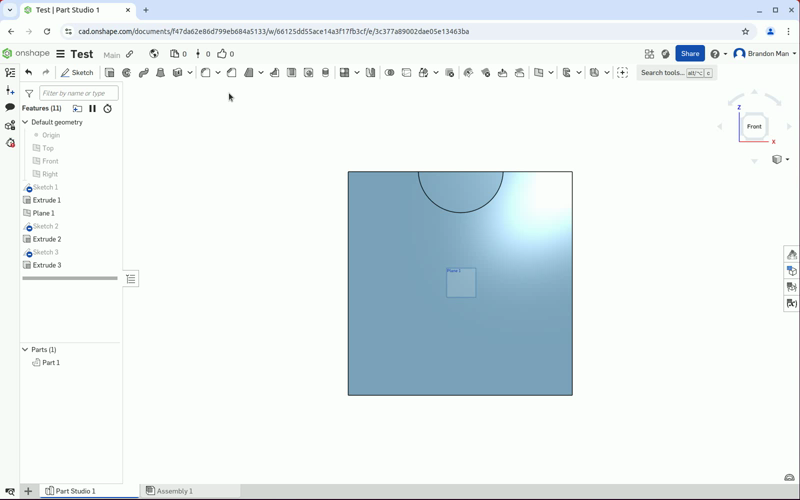
mouse_move(73, 352)
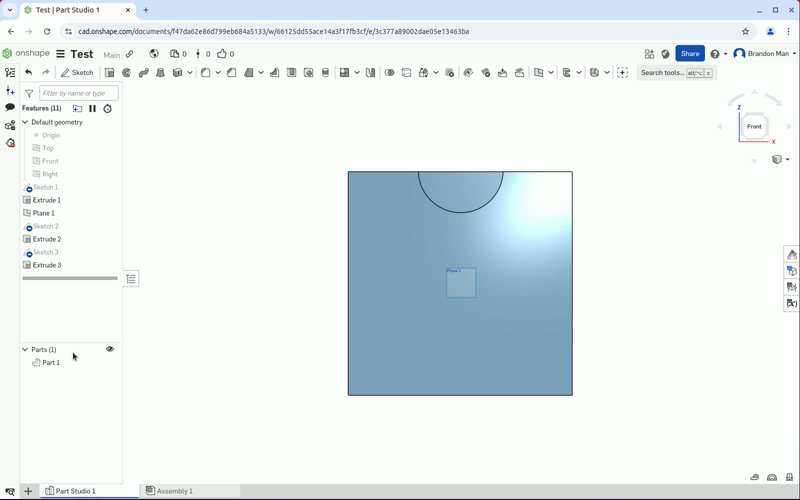
key(y)
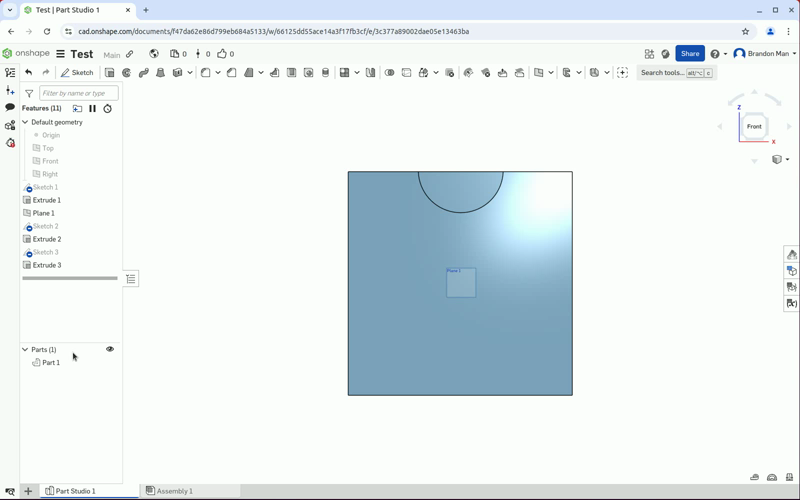
key(shift+p)
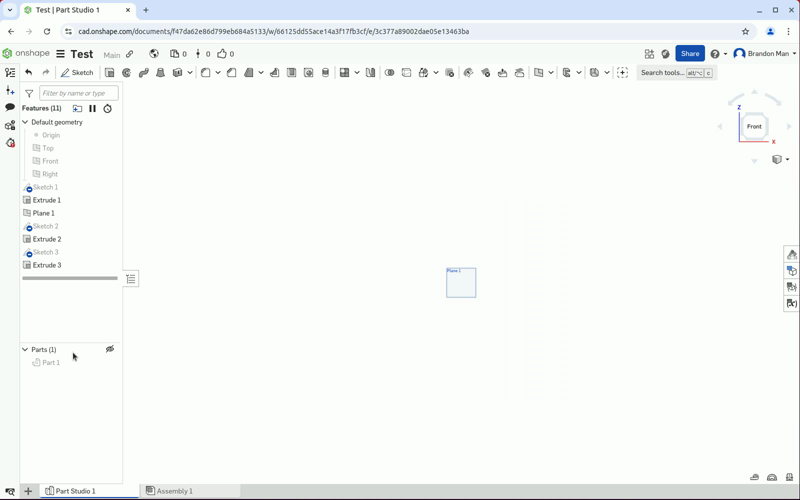
key(space)
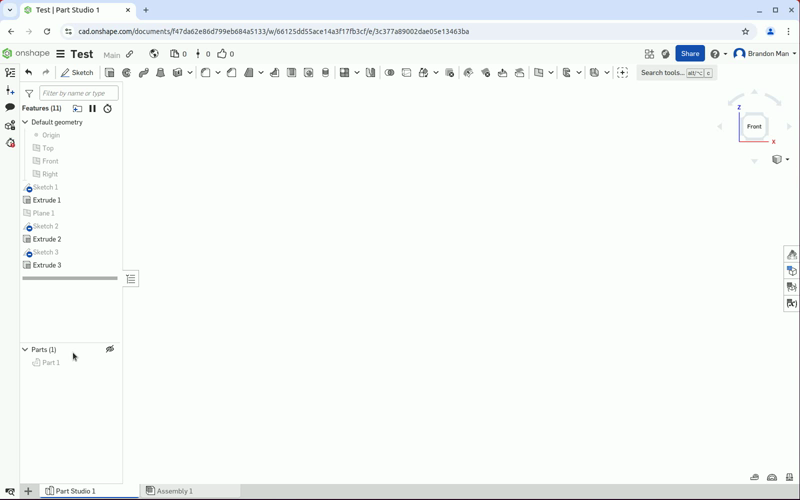
key_down(shift)
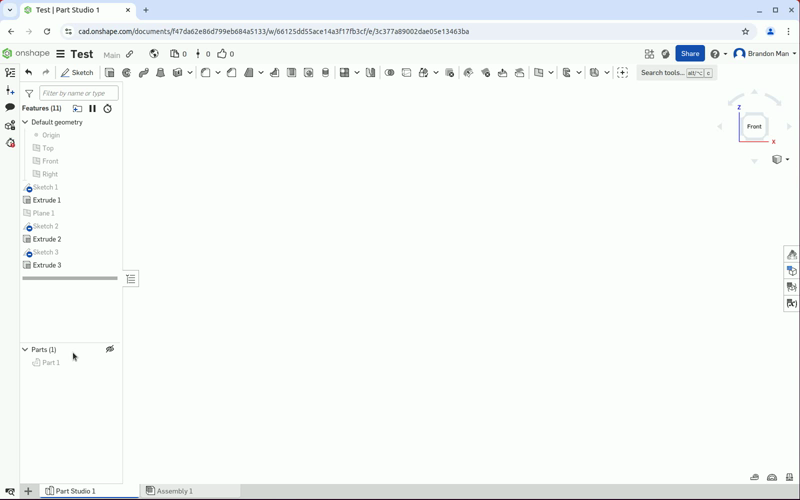
key(left)
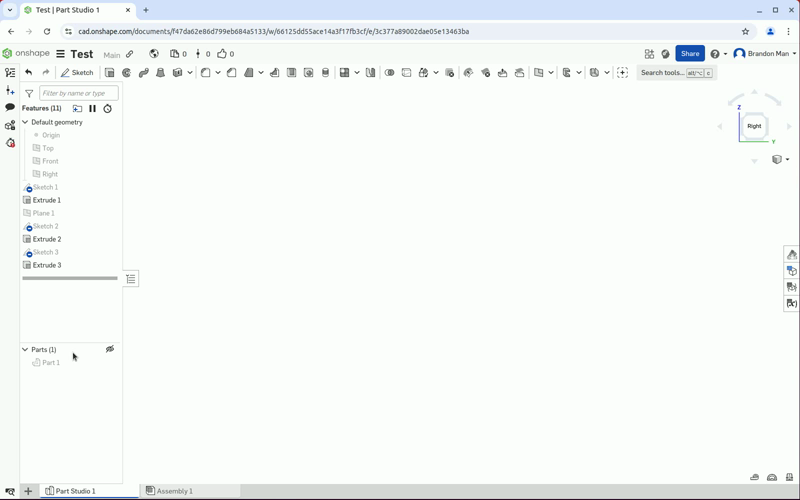
key_up(shift)
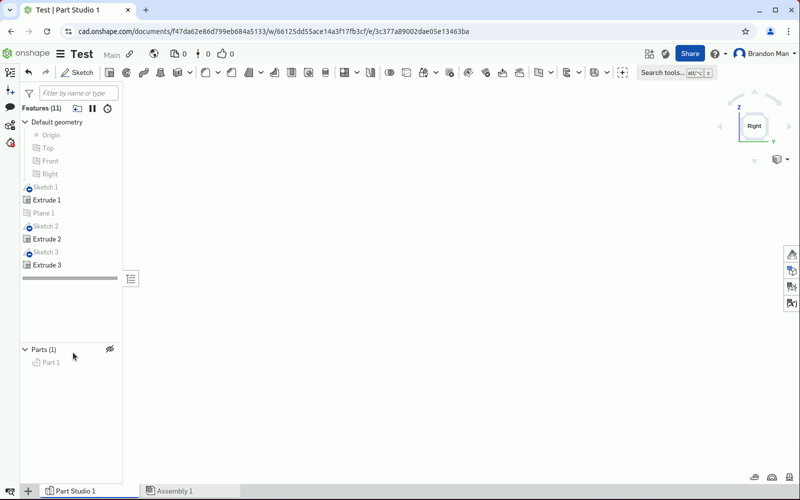
mouse_move(73, 352)
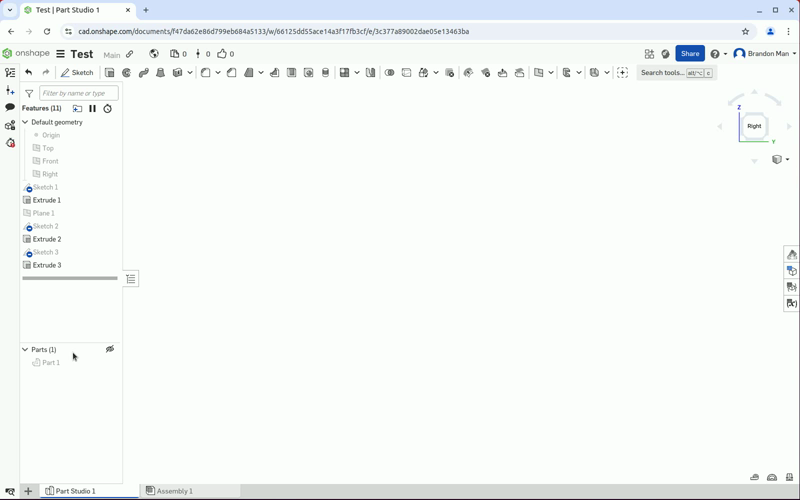
key(shift+y)
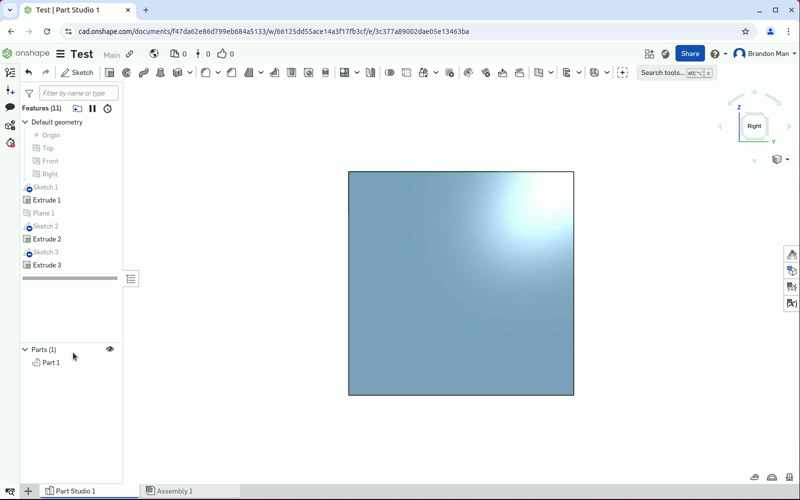
mouse_move(541, 75)
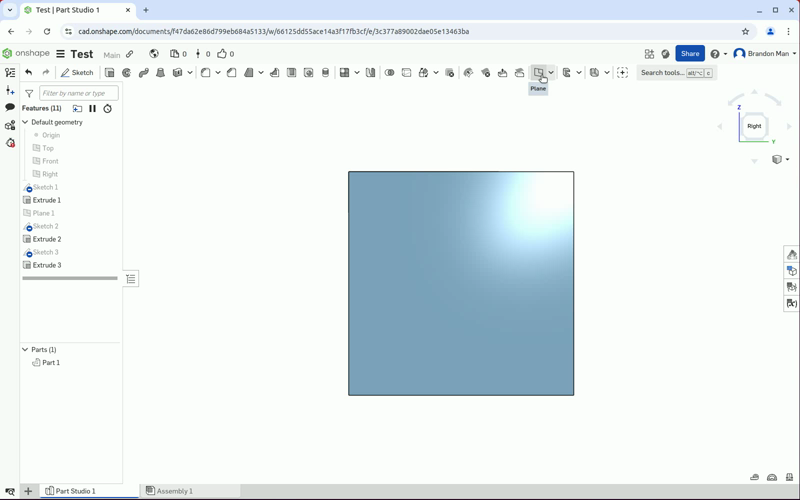
click(541, 75)
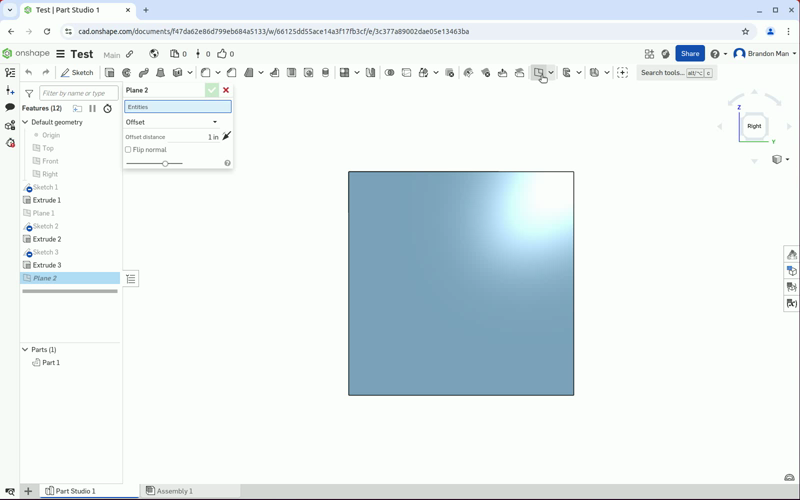
mouse_move(73, 176)
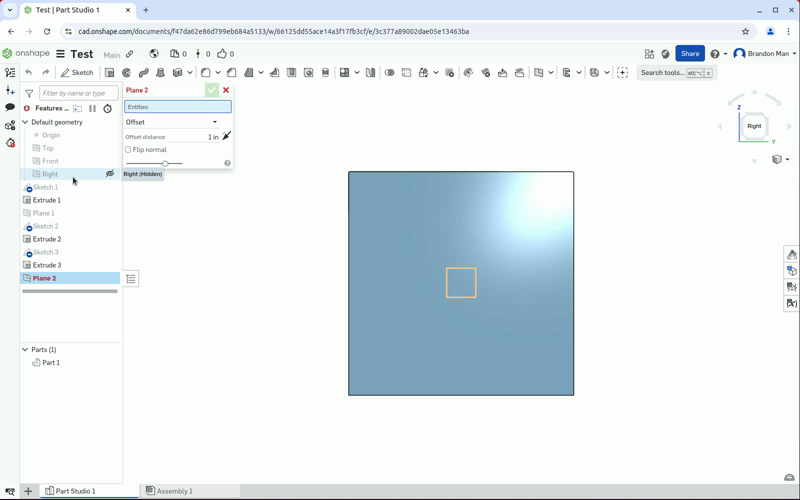
click(73, 176)
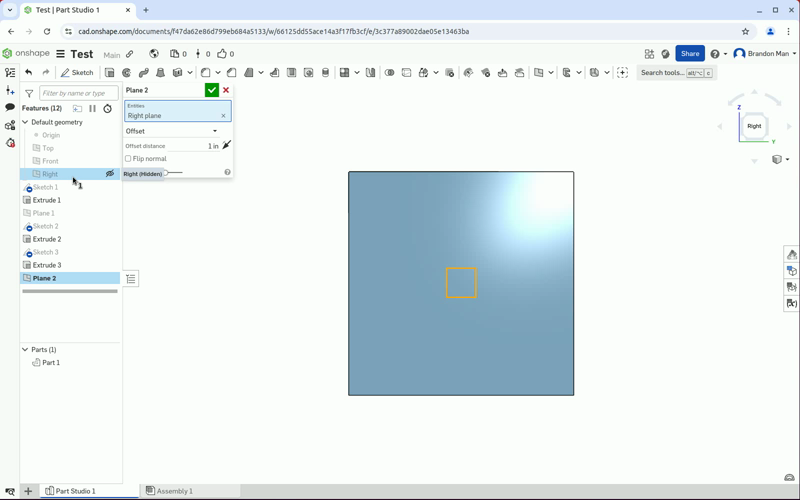
key(tab, 2)
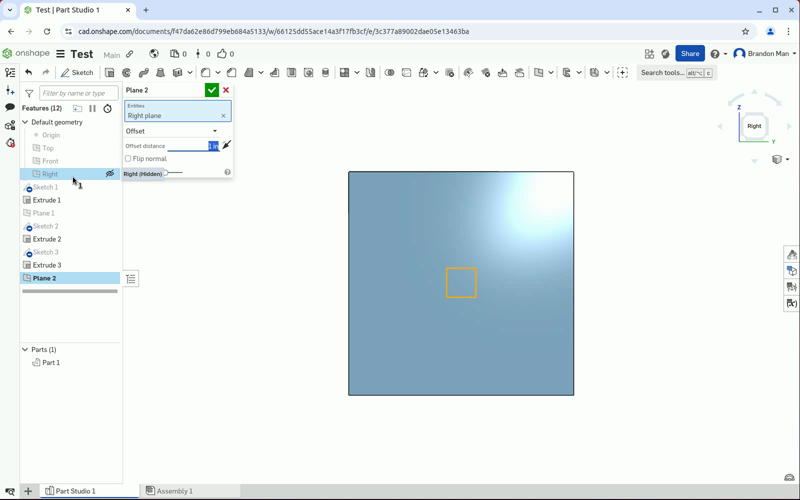
text(23.108)
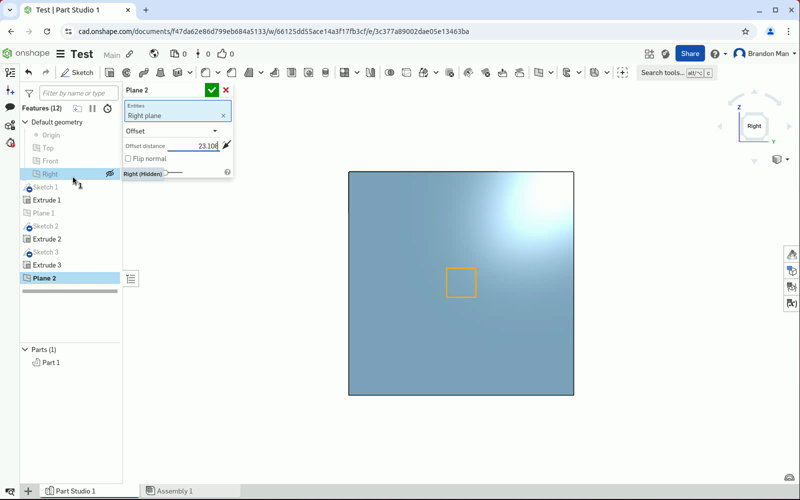
key(enter, 2)
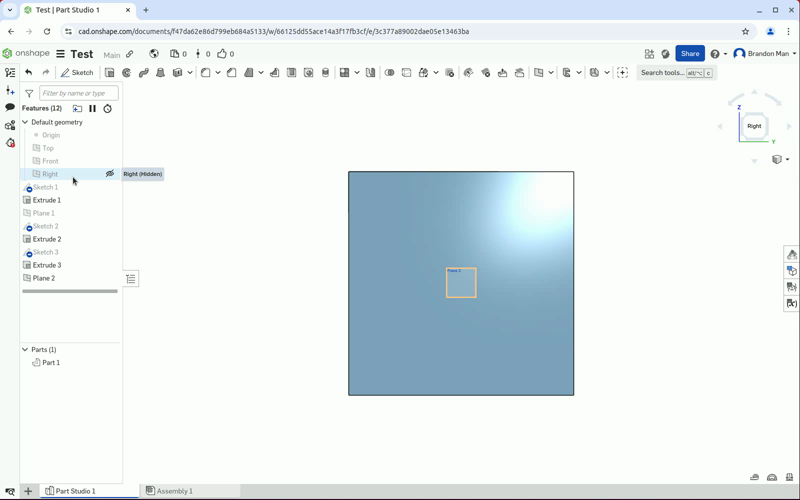
key(shift+s)
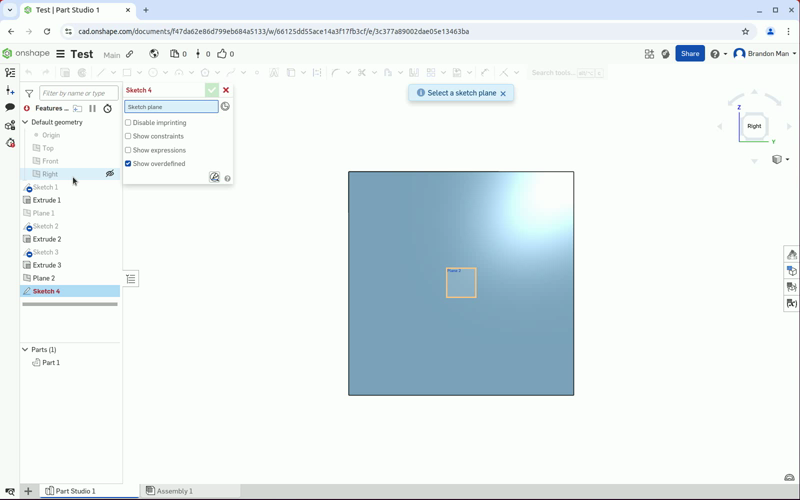
mouse_move(73, 280)
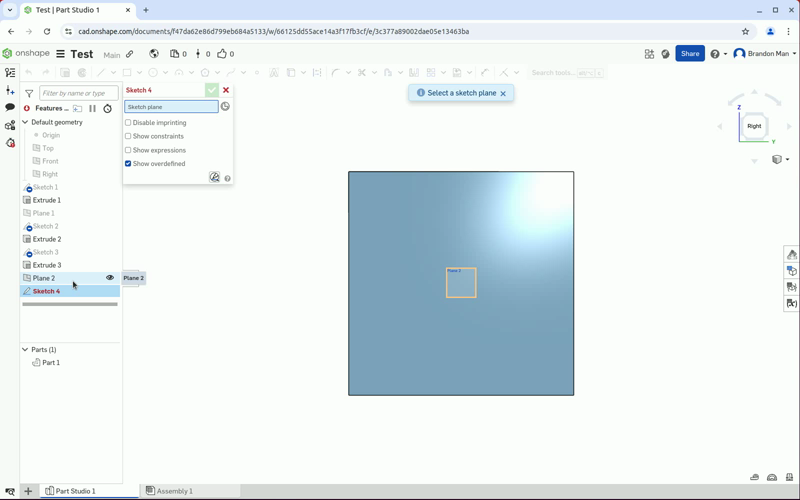
click(73, 280)
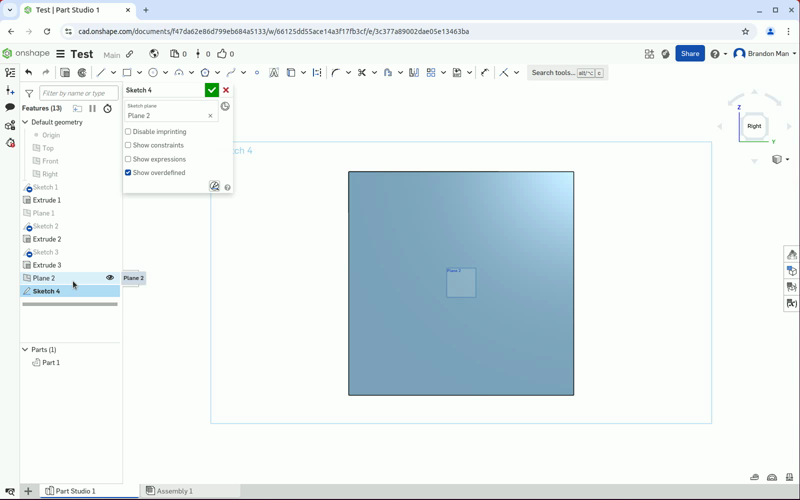
mouse_move(73, 352)
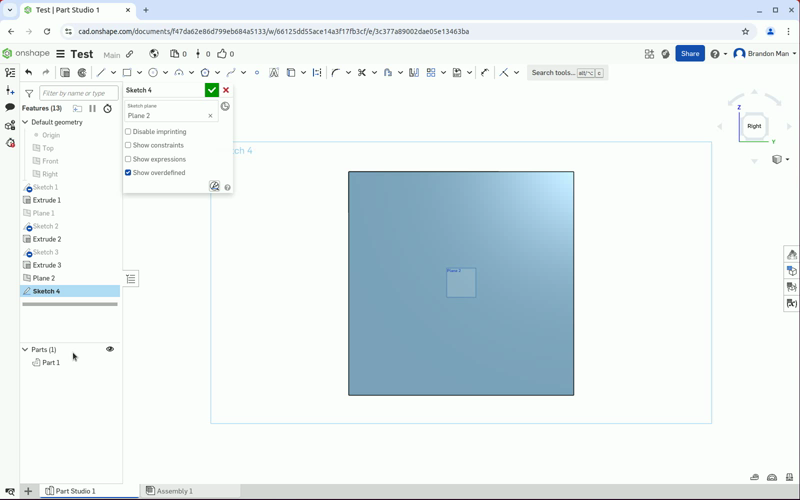
key(y)
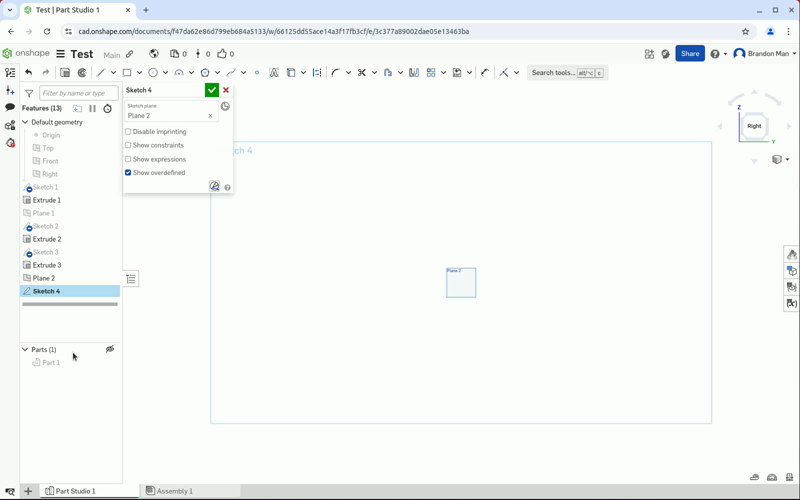
key(a)
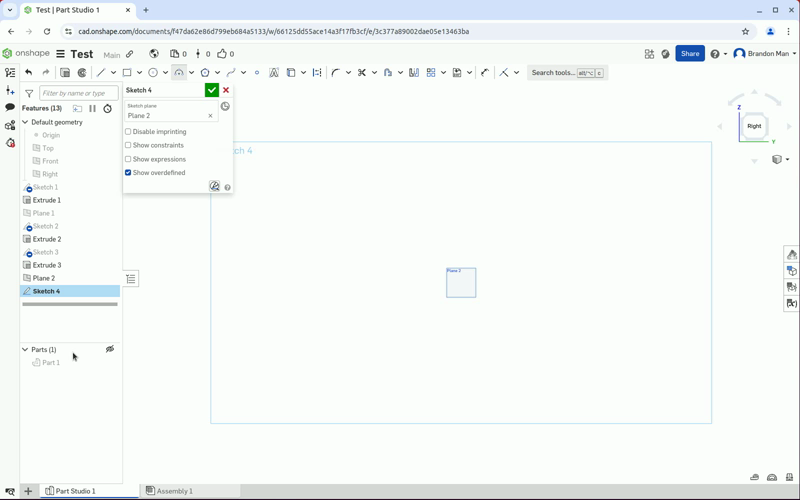
key_down(shift)
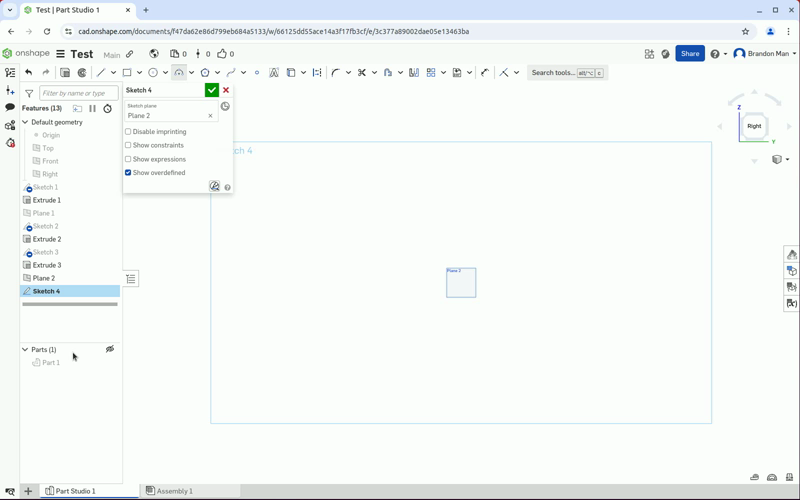
mouse_move(418, 170)
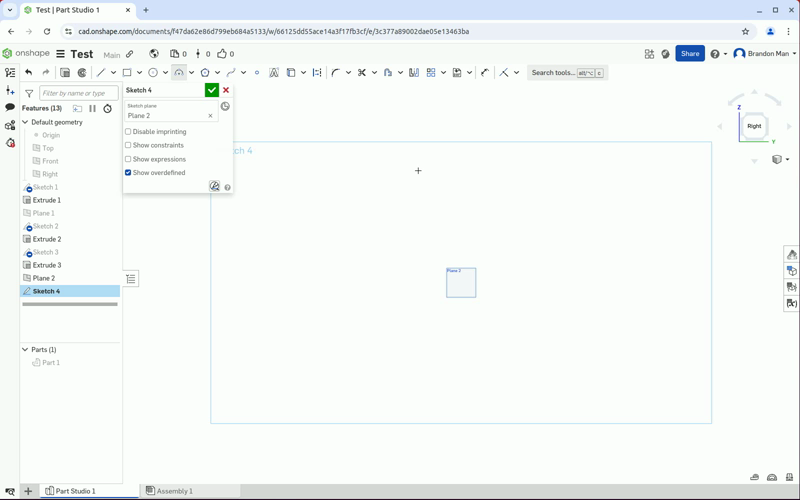
click(418, 170)
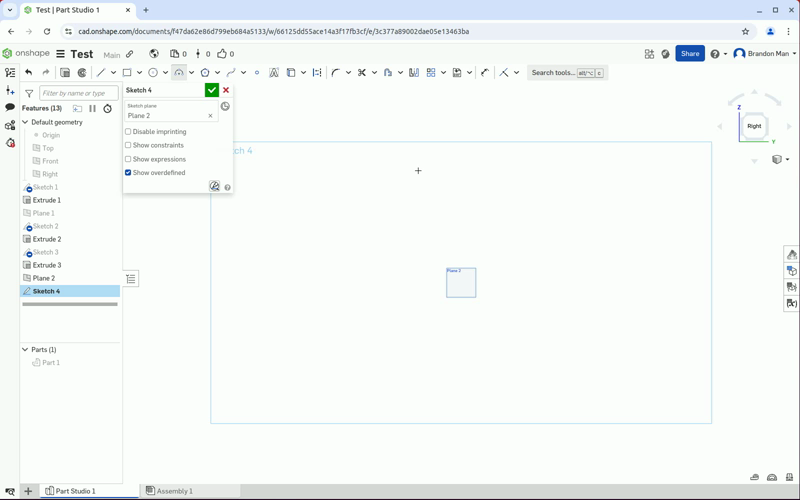
key_up(shift)
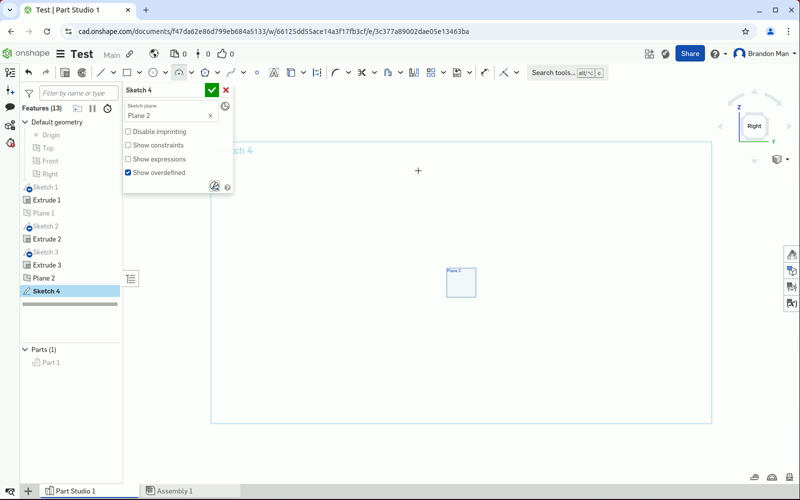
key_down(shift)
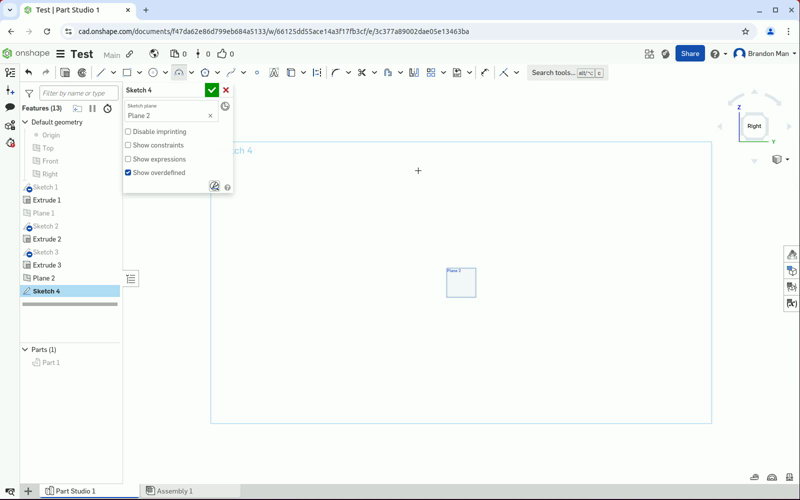
mouse_move(503, 170)
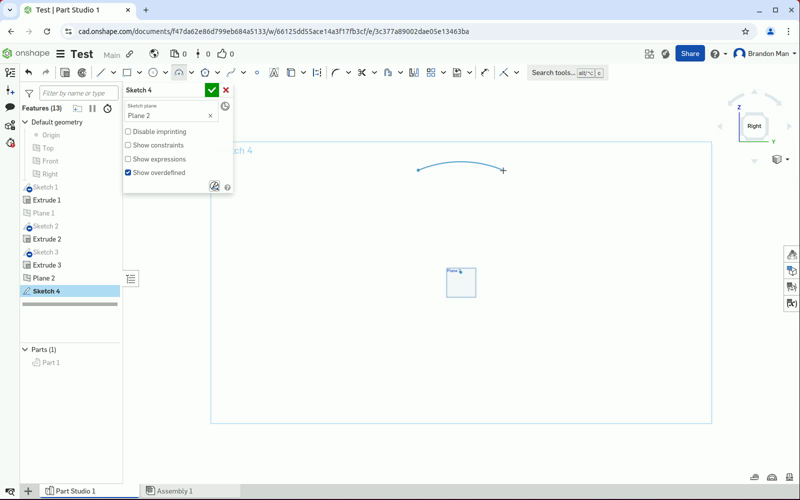
click(503, 170)
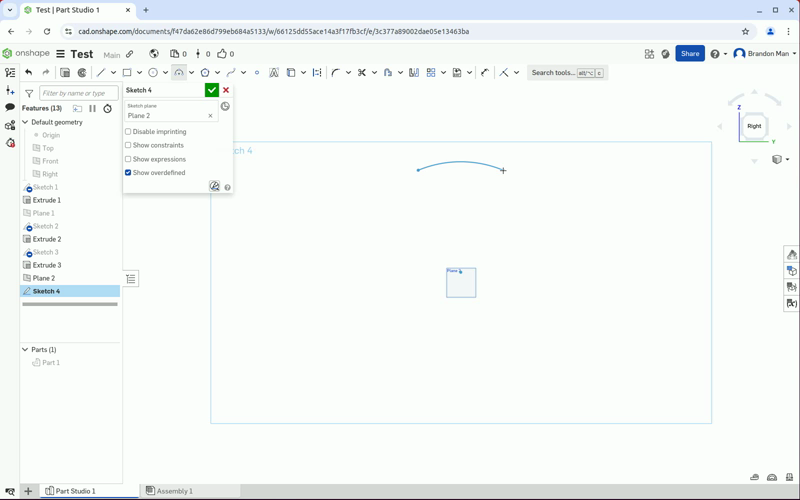
mouse_move(461, 212)
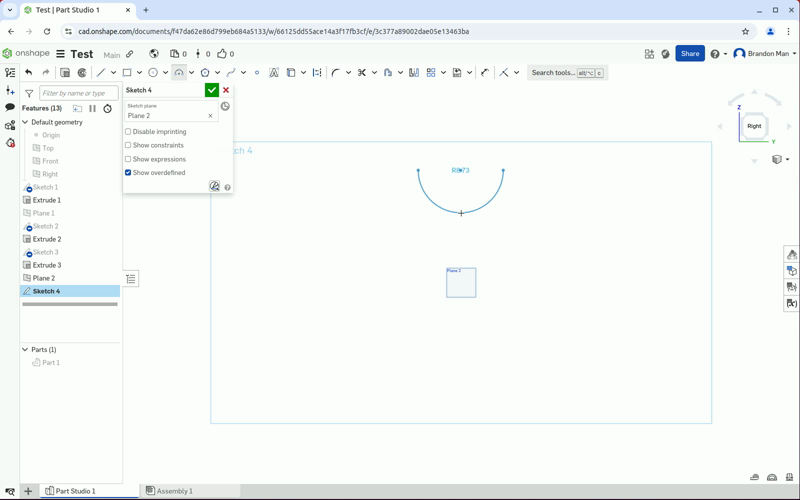
click(461, 212)
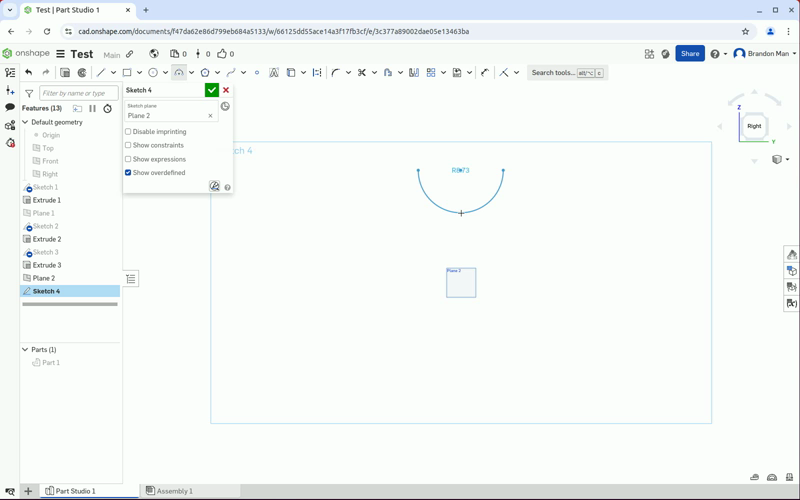
key_up(shift)
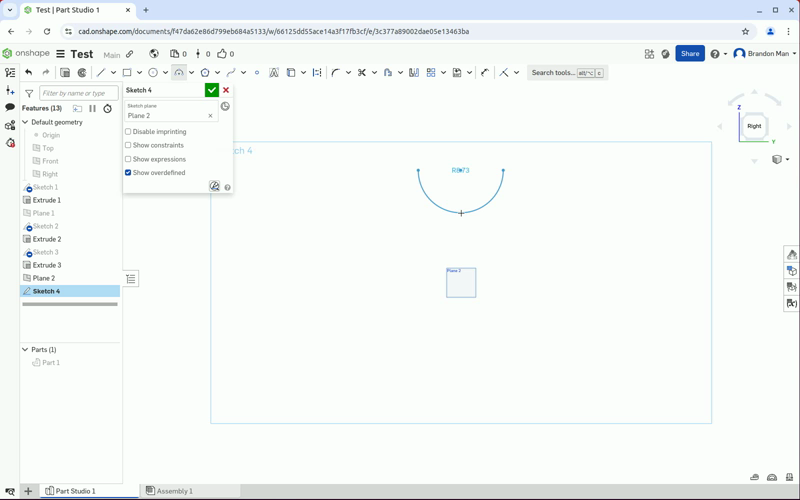
key(esc)
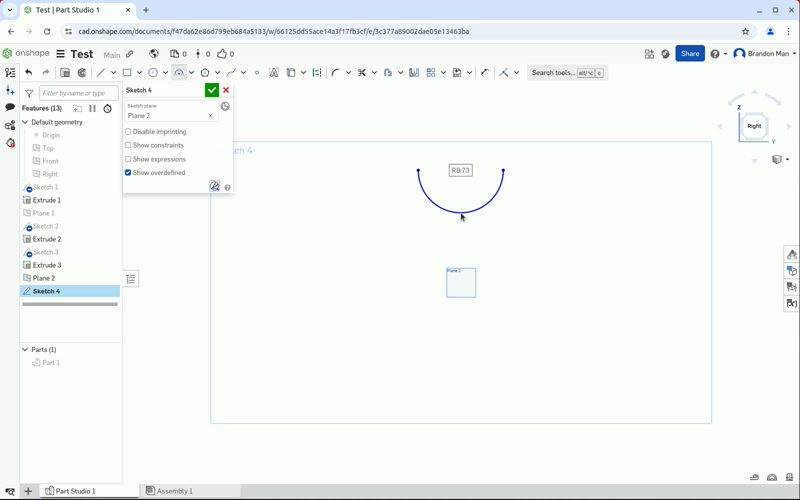
key(l)
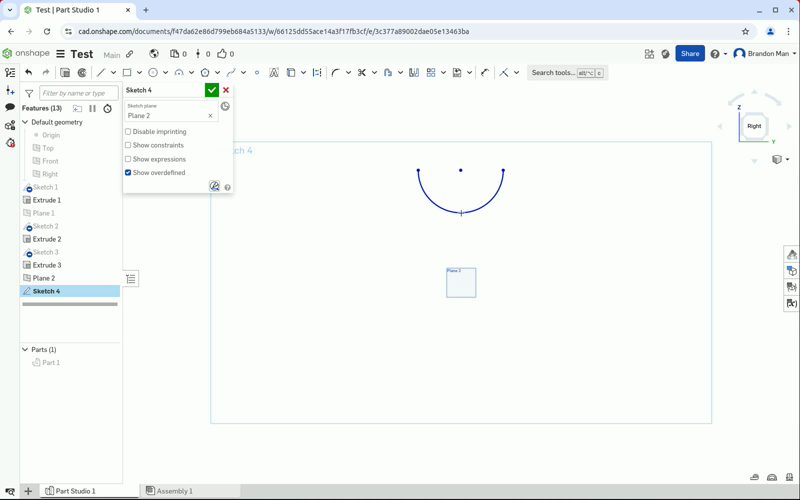
mouse_move(503, 170)
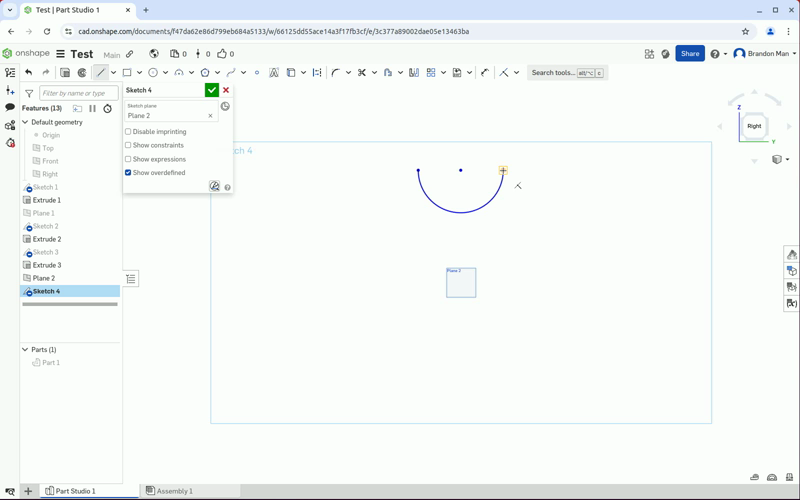
click(503, 170)
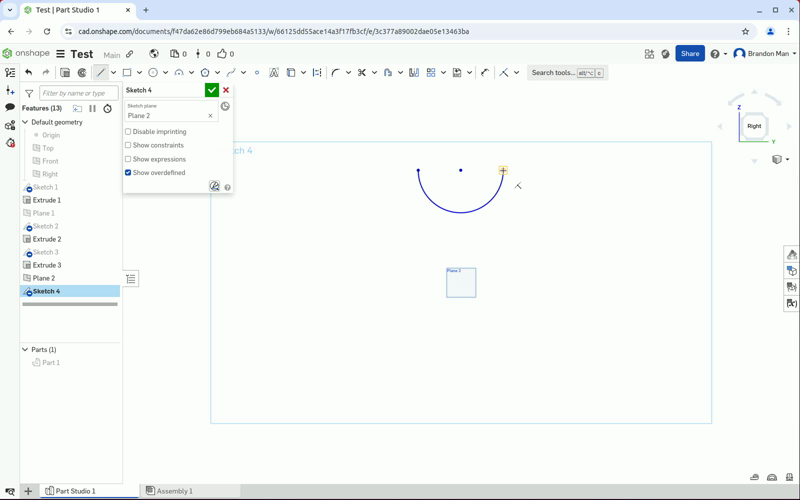
key_down(shift)
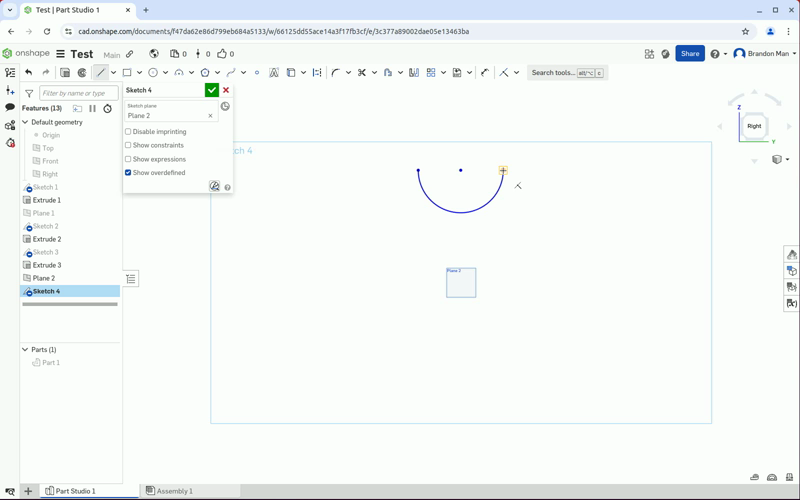
mouse_move(418, 170)
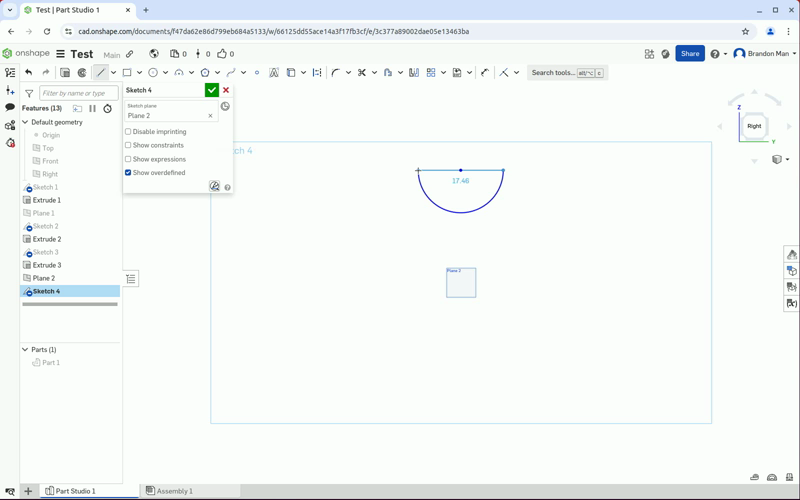
key_up(shift)
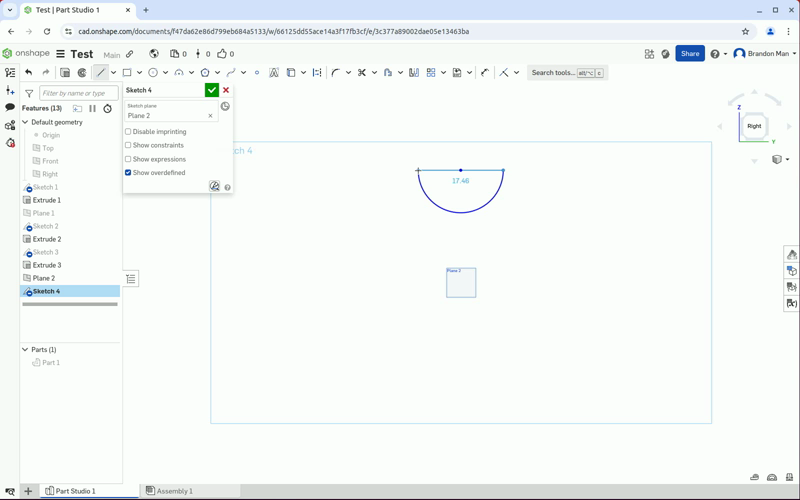
click(418, 170)
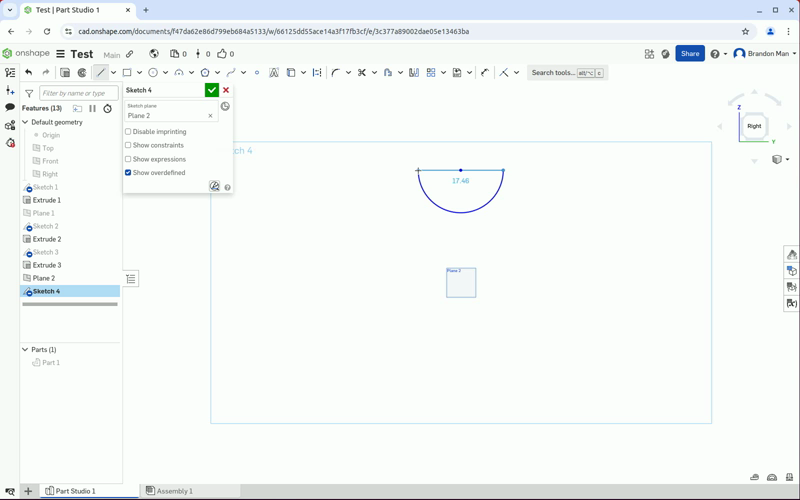
key(esc)
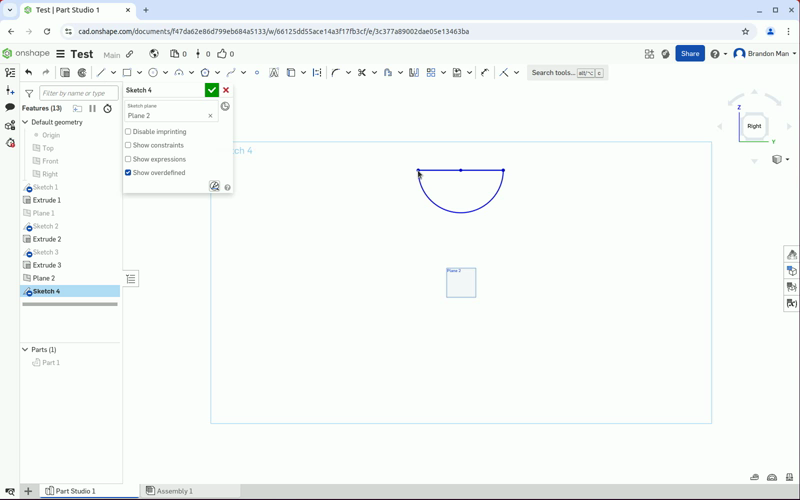
mouse_move(475, 176)
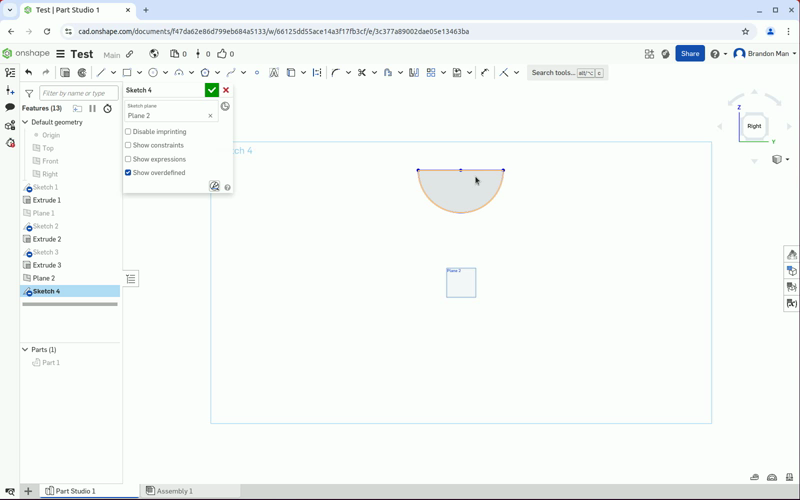
scroll(6)
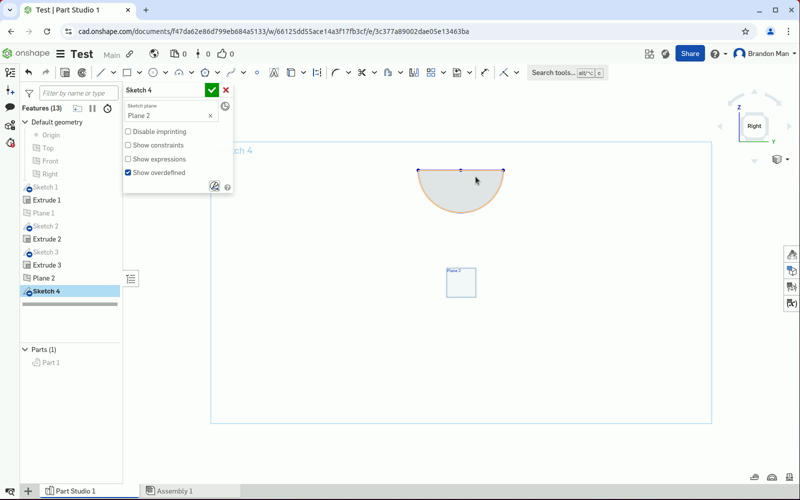
scroll(6)
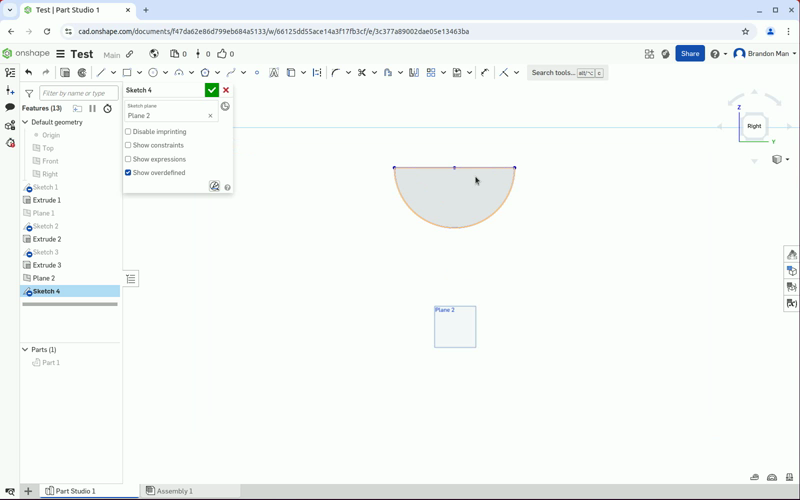
scroll(6)
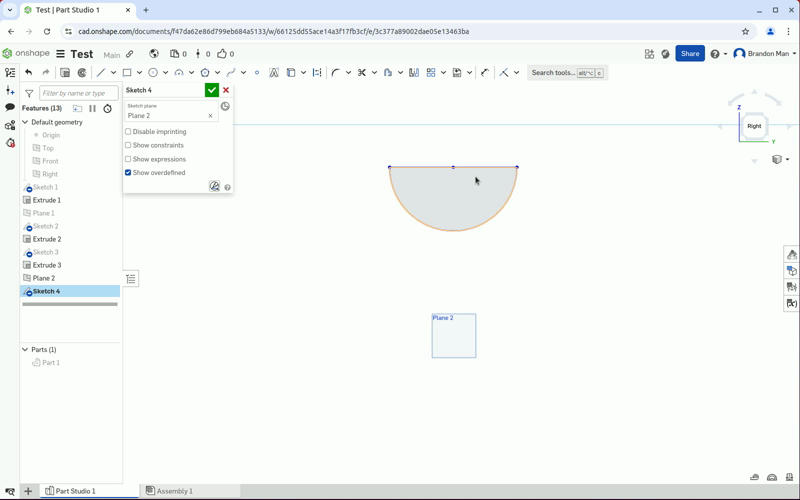
scroll(6)
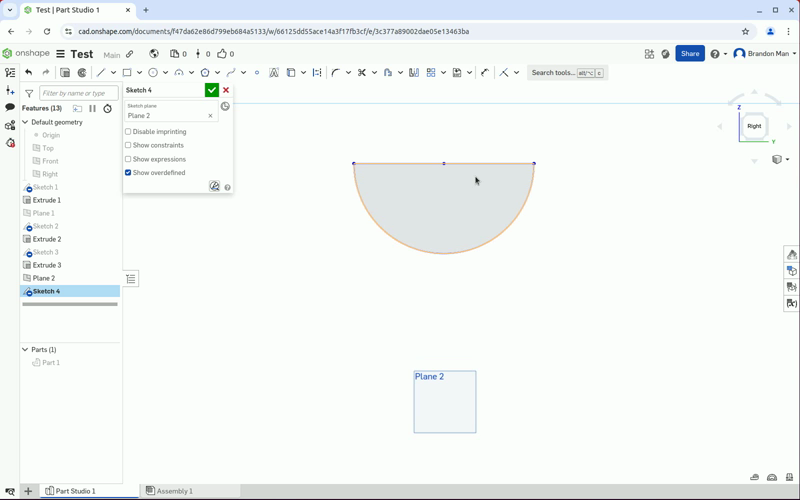
scroll(6)
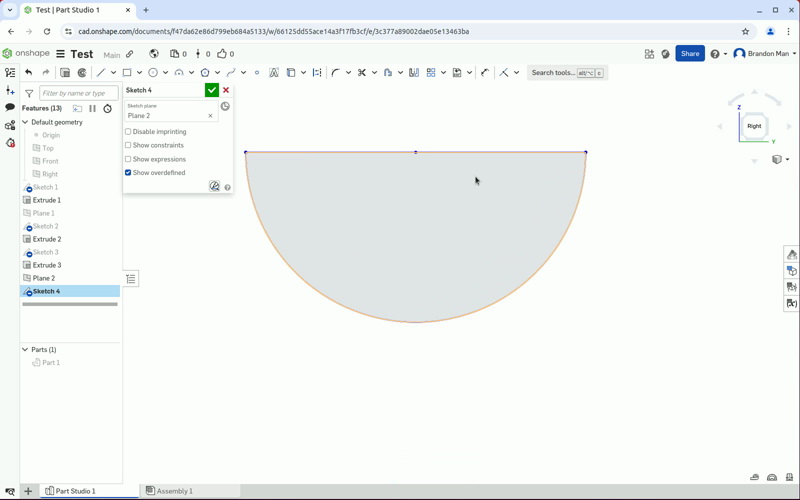
scroll(6)
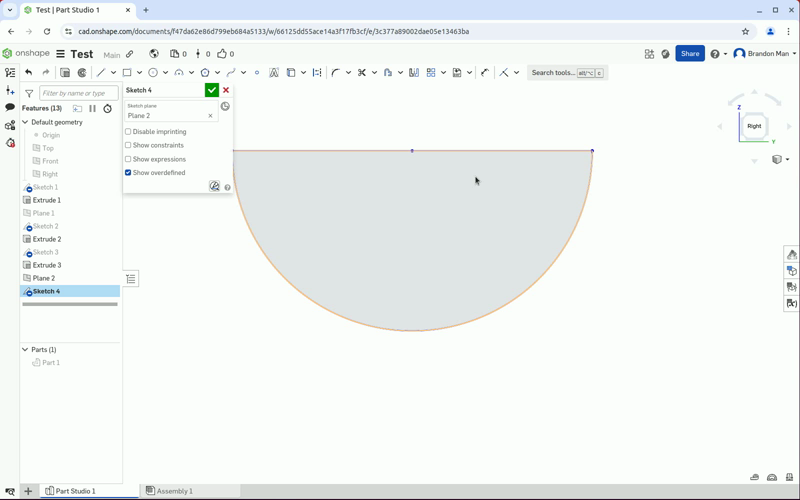
scroll(6)
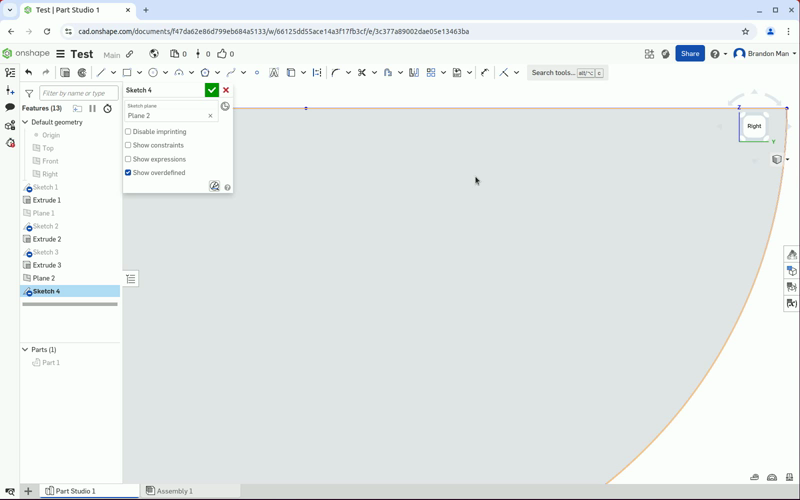
click(475, 176)
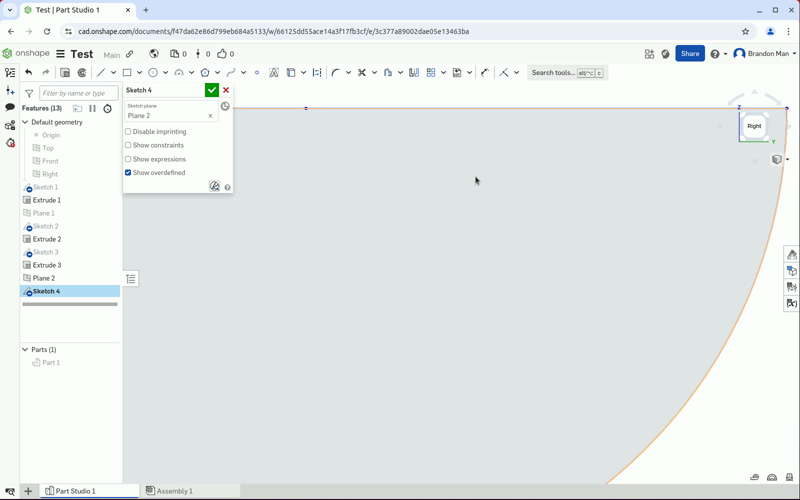
scroll(-6)
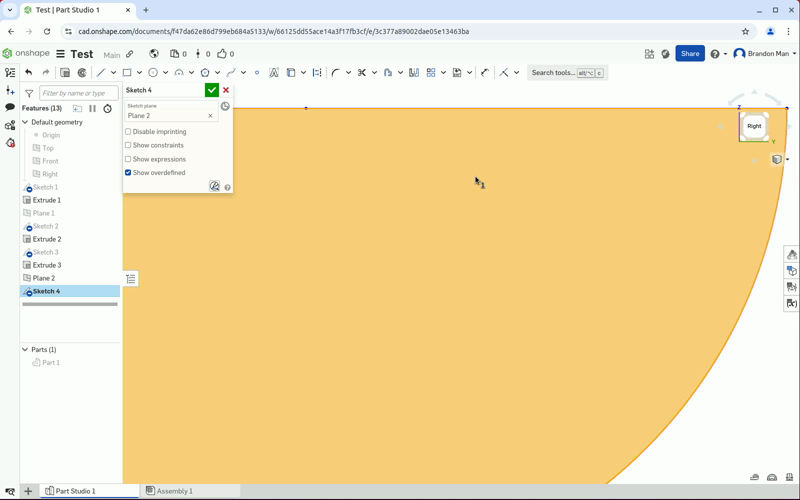
scroll(-6)
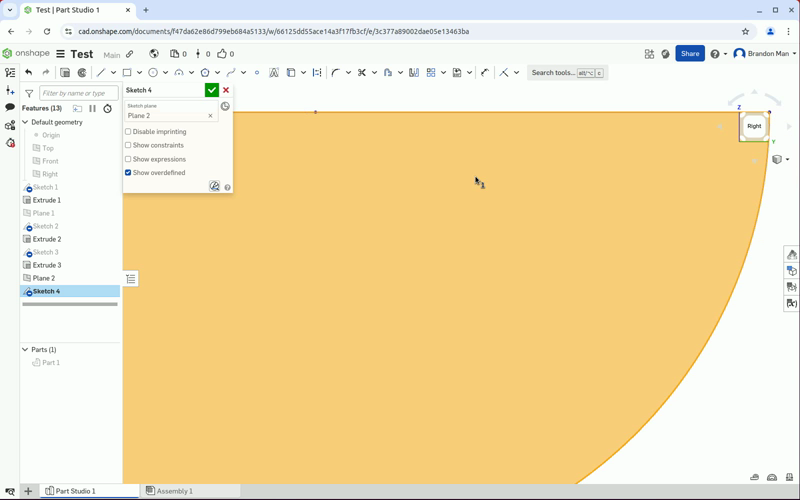
scroll(-6)
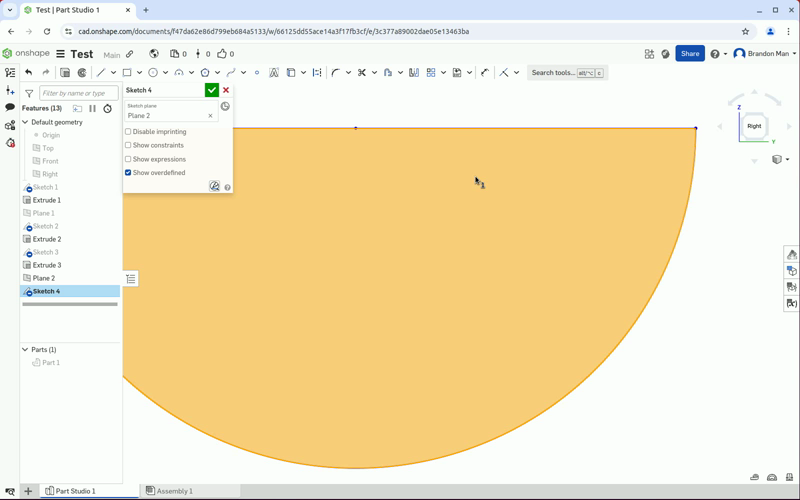
scroll(-6)
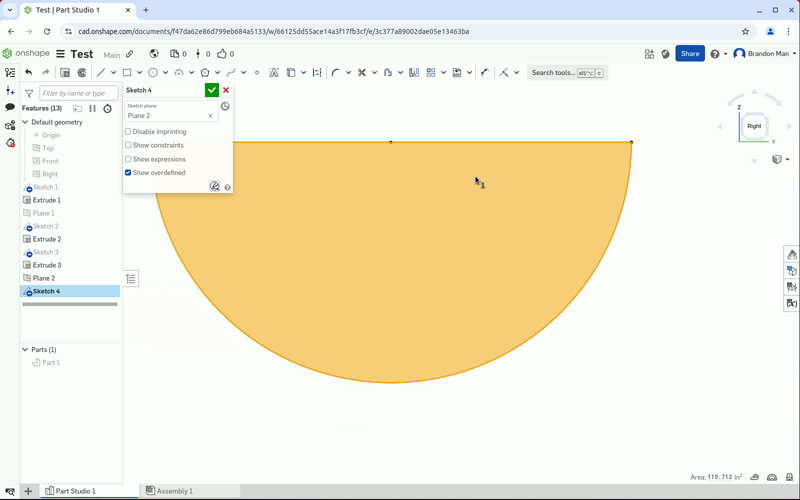
scroll(-6)
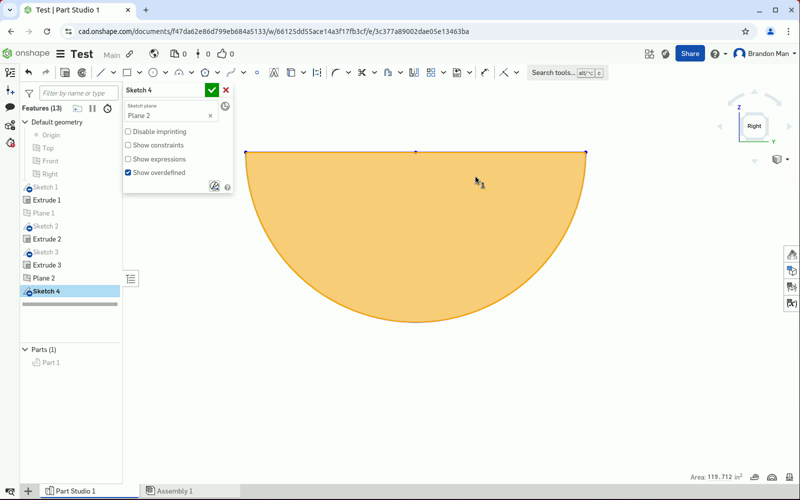
scroll(-6)
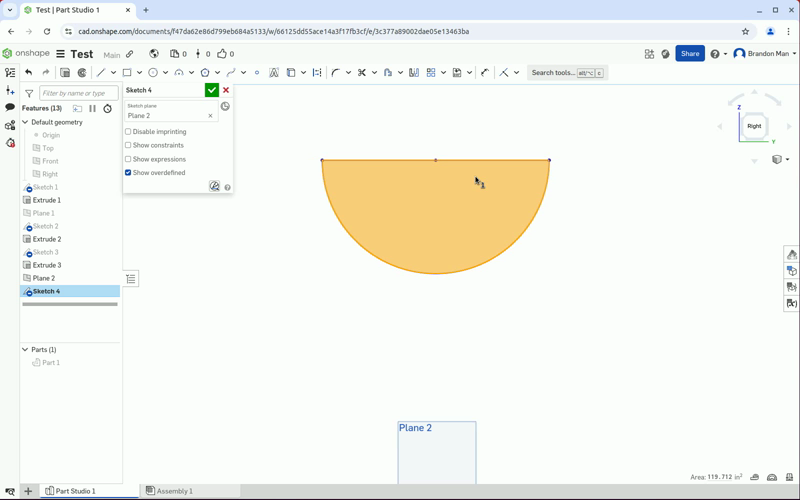
scroll(-6)
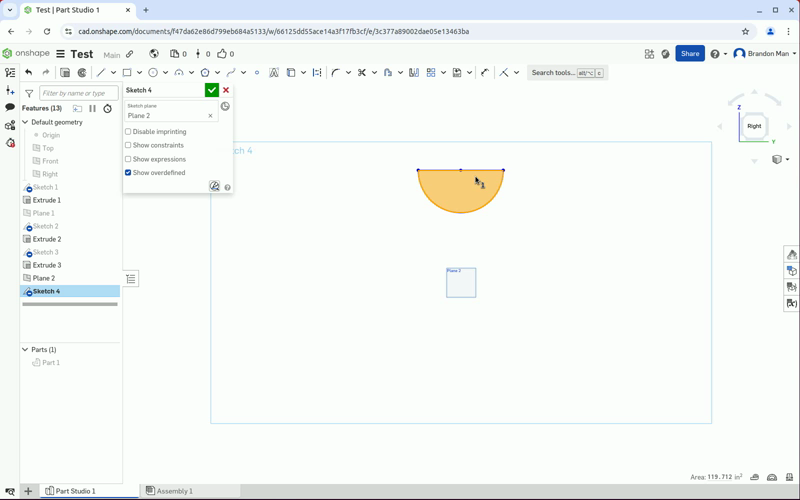
mouse_move(73, 352)
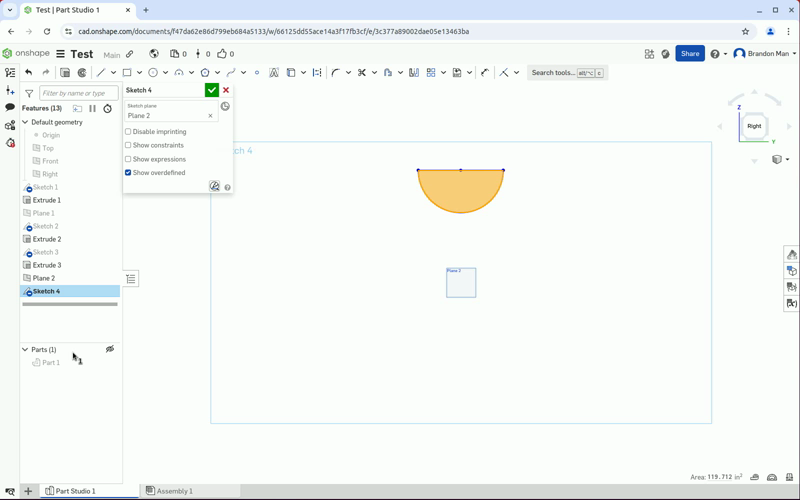
key(shift+y)
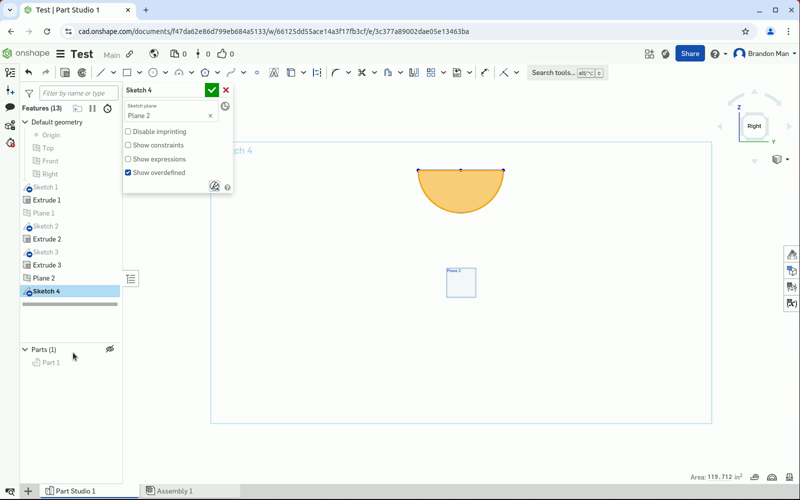
key(shift+e)
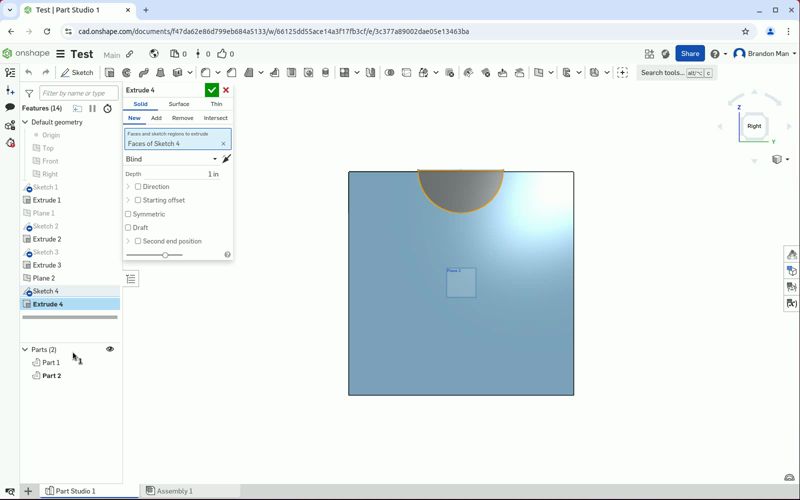
mouse_move(143, 106)
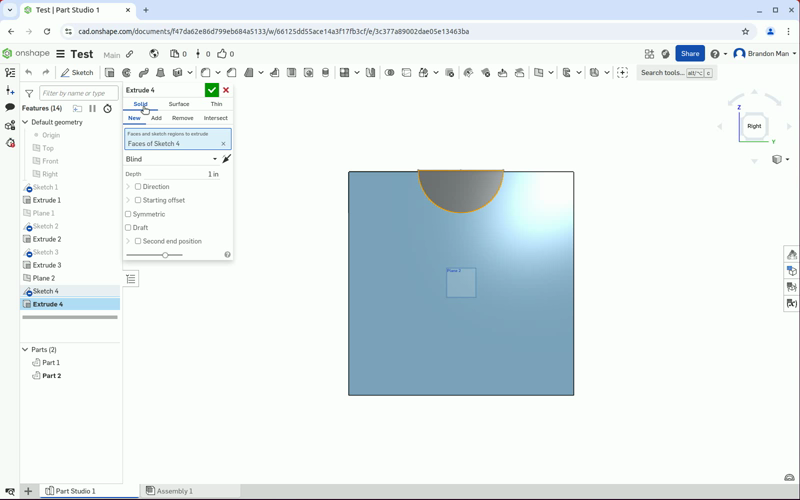
click(143, 106)
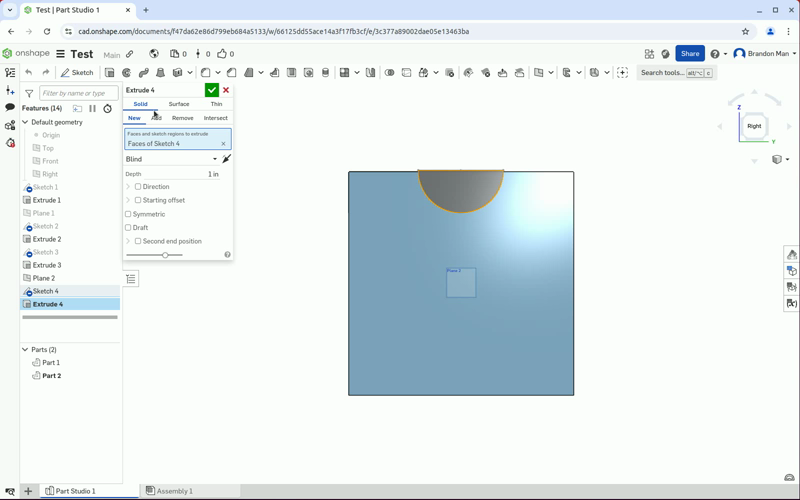
mouse_move(186, 120)
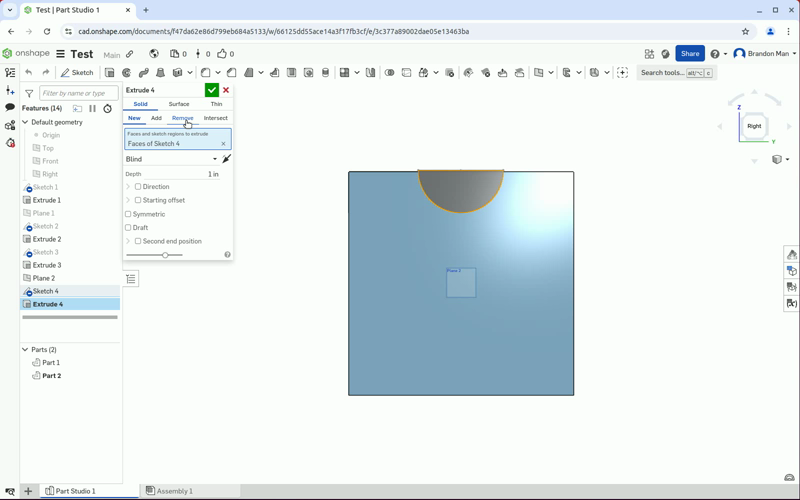
click(186, 120)
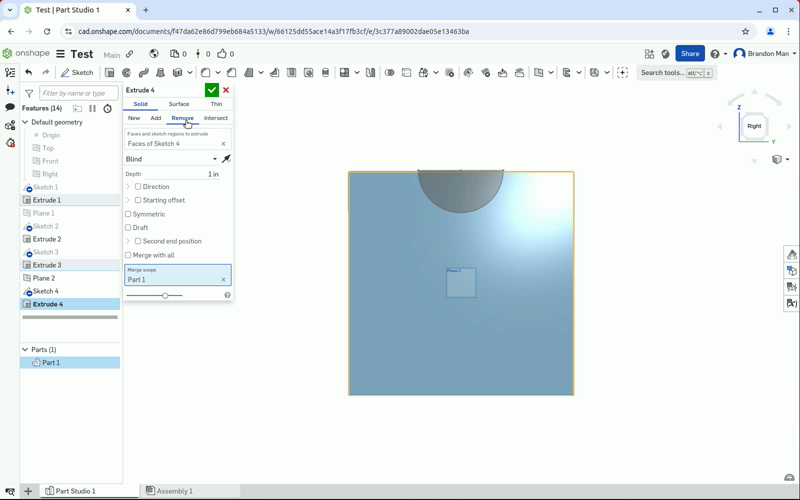
key(tab, 4)
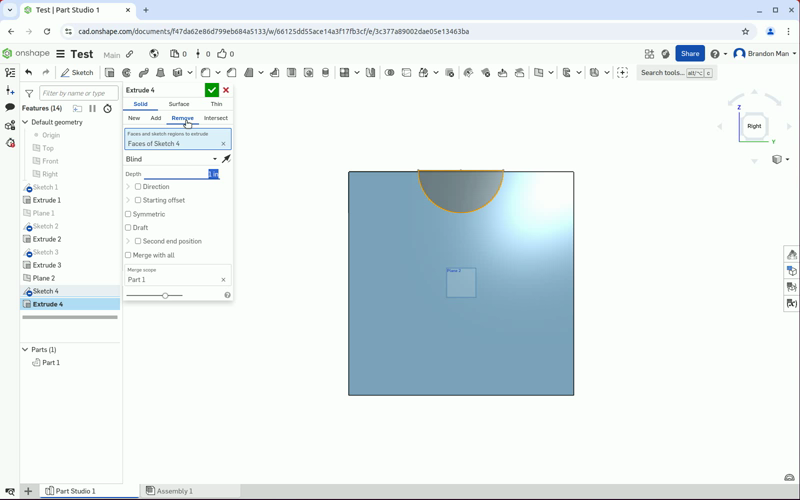
text(30.811)
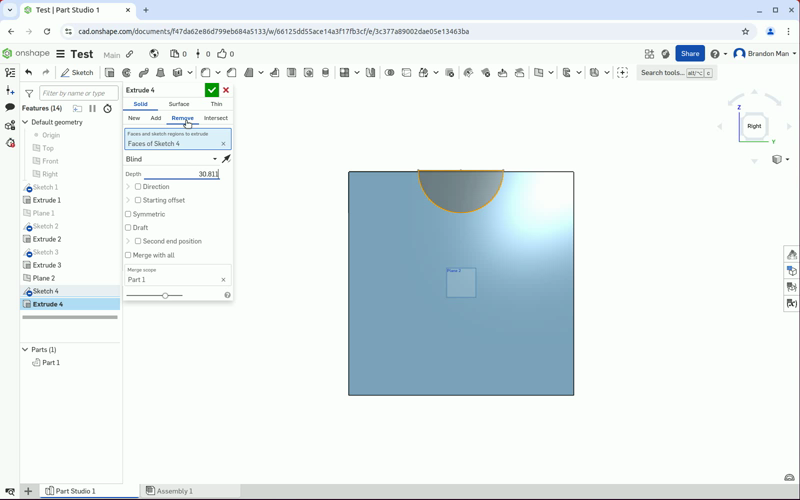
key(tab, 6)
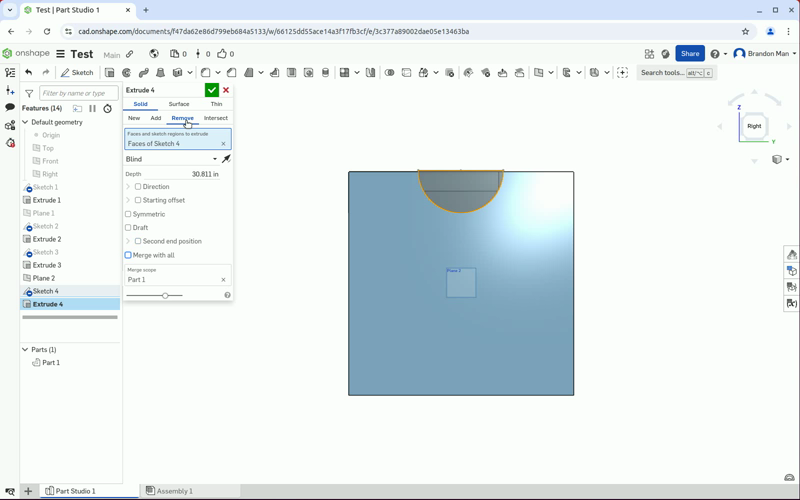
key(space)
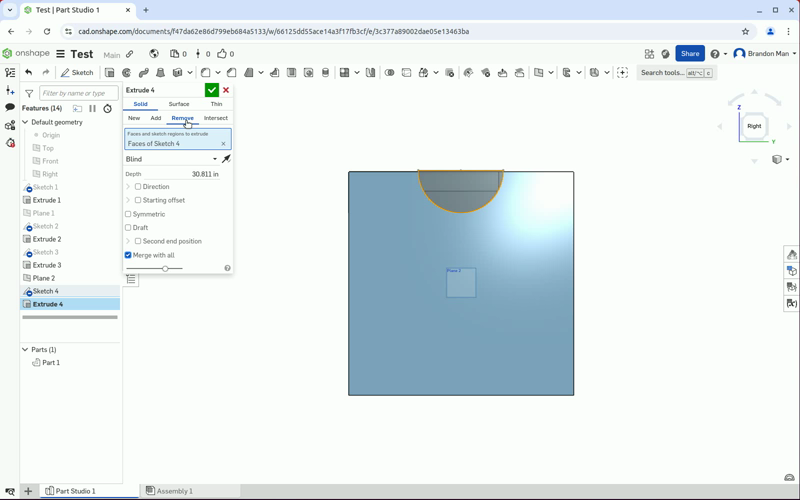
key(enter)
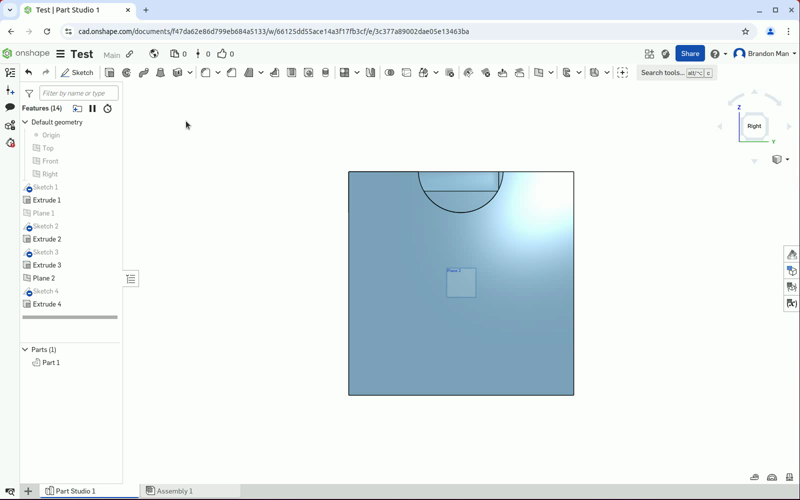
key(shift+h)
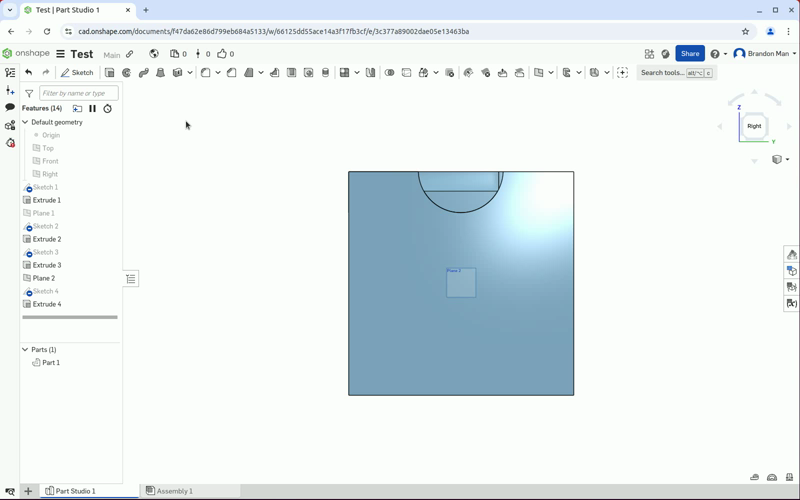
key(shift+h)
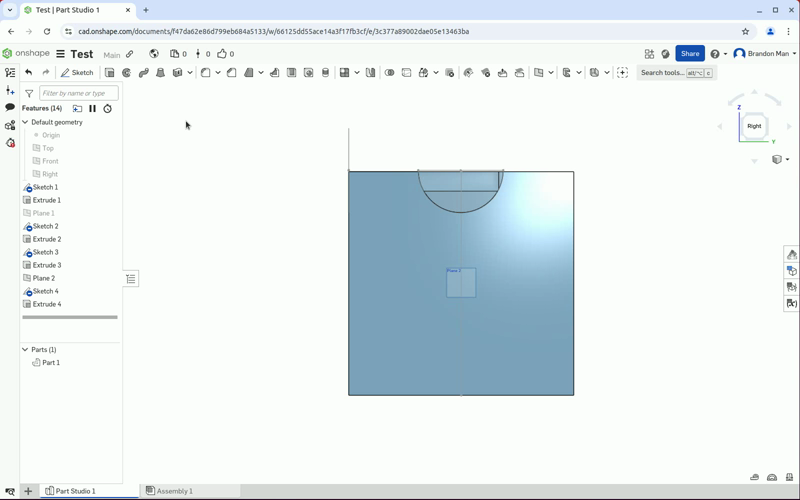
key(shift+7)
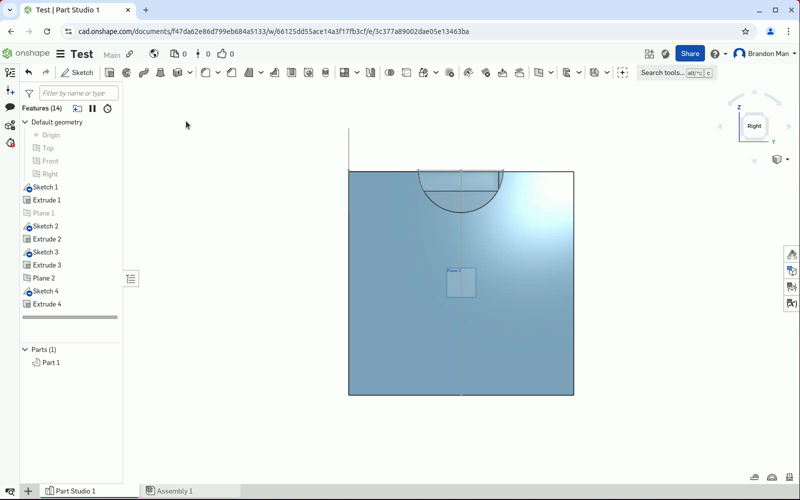
key(right, 2)
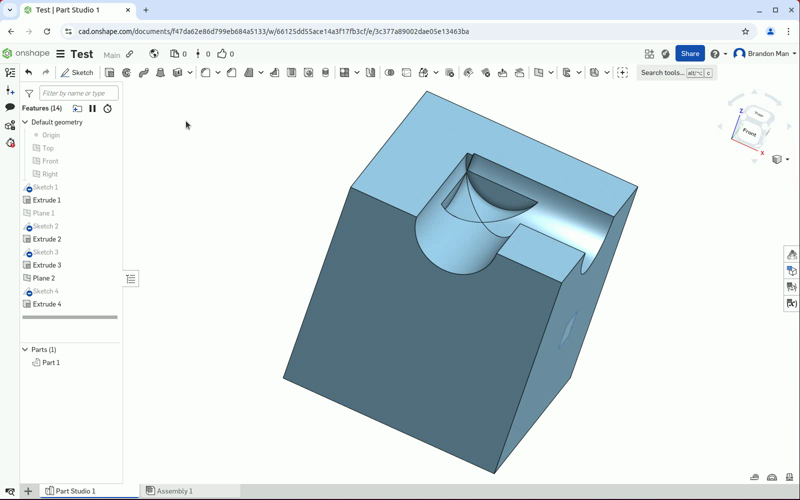
key(down, 2)
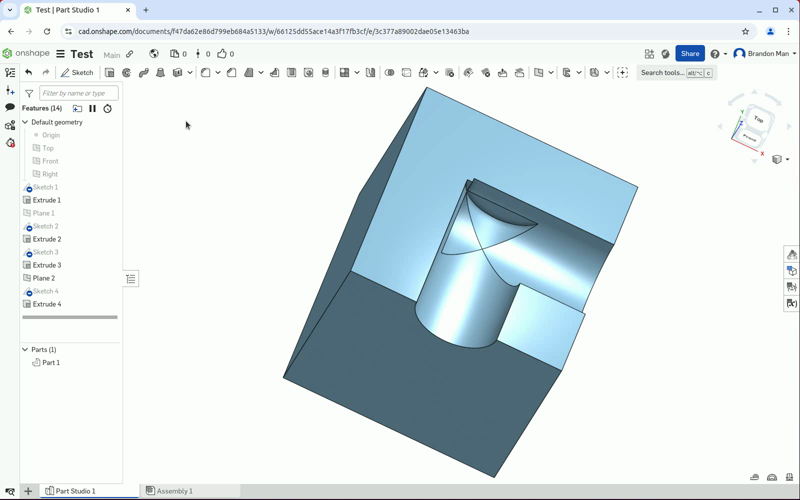
key(up, 2)
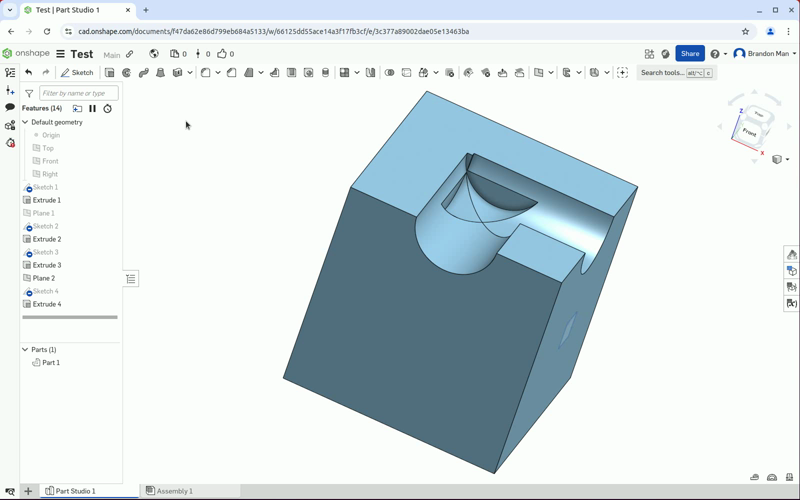
key(left, 2)
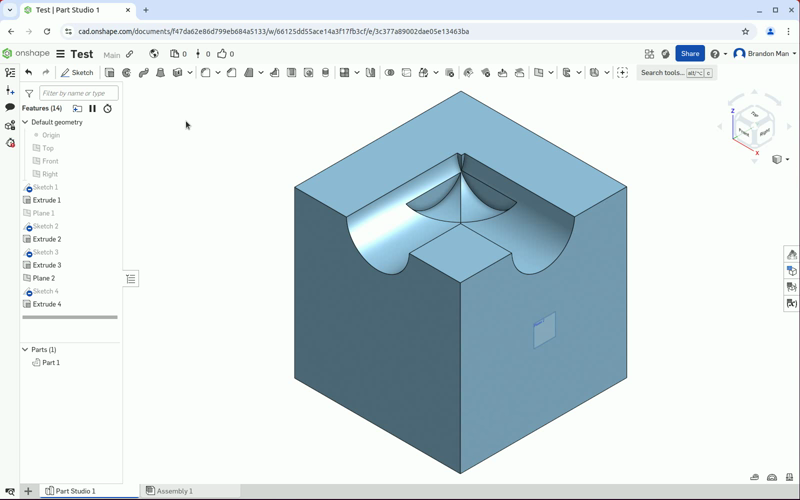
mouse_move(73, 189)
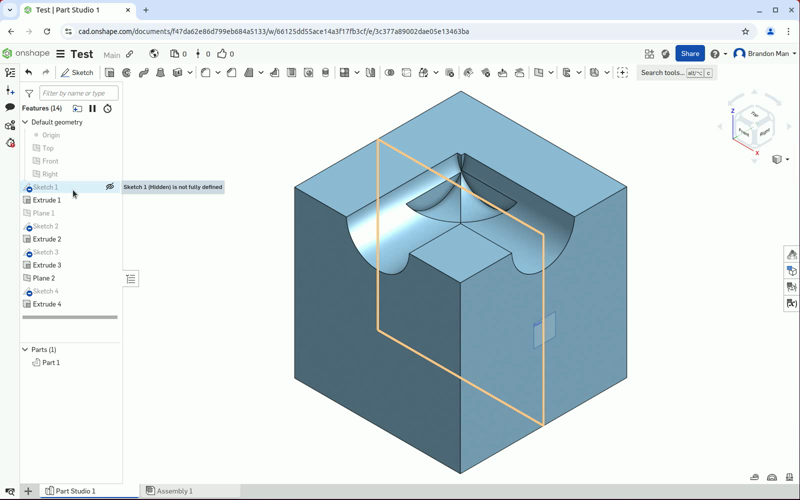
click(73, 189)